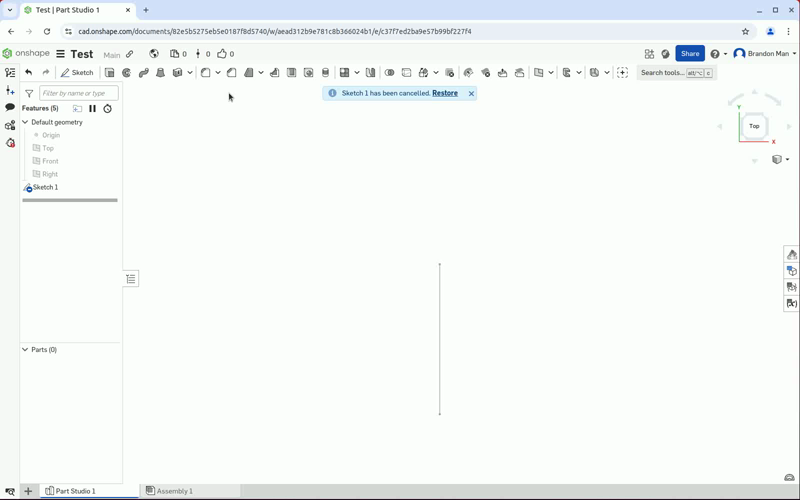
key(shift+h)
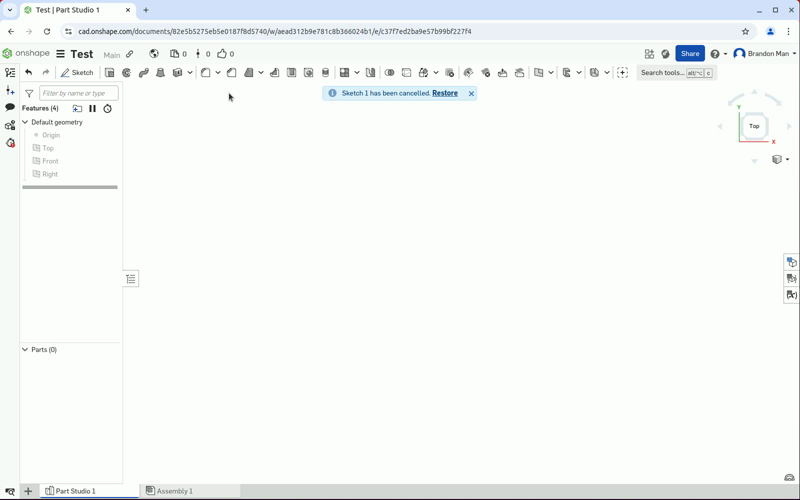
mouse_move(73, 352)
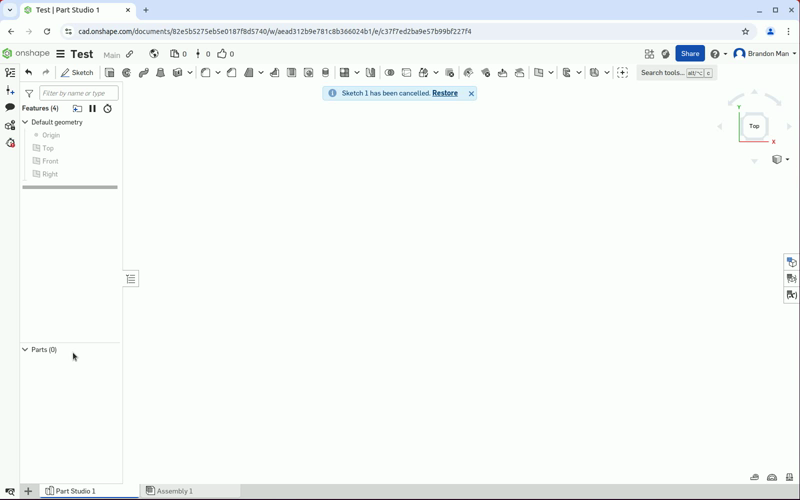
key(y)
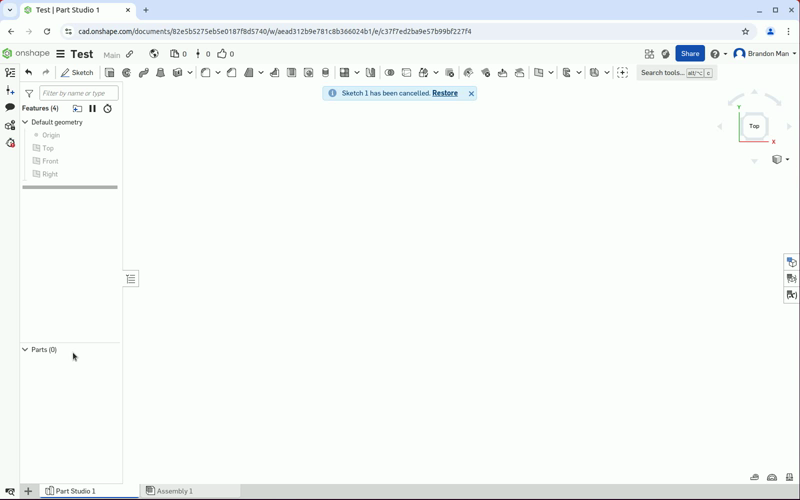
key(shift+p)
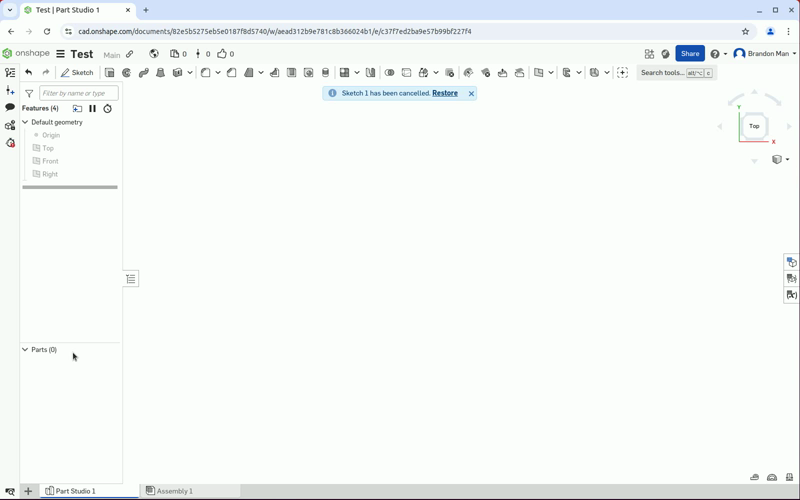
key(space)
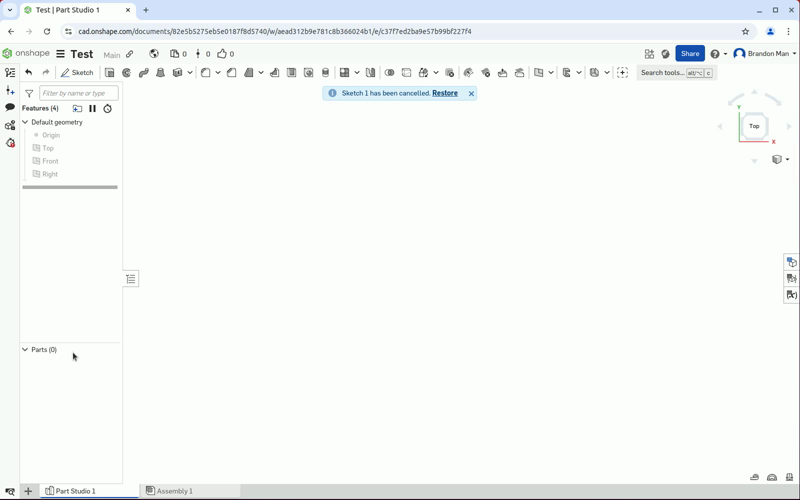
key_down(shift)
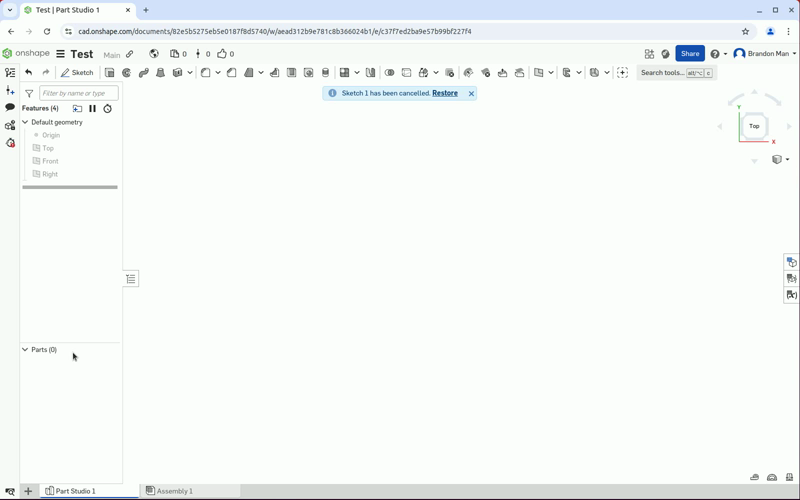
key(up)
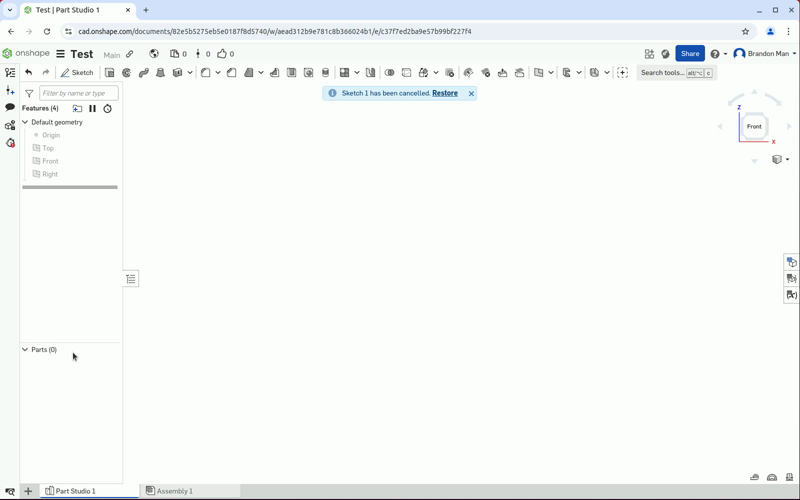
key_up(shift)
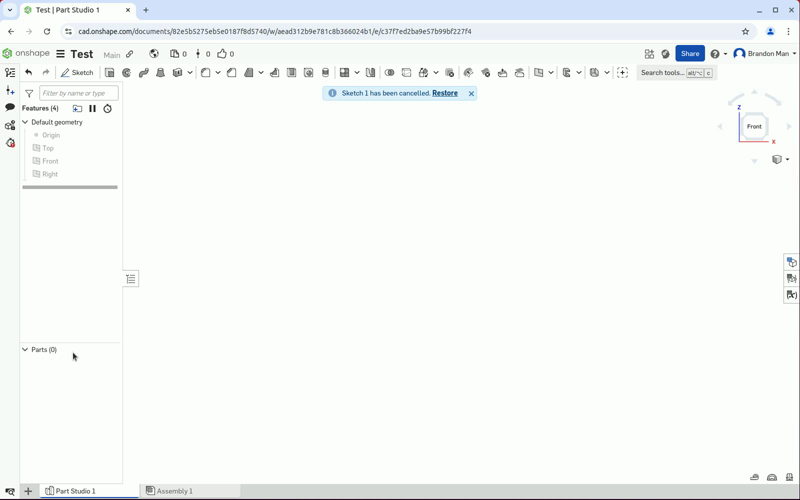
mouse_move(73, 352)
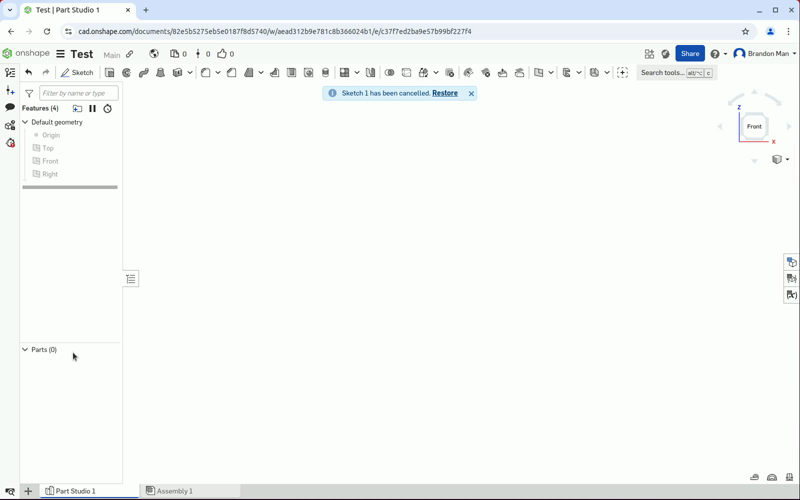
key(shift+y)
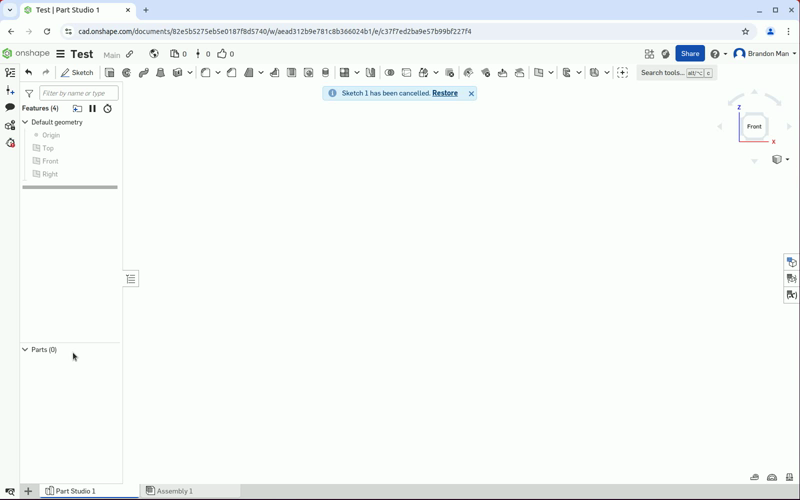
key(shift+s)
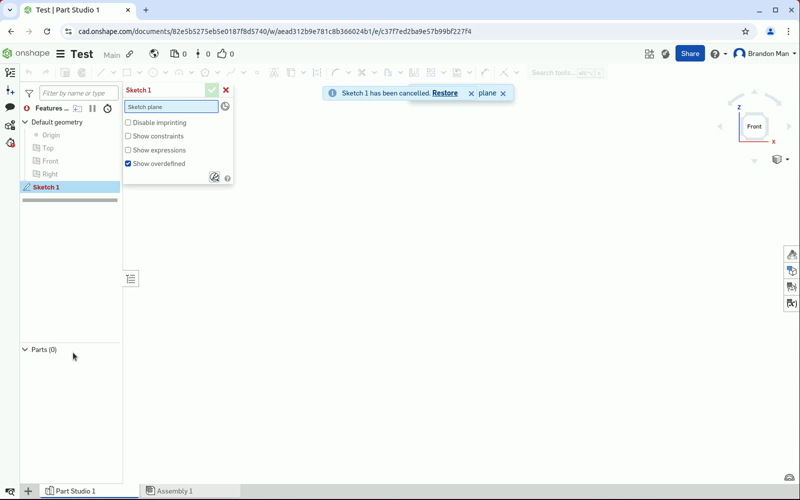
mouse_move(73, 163)
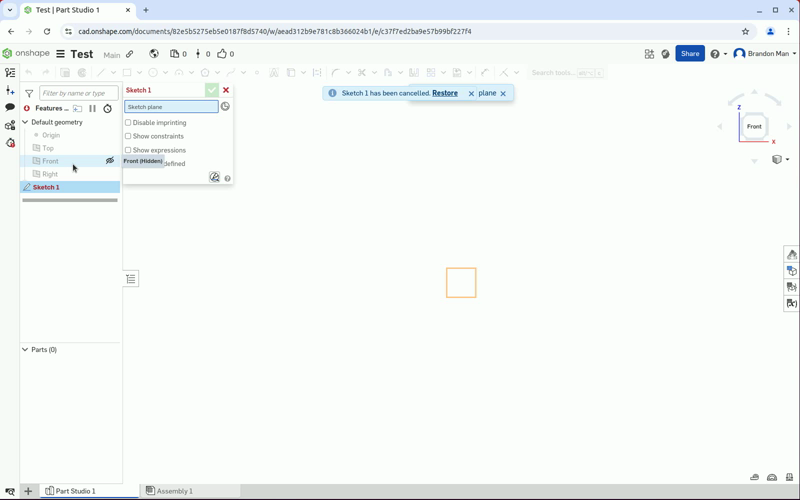
click(73, 163)
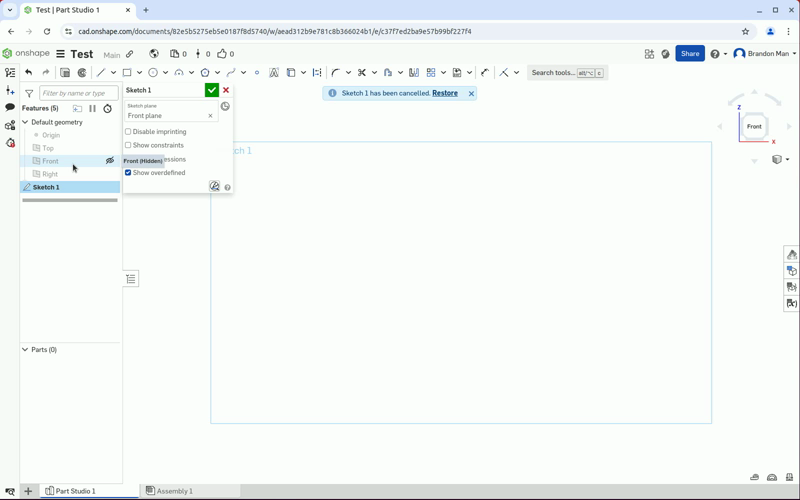
mouse_move(73, 352)
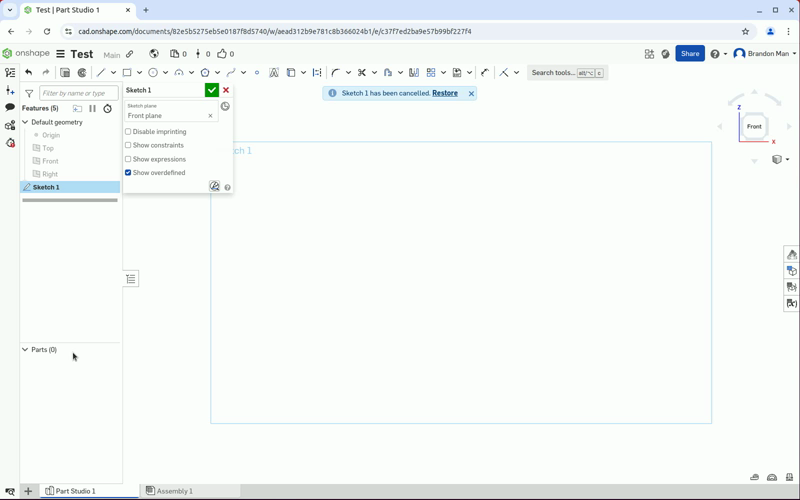
key(y)
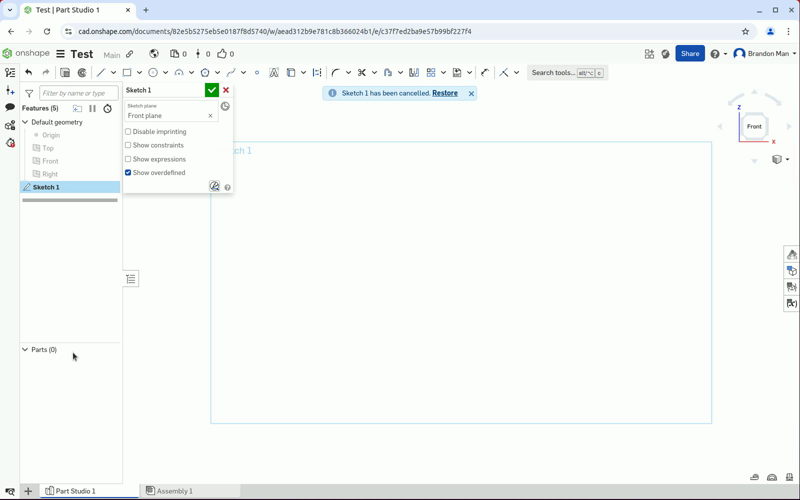
key(l)
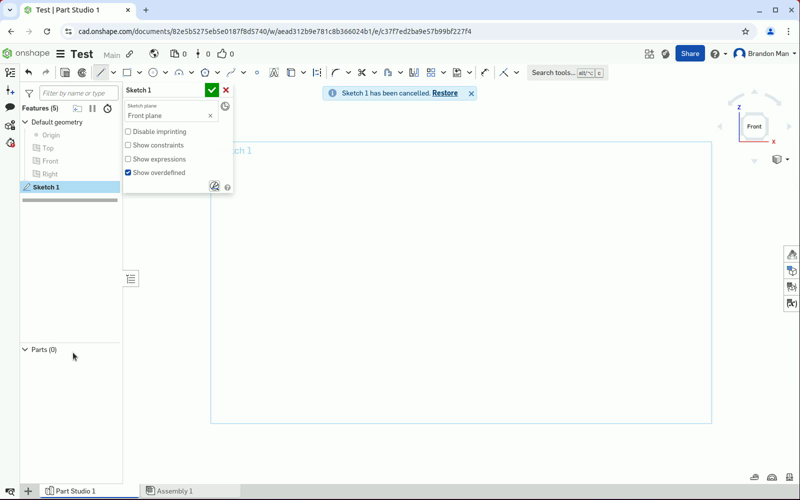
key_down(shift)
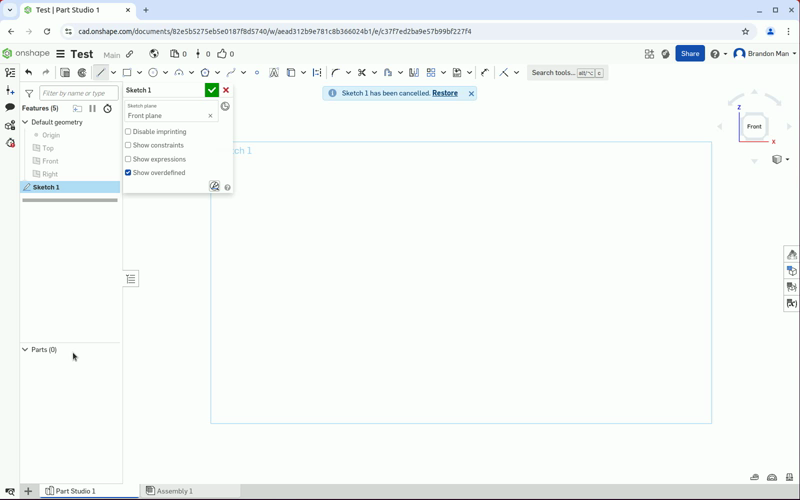
mouse_move(353, 292)
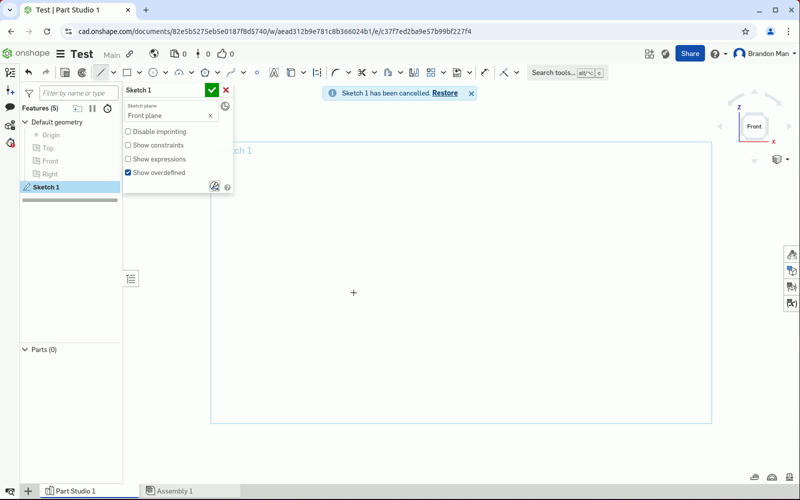
click(353, 292)
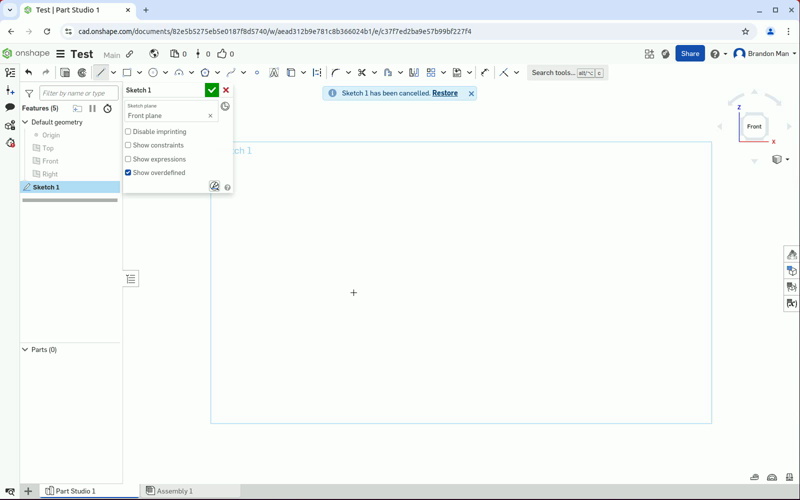
key_up(shift)
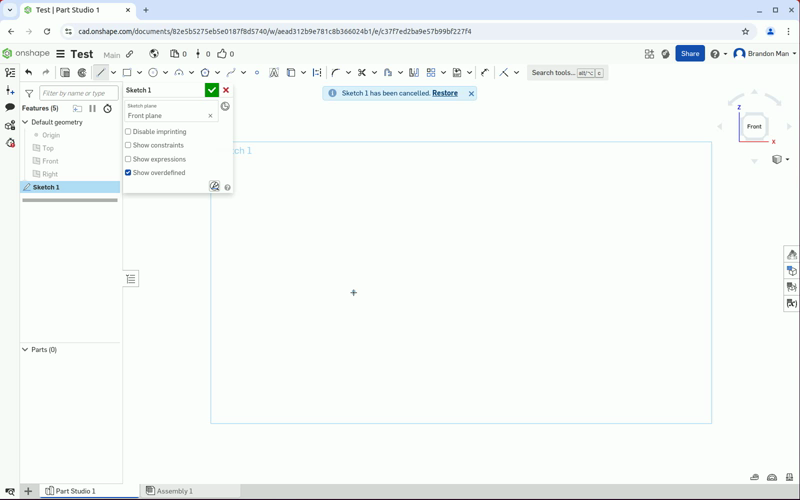
key_down(shift)
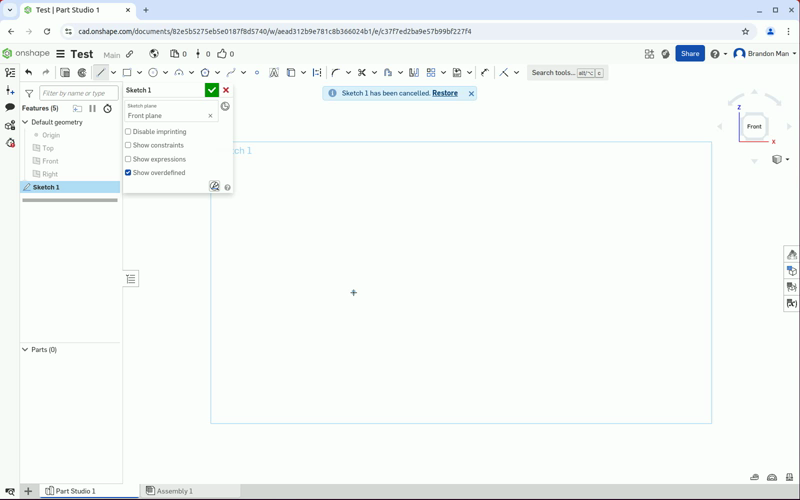
mouse_move(466, 292)
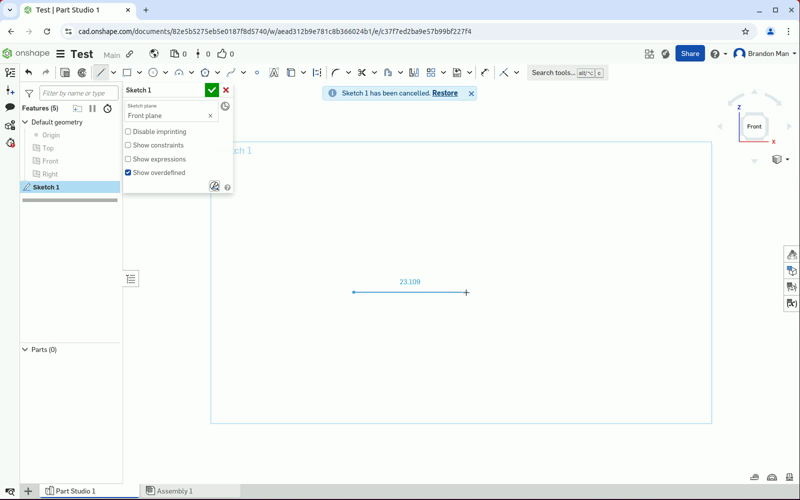
click(466, 292)
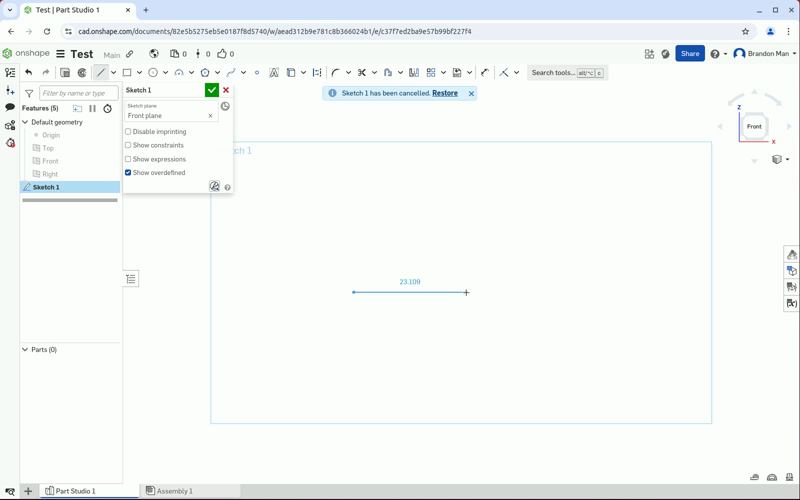
key_up(shift)
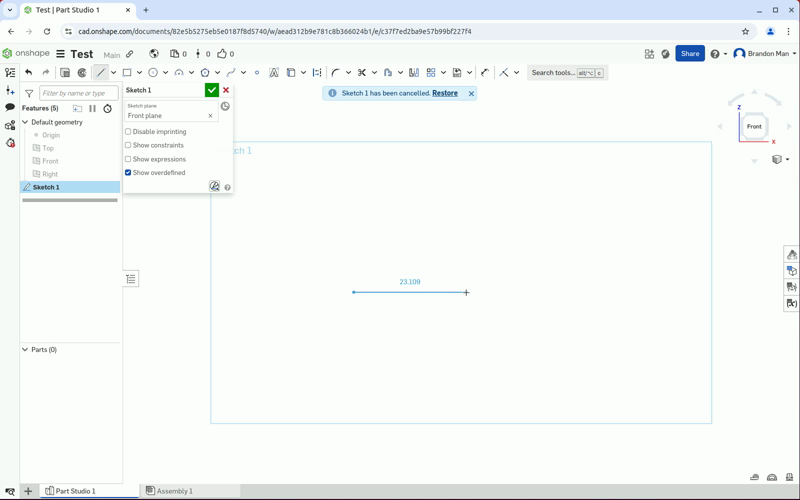
key(esc)
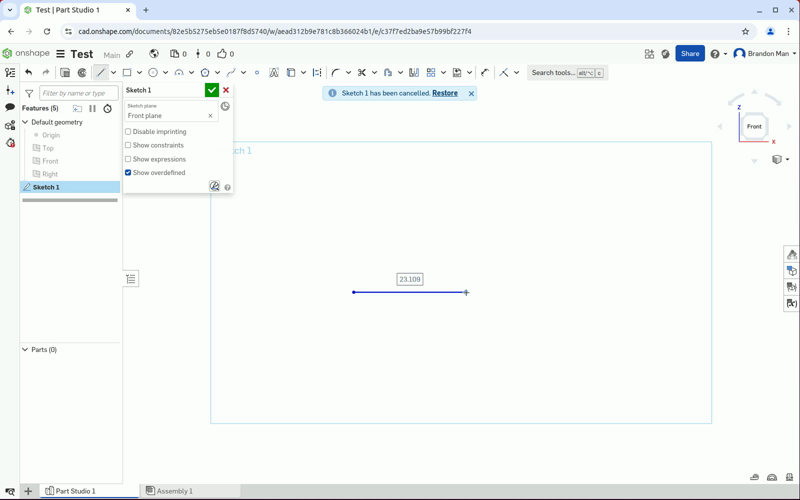
key(a)
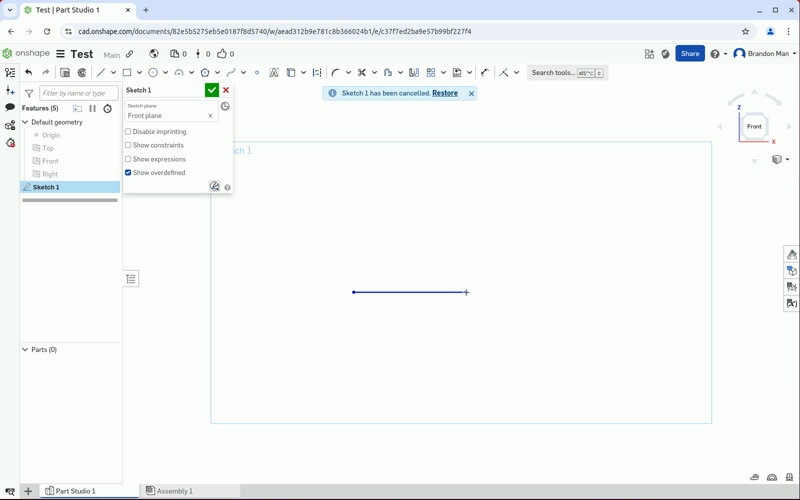
mouse_move(466, 292)
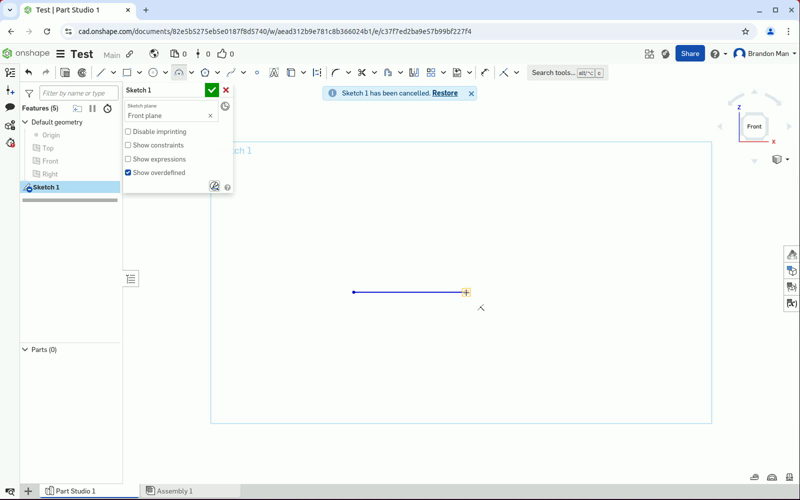
click(466, 292)
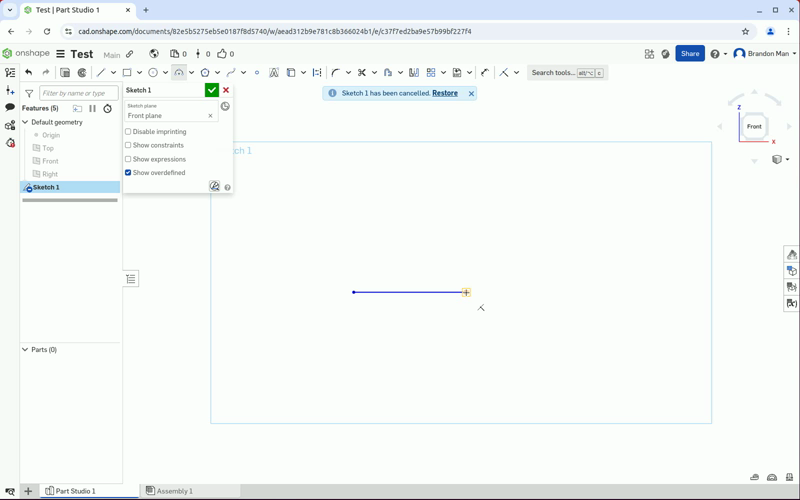
key_down(shift)
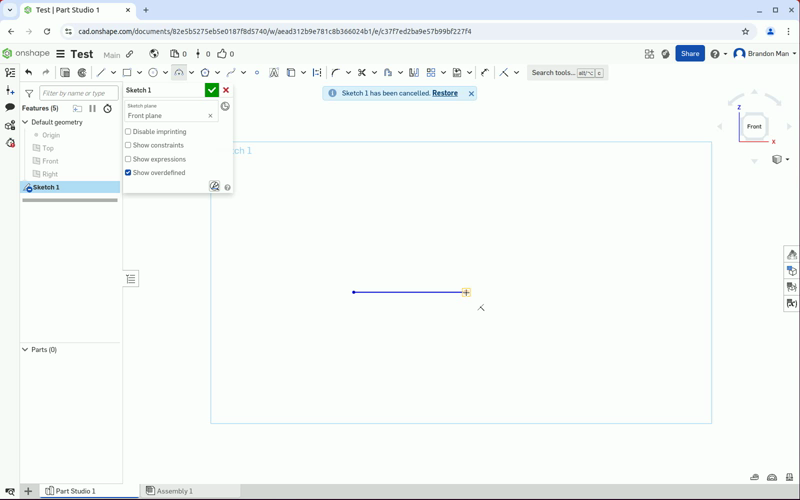
mouse_move(466, 270)
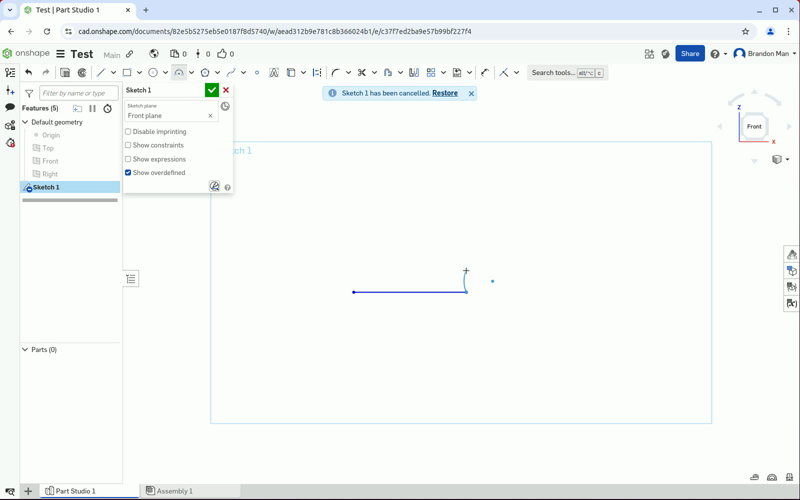
click(466, 270)
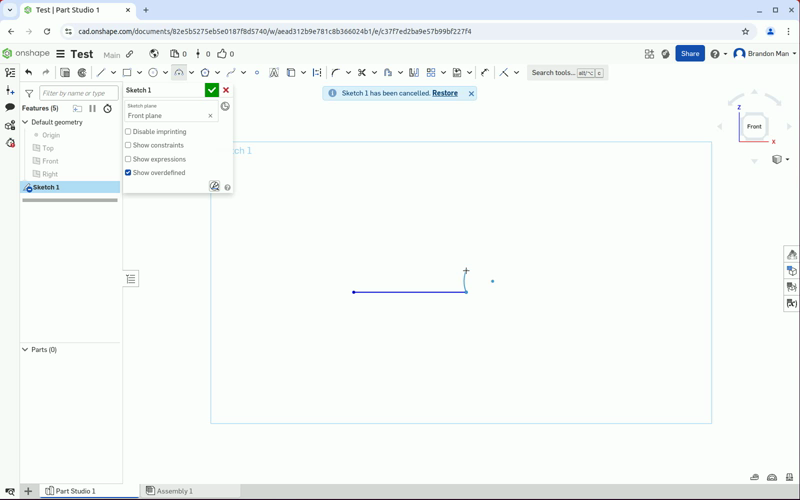
mouse_move(477, 281)
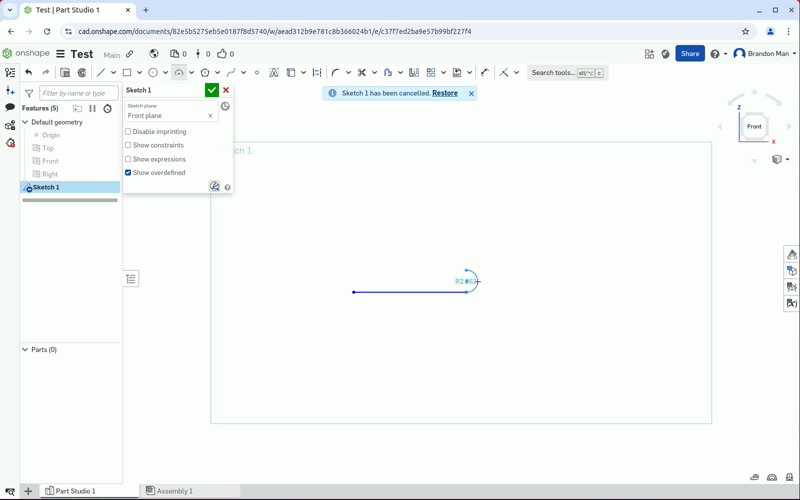
click(477, 281)
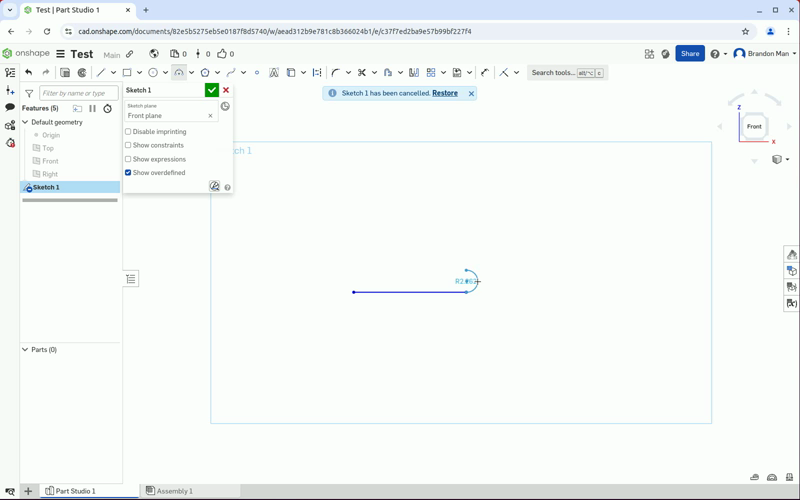
key_up(shift)
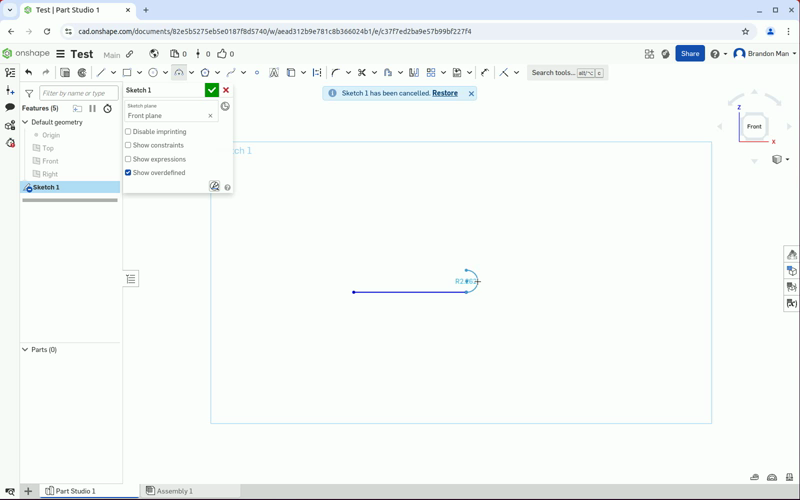
key(esc)
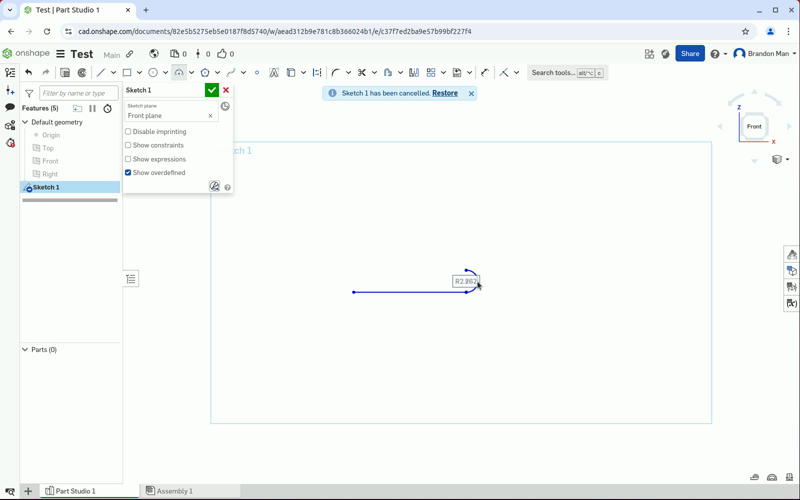
key(l)
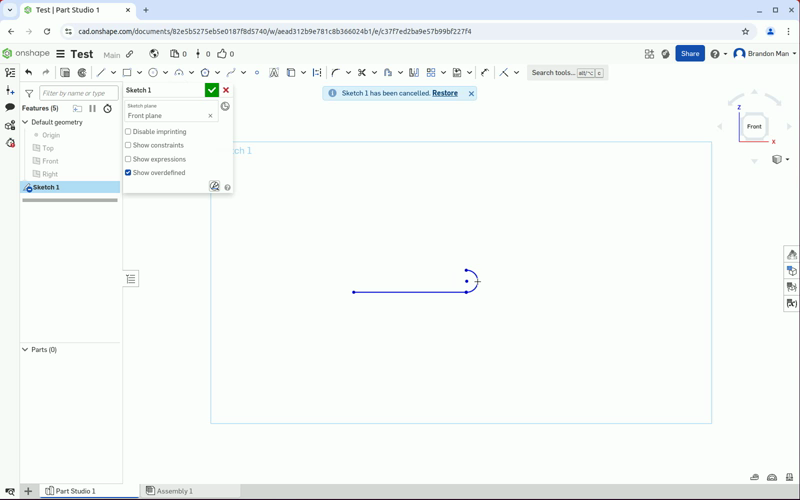
mouse_move(466, 270)
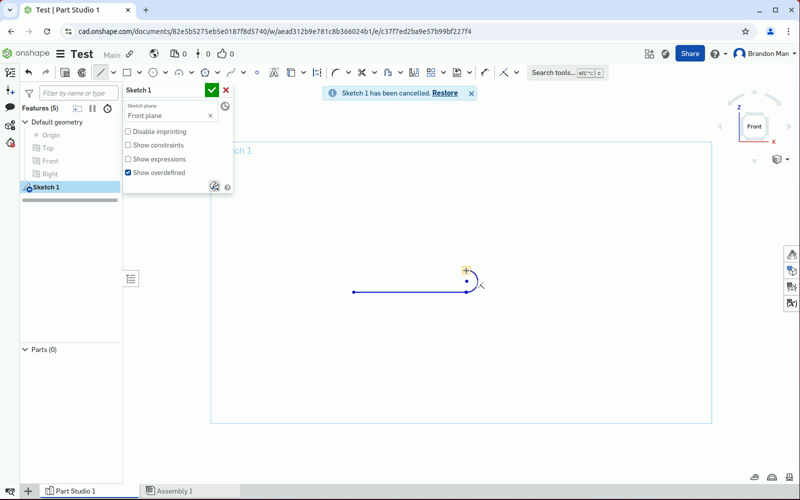
click(466, 270)
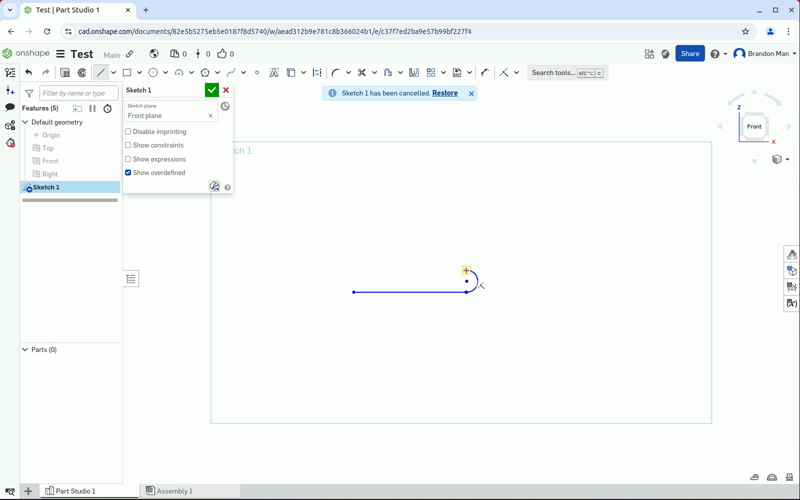
key_down(shift)
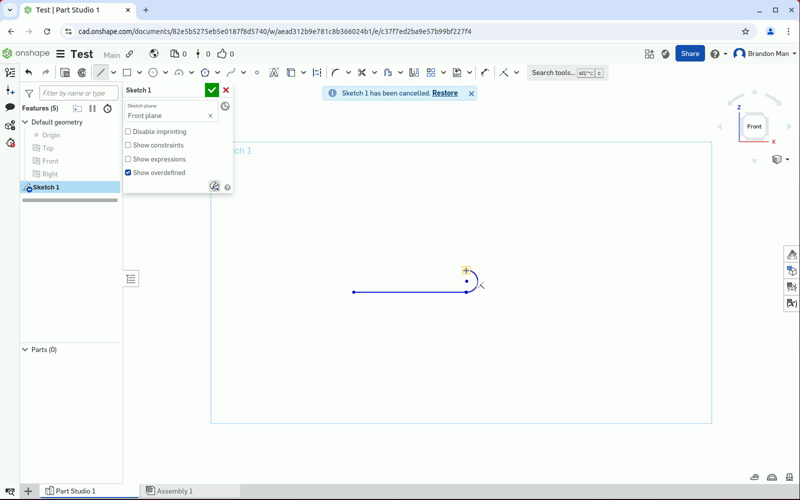
mouse_move(353, 270)
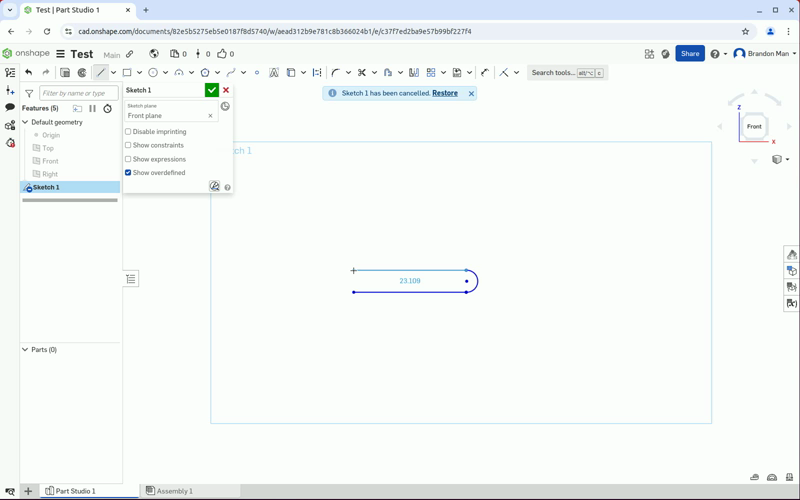
click(353, 270)
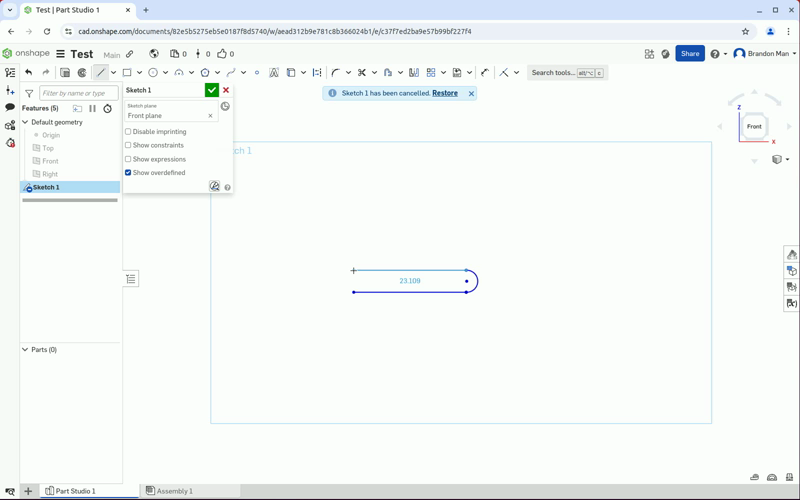
key_up(shift)
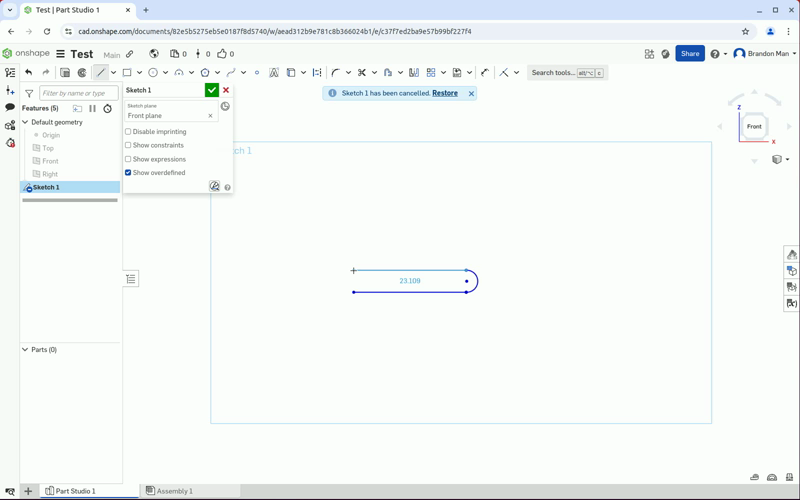
mouse_move(383, 270)
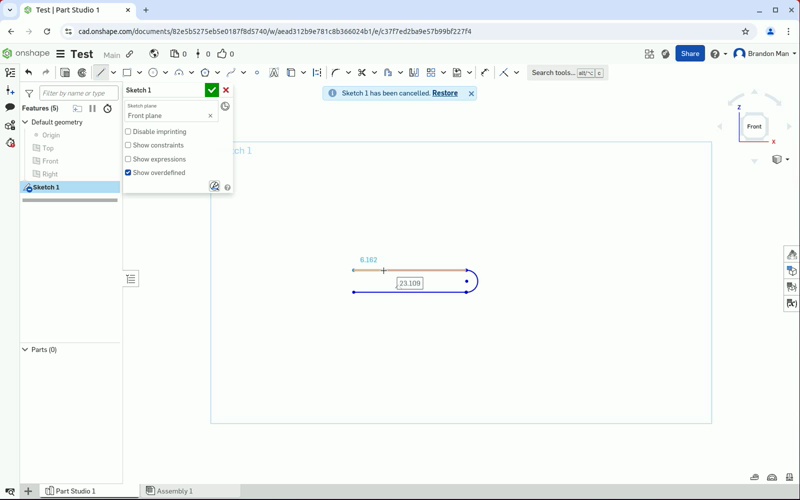
key_down(shift)
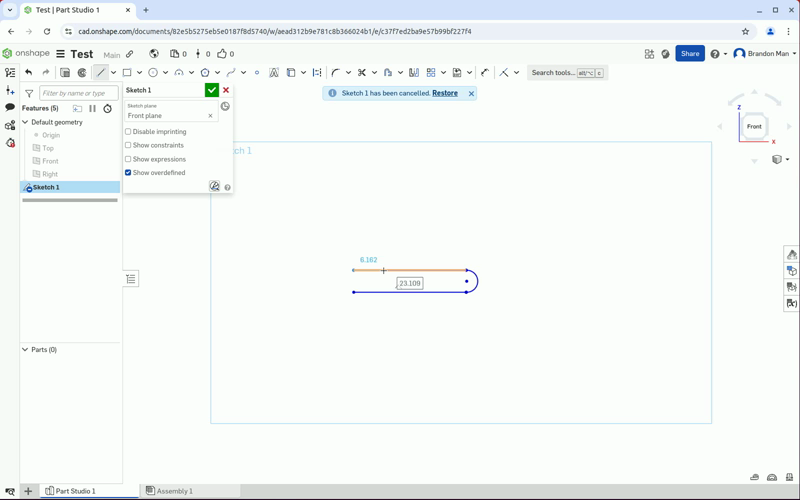
mouse_move(353, 292)
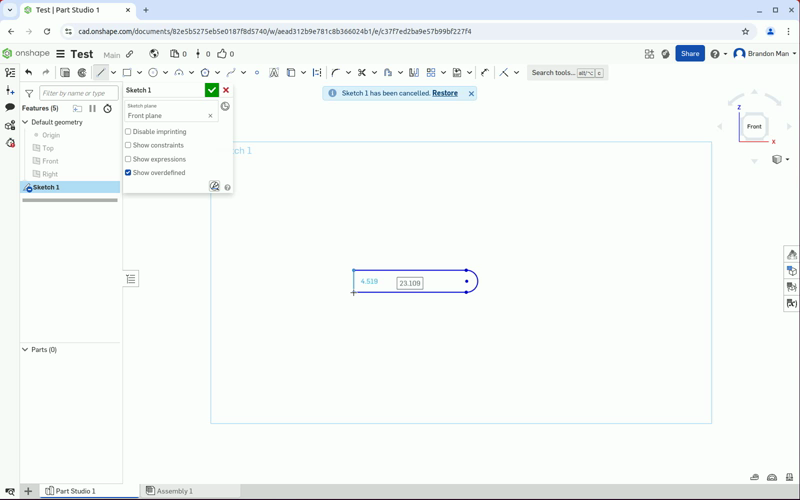
key_up(shift)
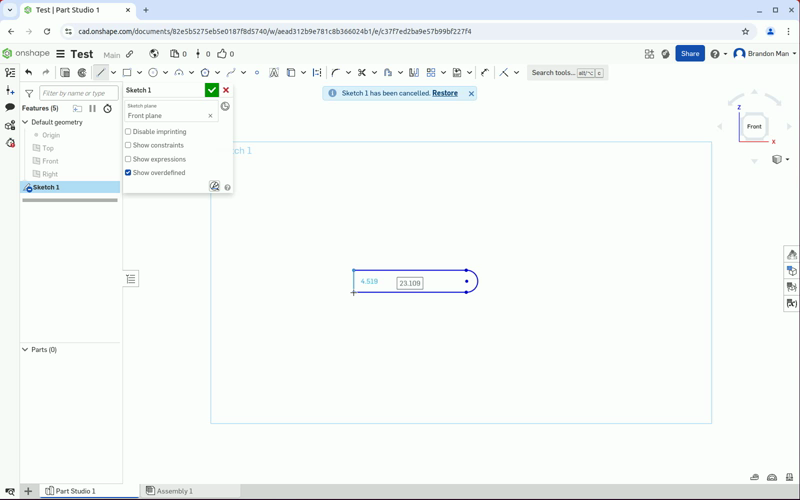
click(353, 292)
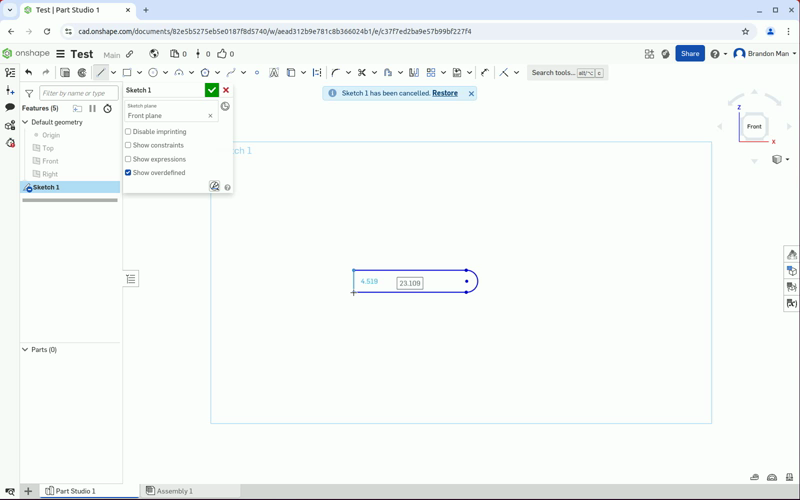
key(esc)
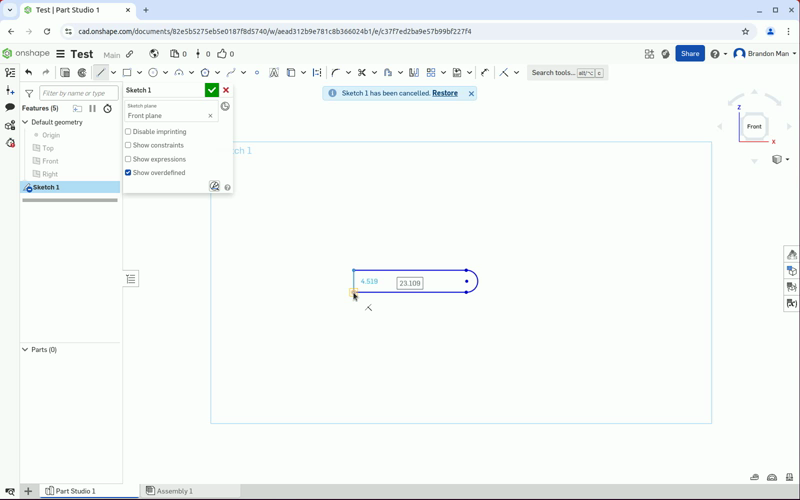
key(l)
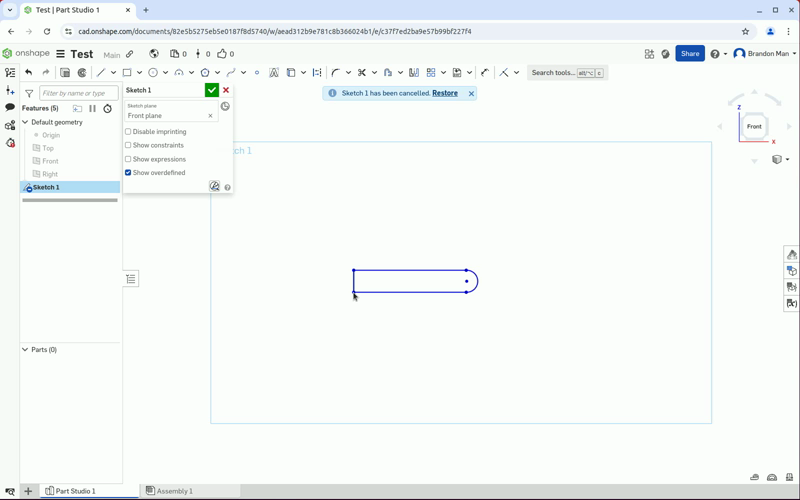
key_down(shift)
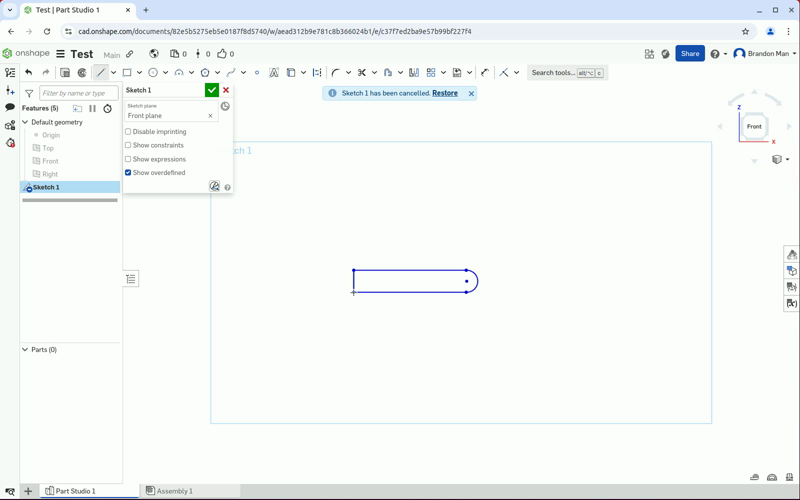
mouse_move(422, 287)
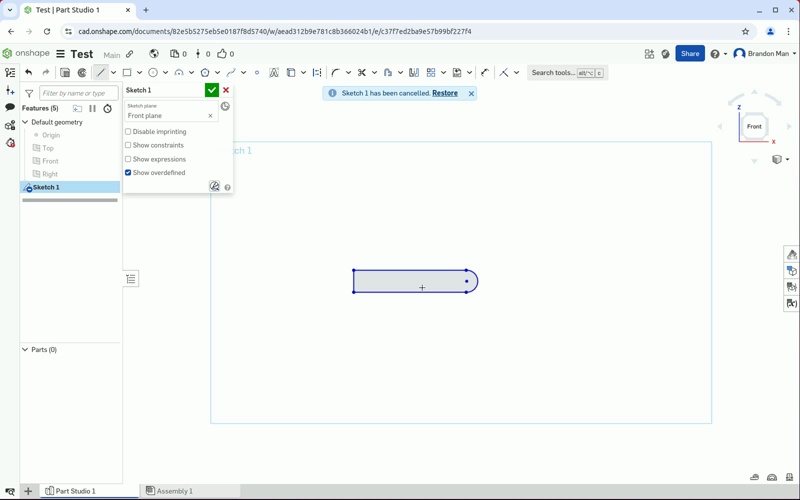
click(422, 287)
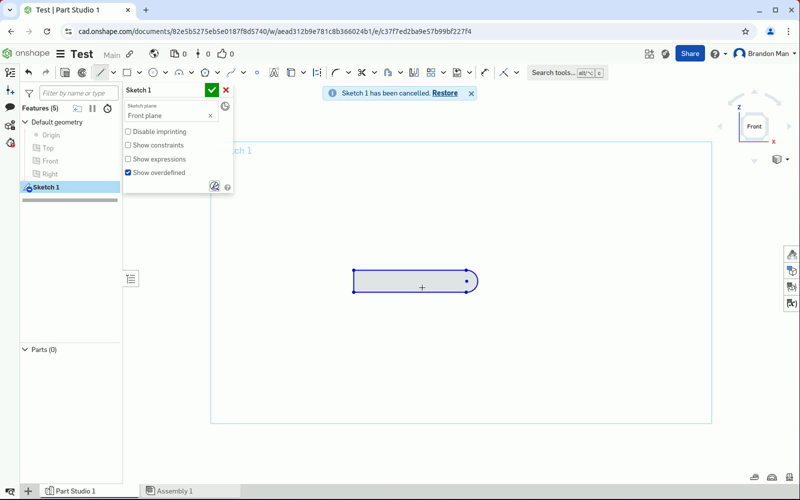
key_up(shift)
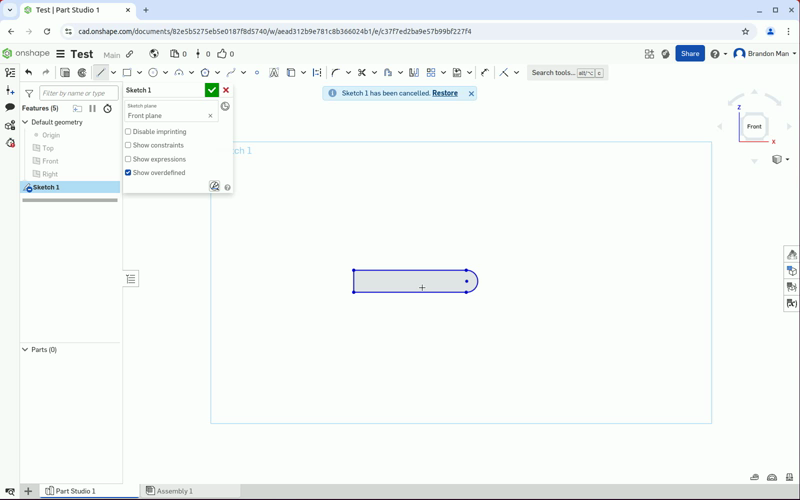
key_down(shift)
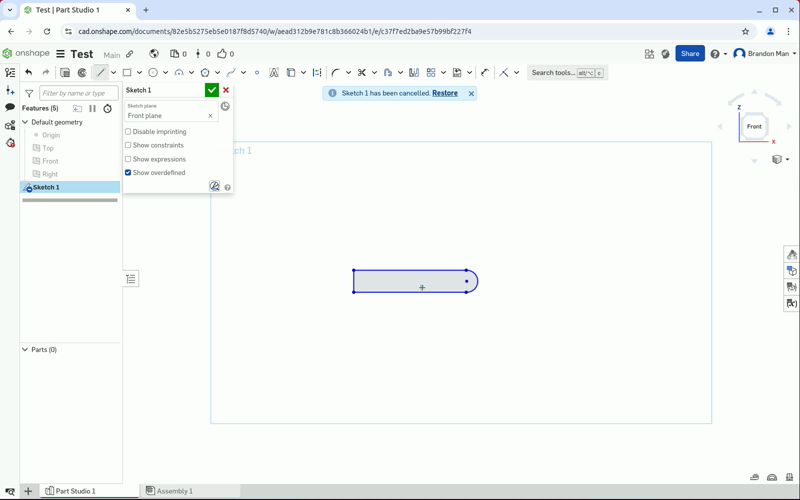
mouse_move(452, 287)
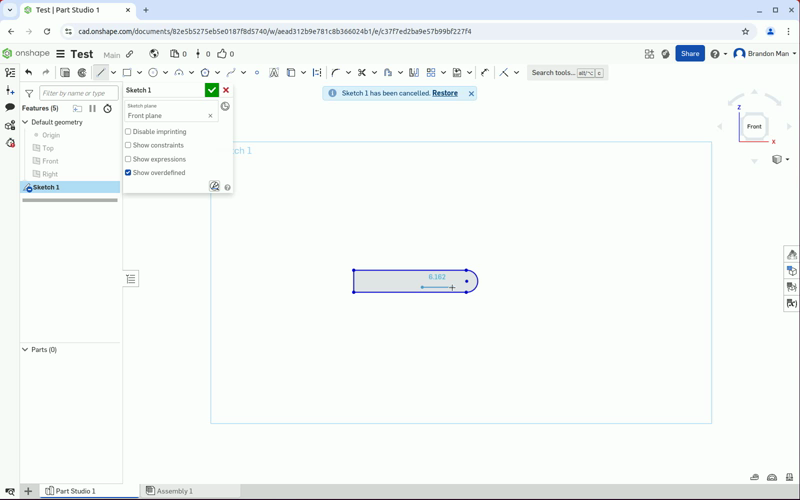
mouse_move(466, 287)
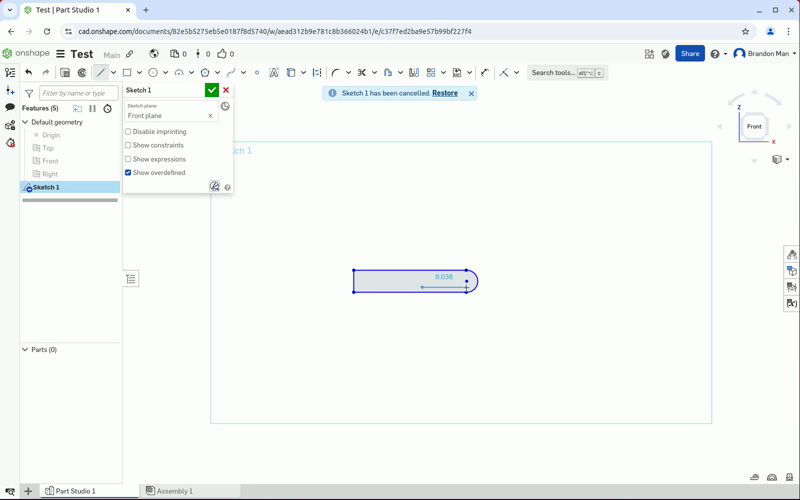
click(466, 287)
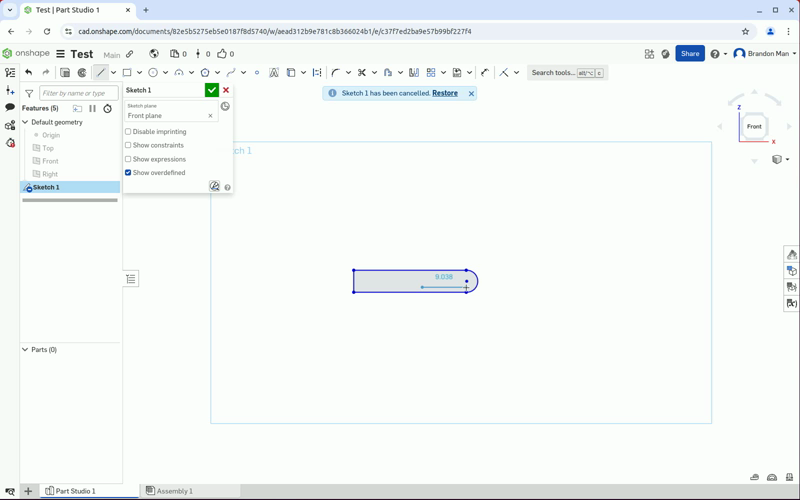
key_up(shift)
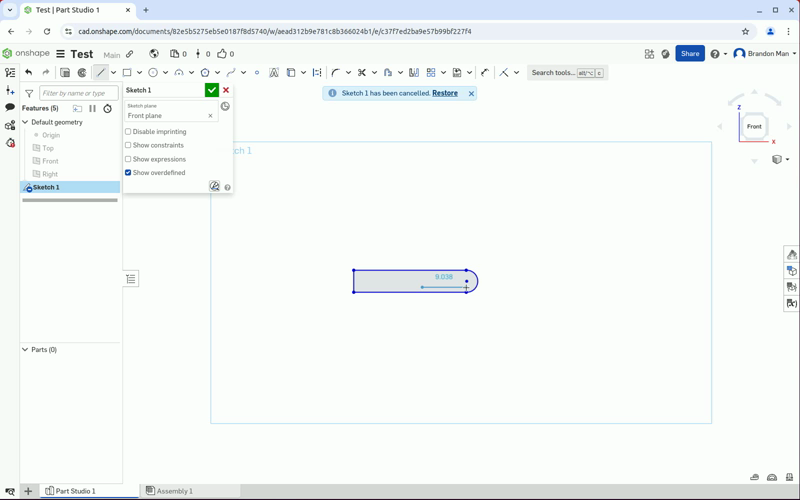
key(esc)
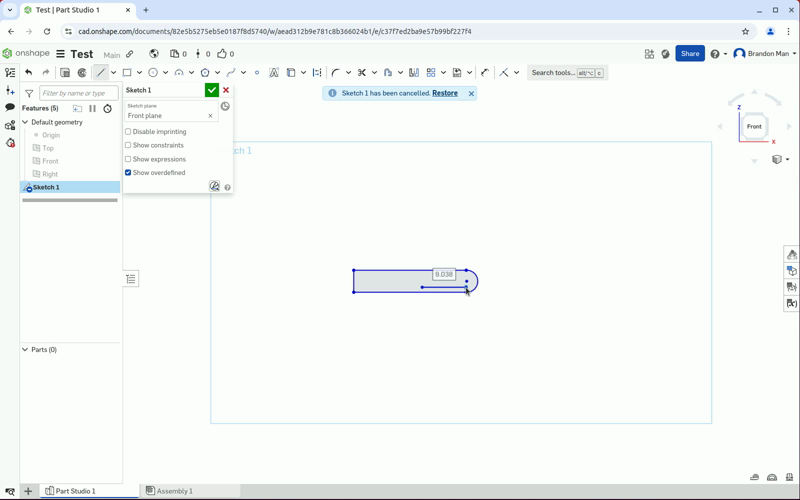
key(a)
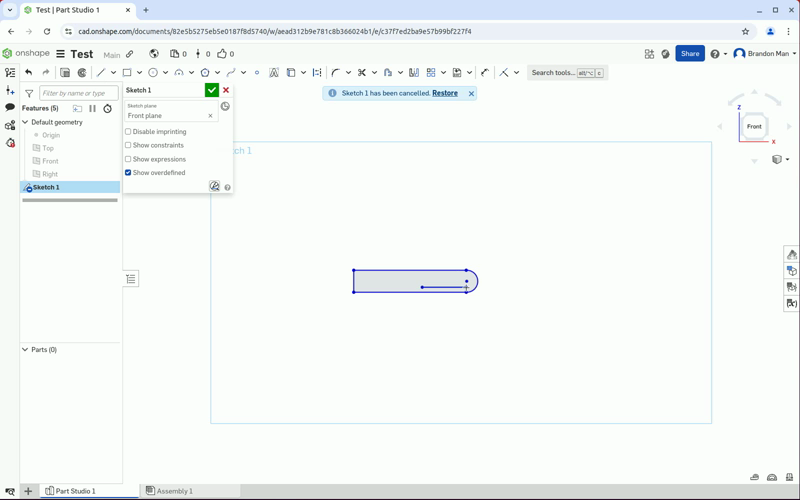
mouse_move(466, 287)
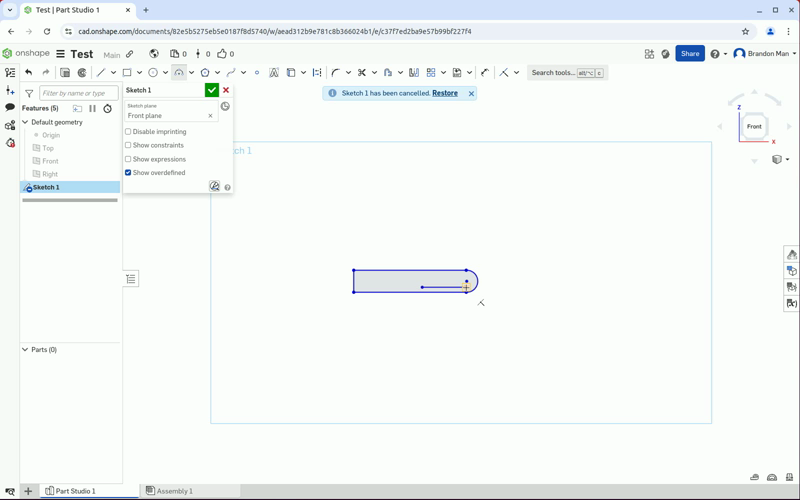
click(466, 287)
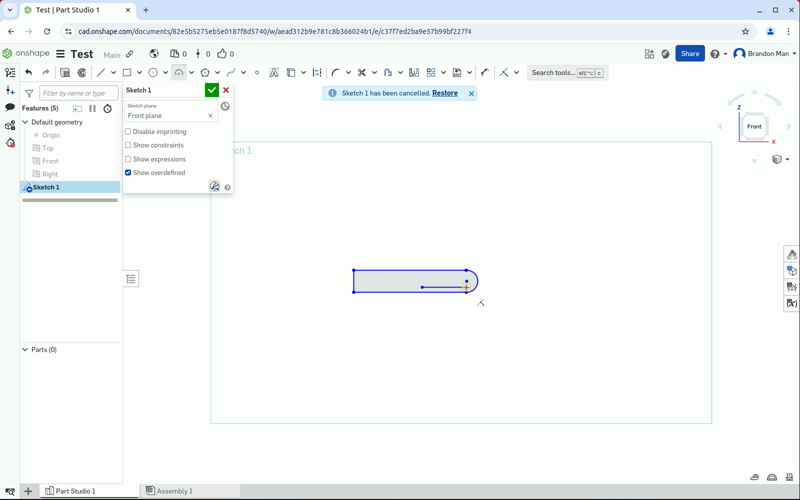
key_down(shift)
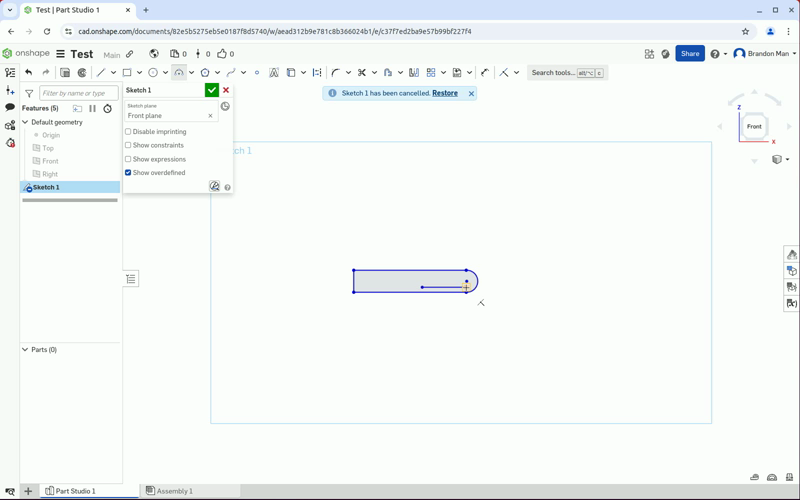
mouse_move(466, 275)
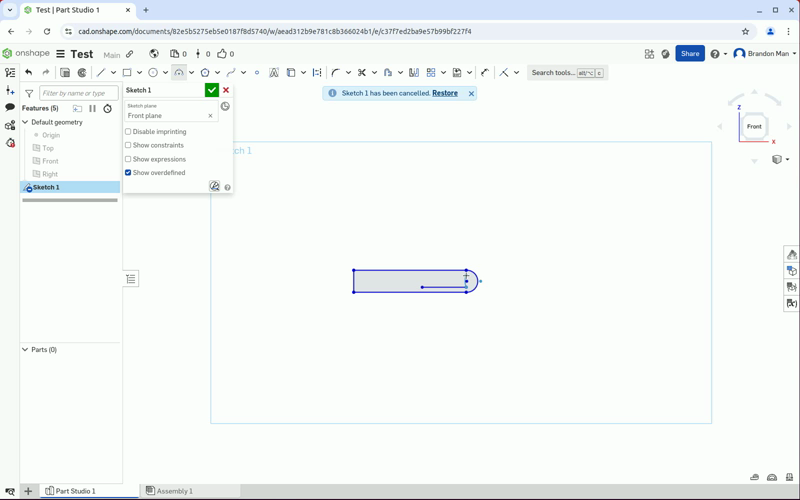
click(466, 275)
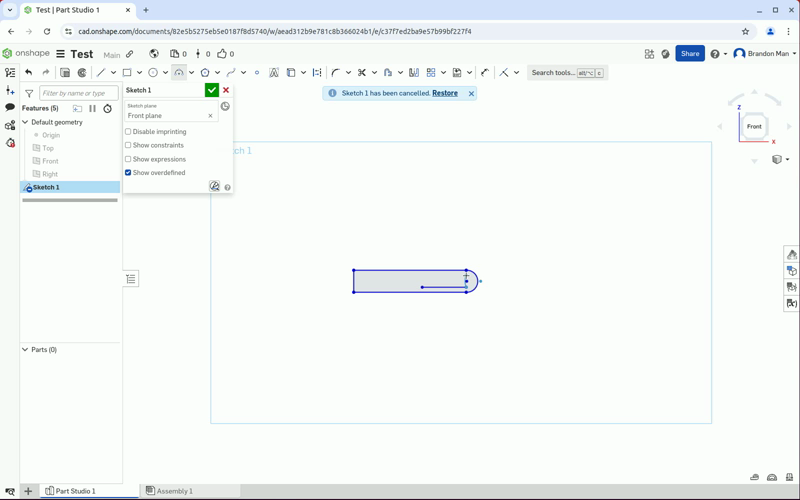
mouse_move(472, 281)
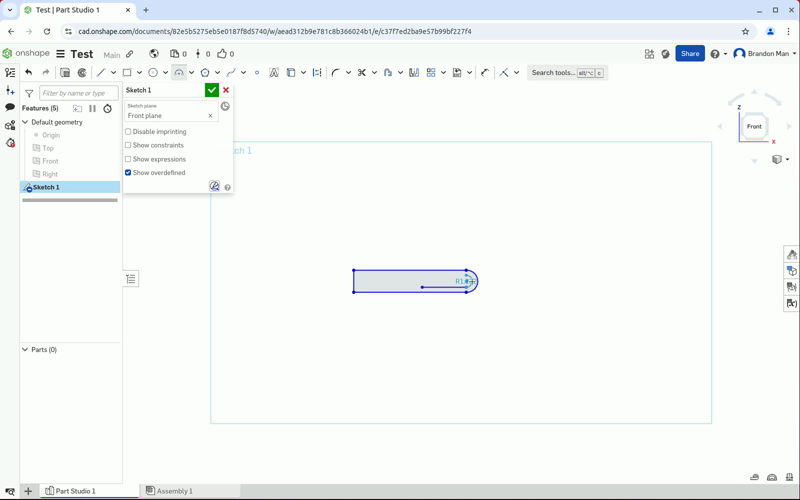
click(472, 281)
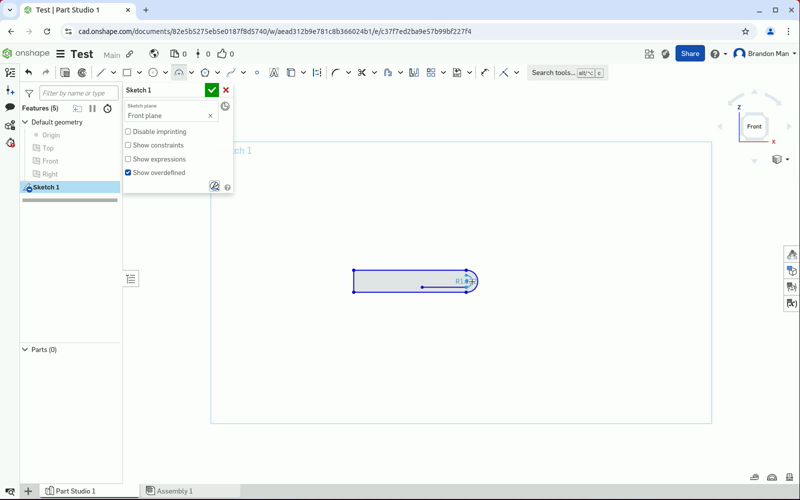
key_up(shift)
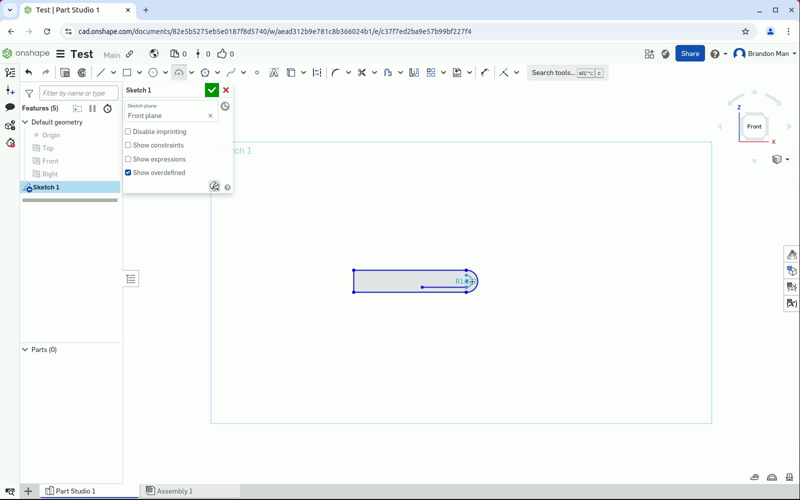
key(esc)
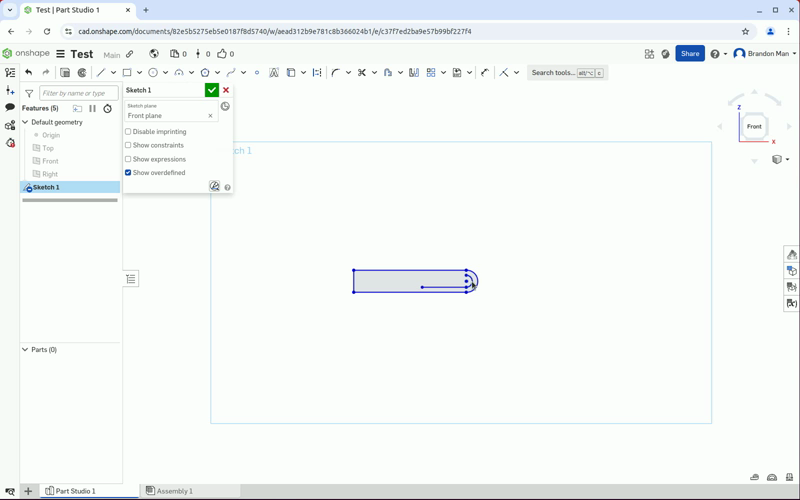
key(l)
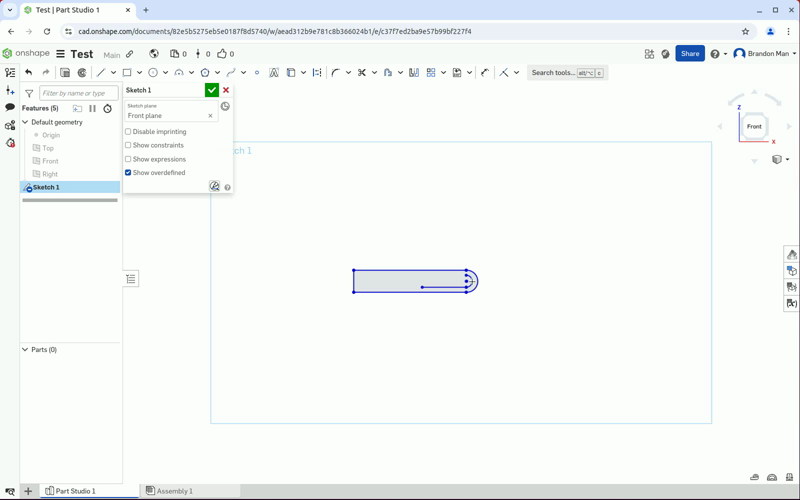
mouse_move(466, 275)
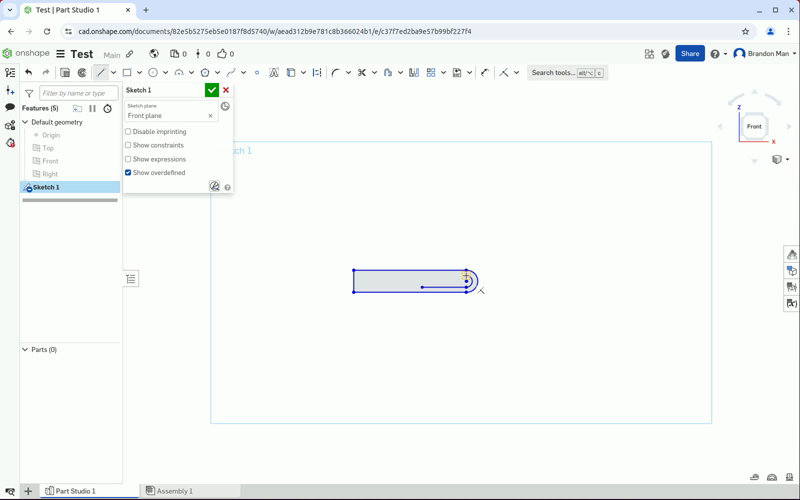
click(466, 275)
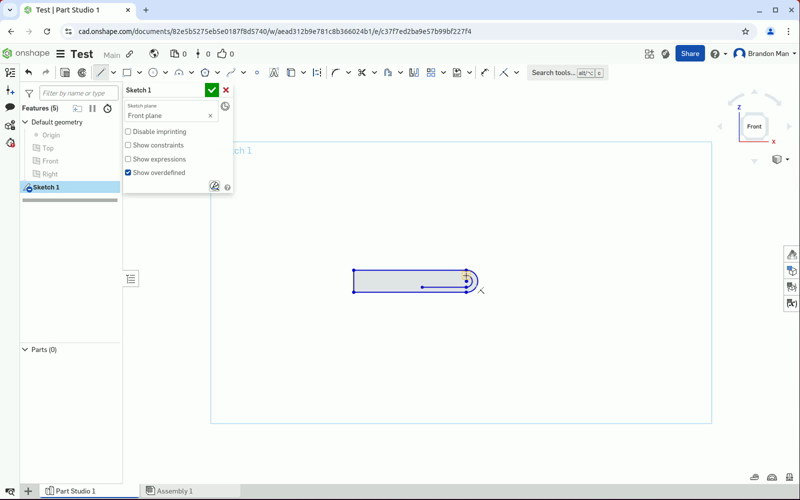
key_down(shift)
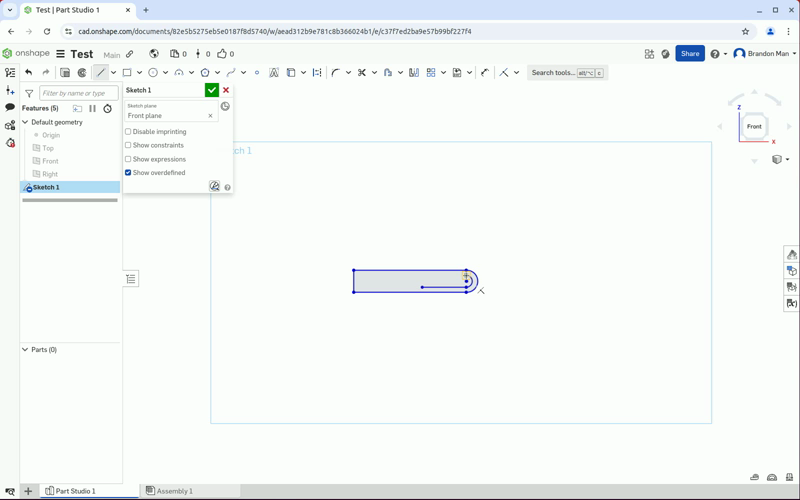
mouse_move(496, 275)
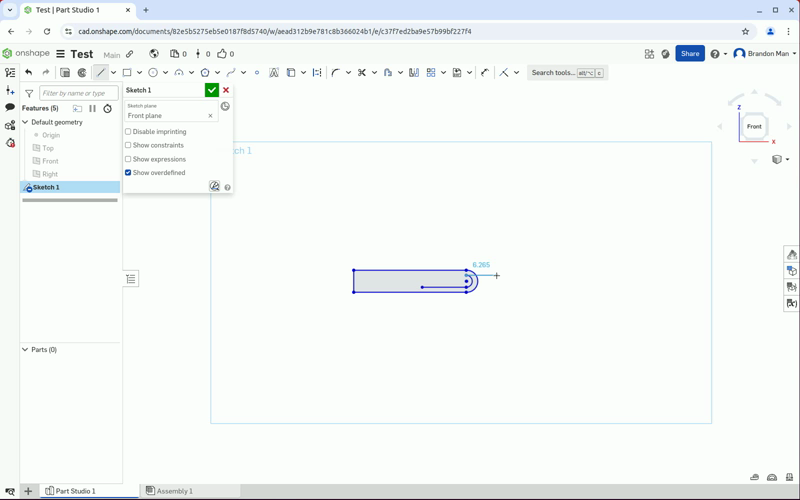
mouse_move(422, 275)
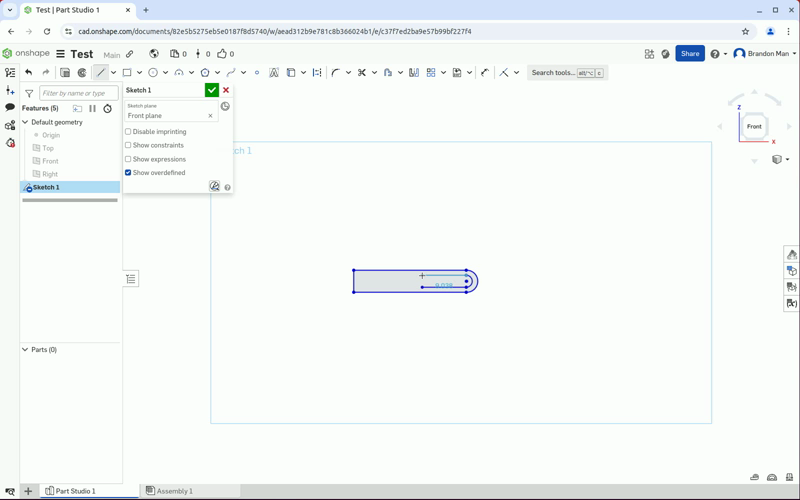
click(422, 275)
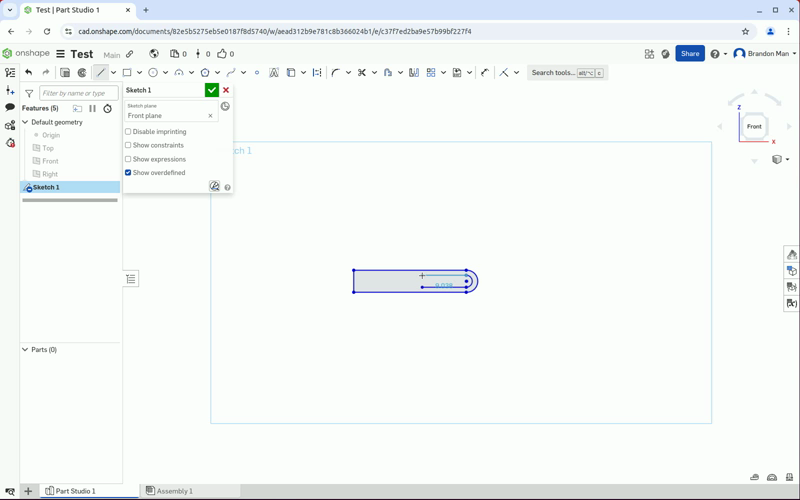
key_up(shift)
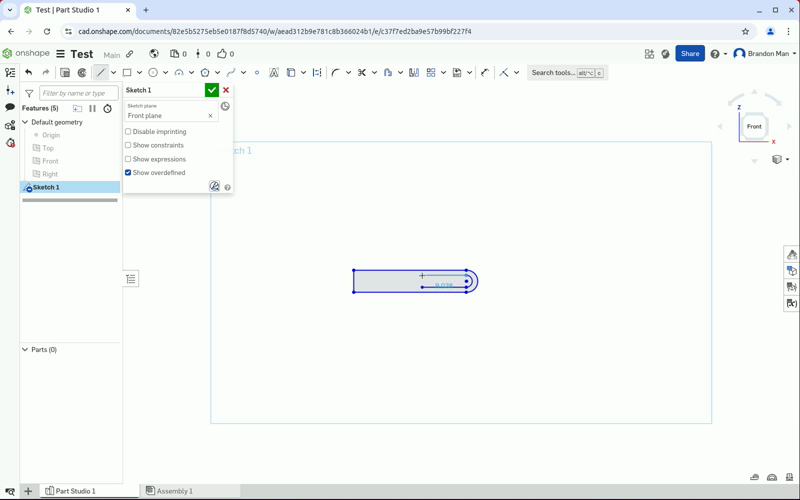
key(esc)
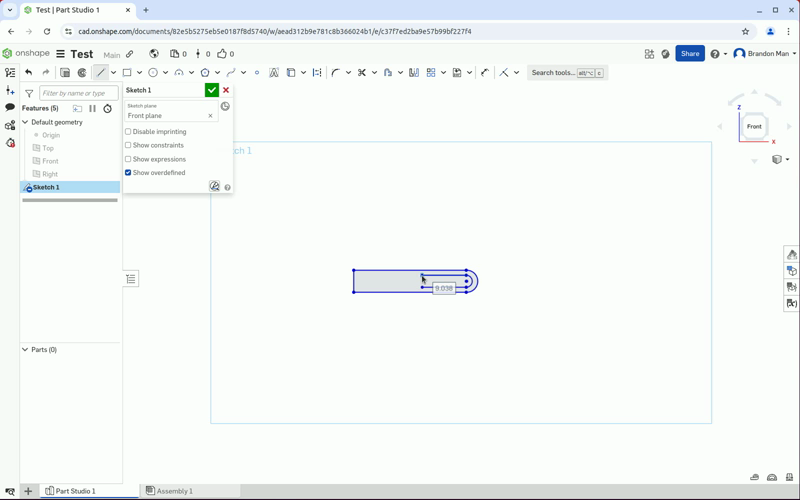
key(a)
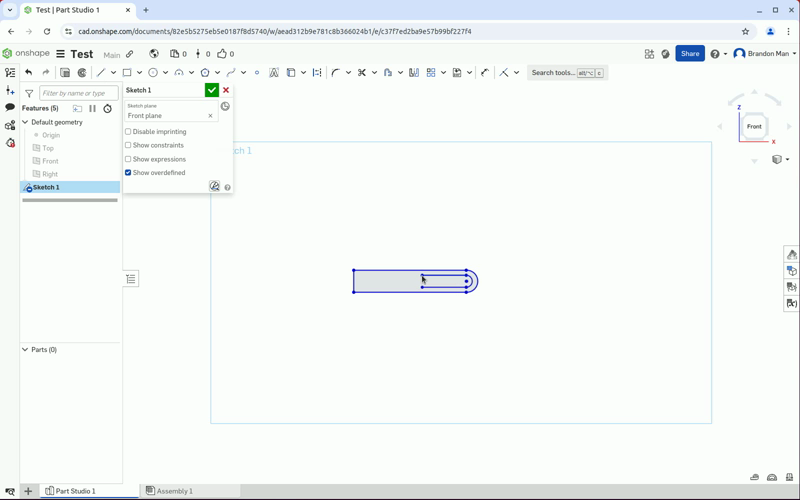
mouse_move(422, 275)
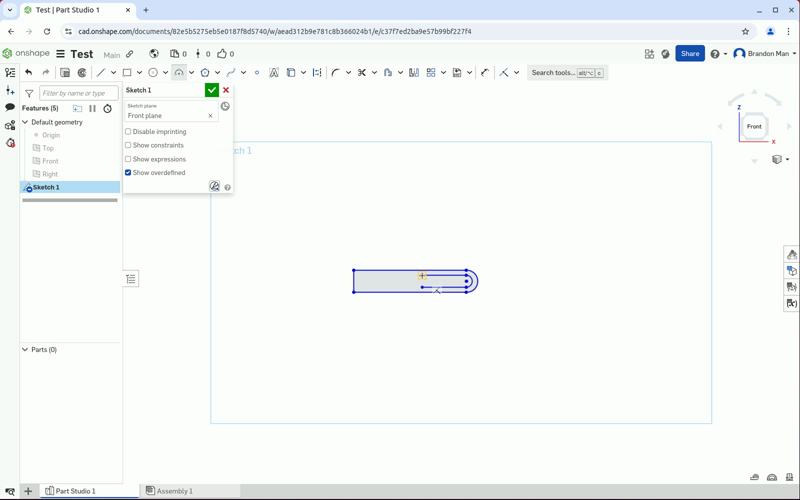
click(422, 275)
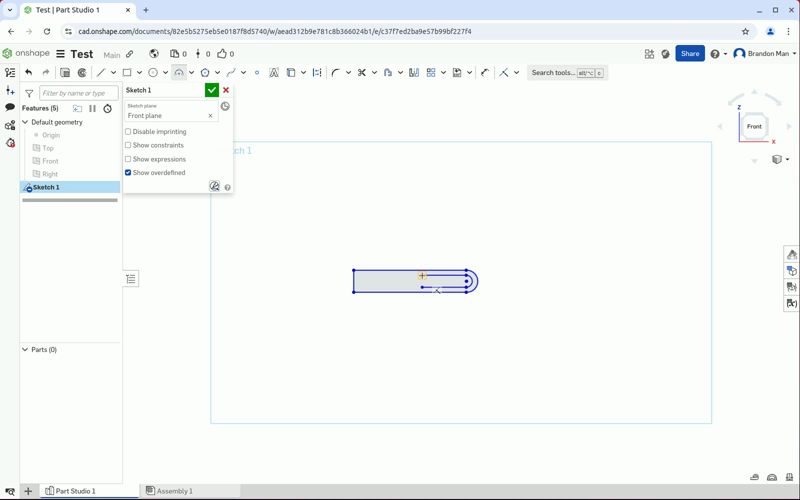
mouse_move(422, 287)
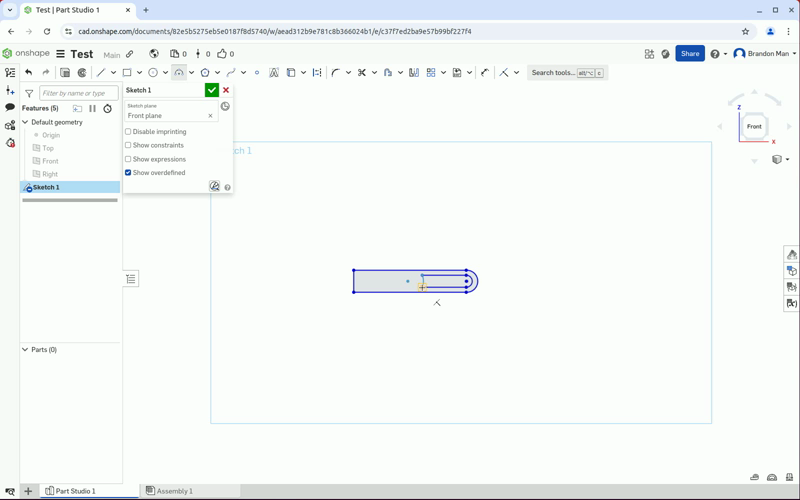
click(422, 287)
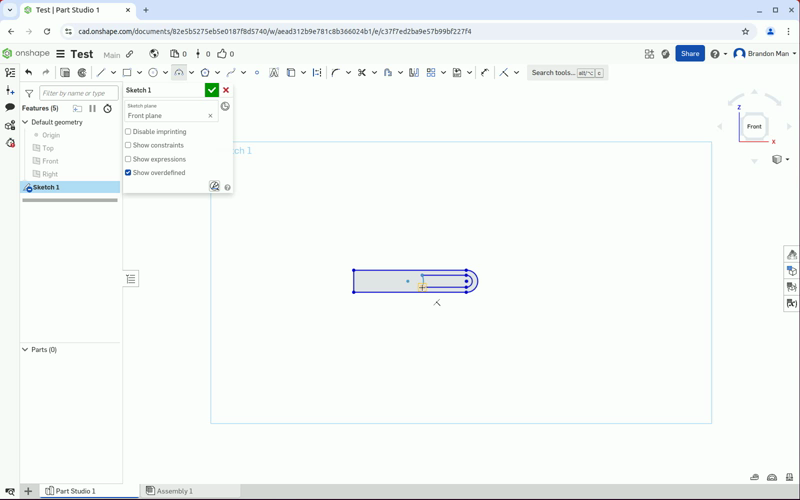
key_down(shift)
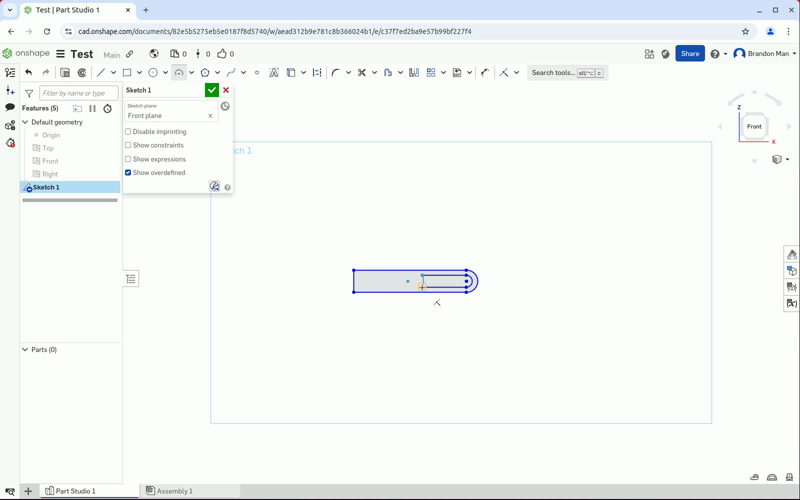
mouse_move(427, 281)
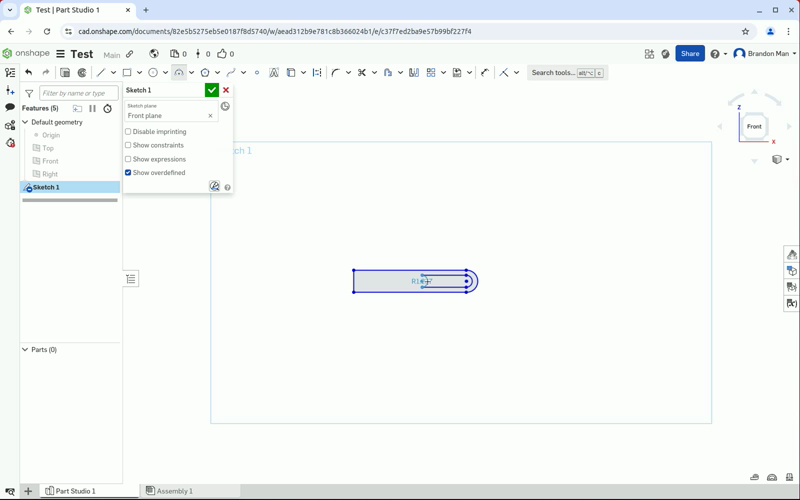
click(427, 281)
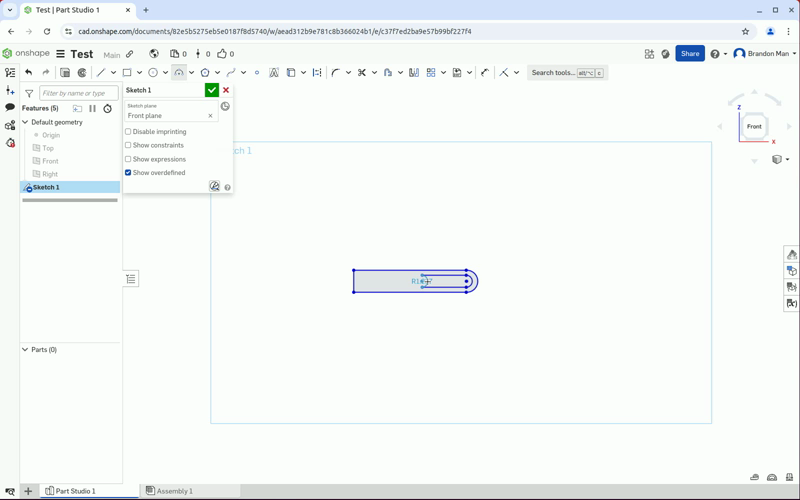
key_up(shift)
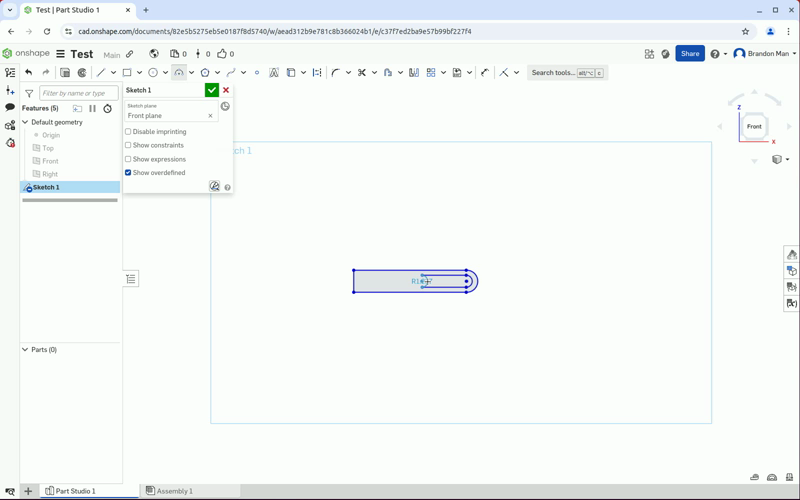
key(esc)
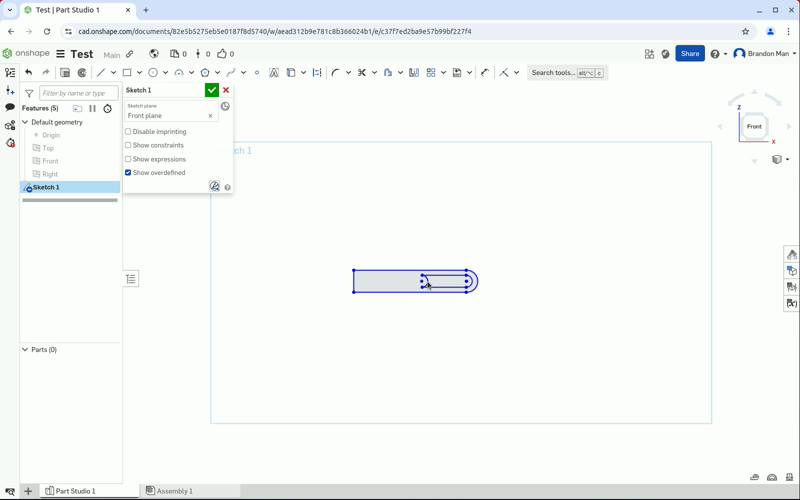
mouse_move(355, 281)
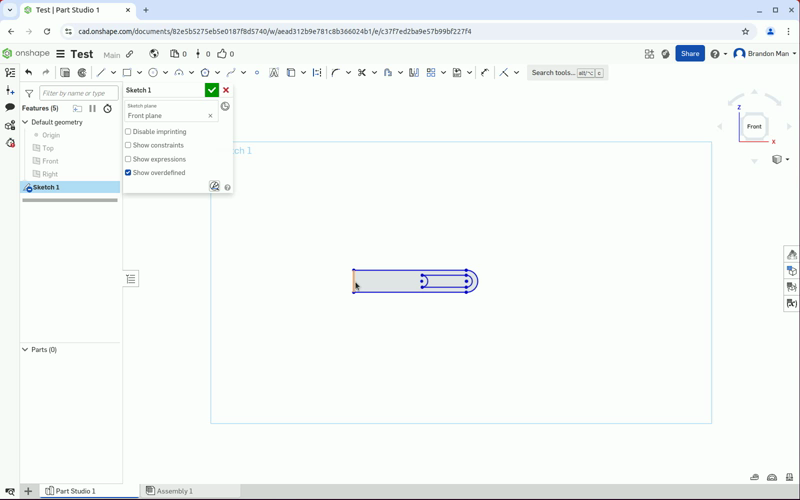
click(355, 281)
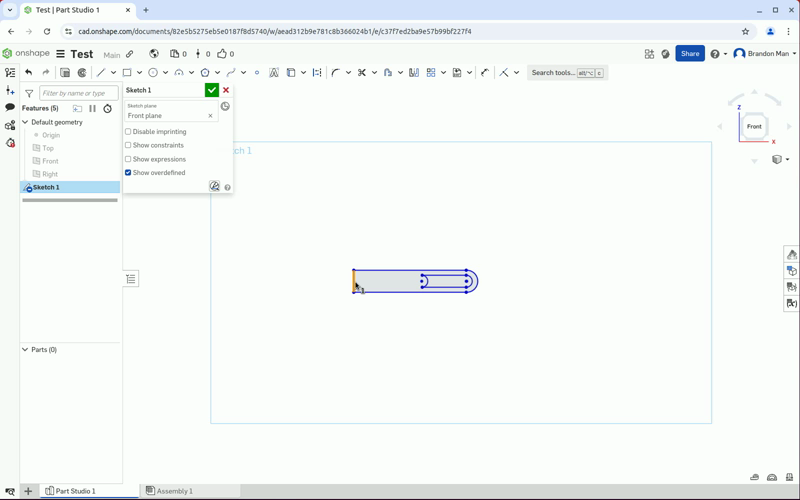
mouse_move(73, 352)
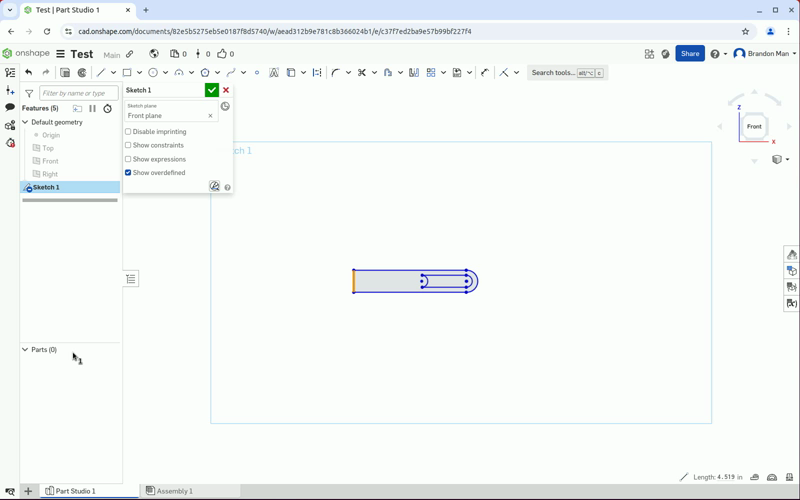
key(shift+y)
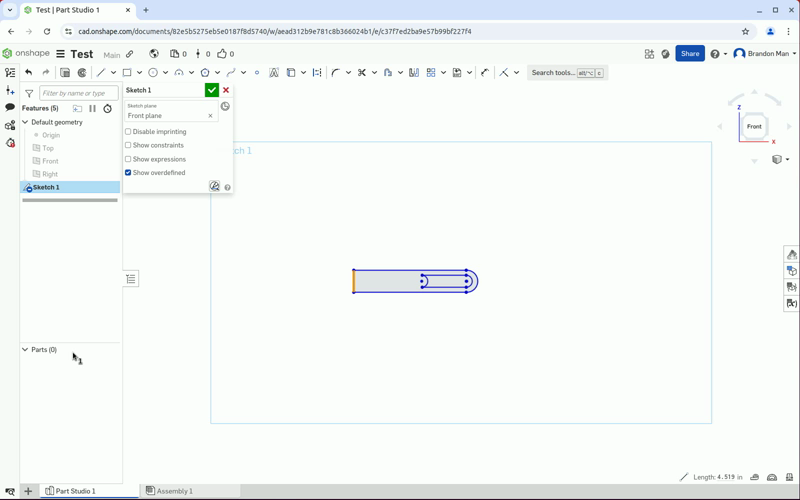
key(shift+e)
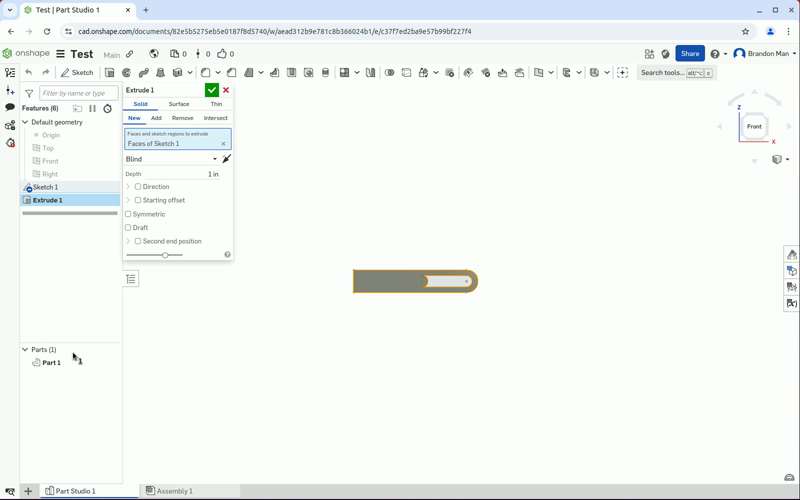
mouse_move(143, 106)
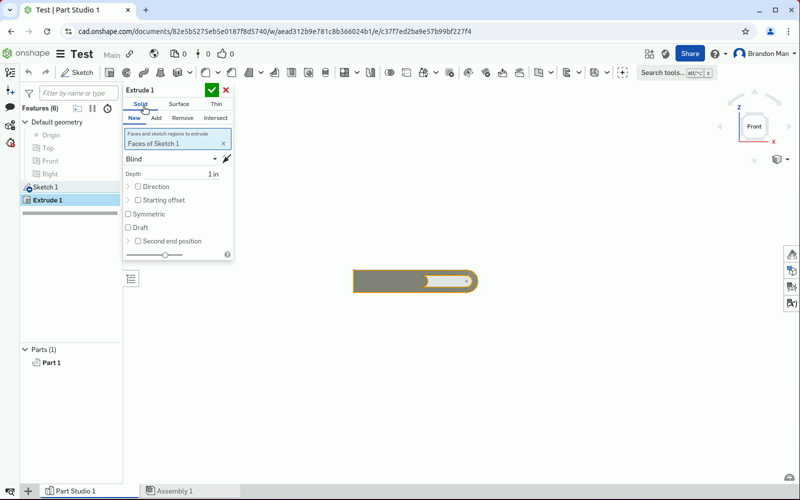
click(143, 106)
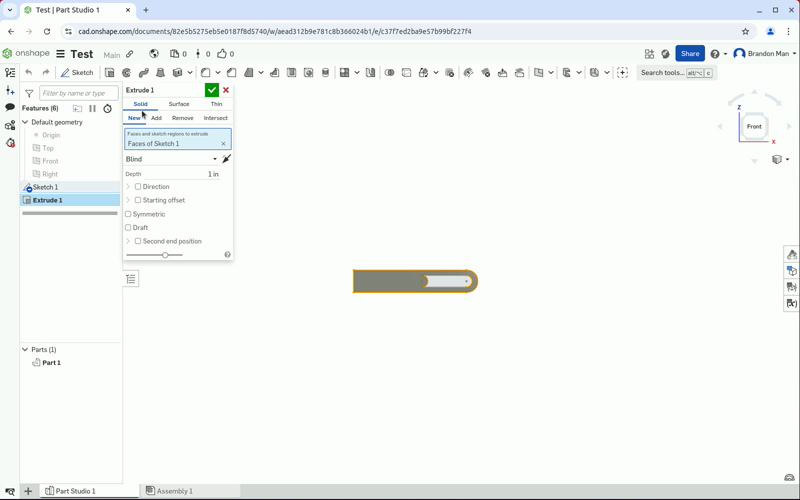
mouse_move(137, 120)
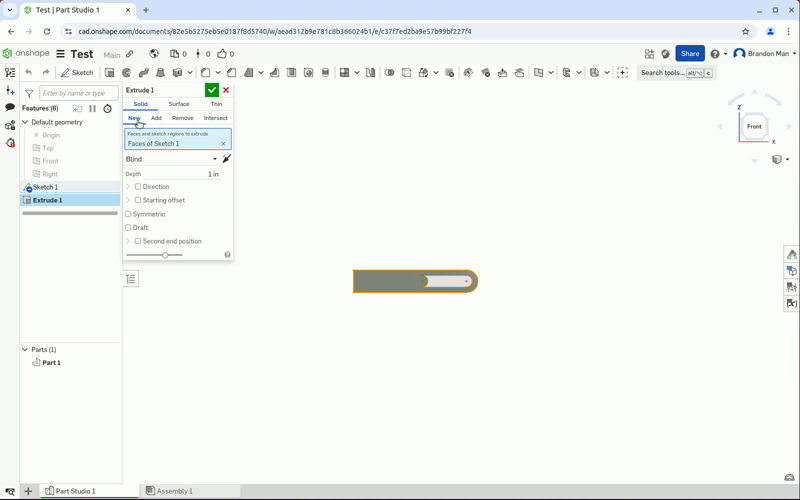
click(137, 120)
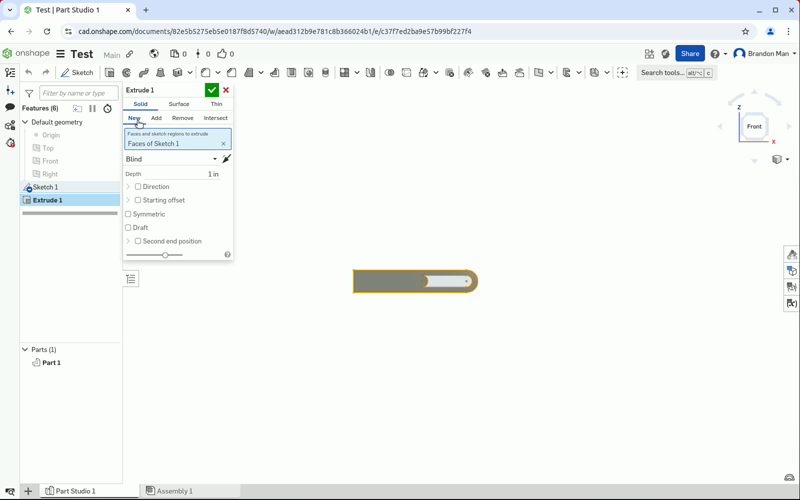
key(tab, 4)
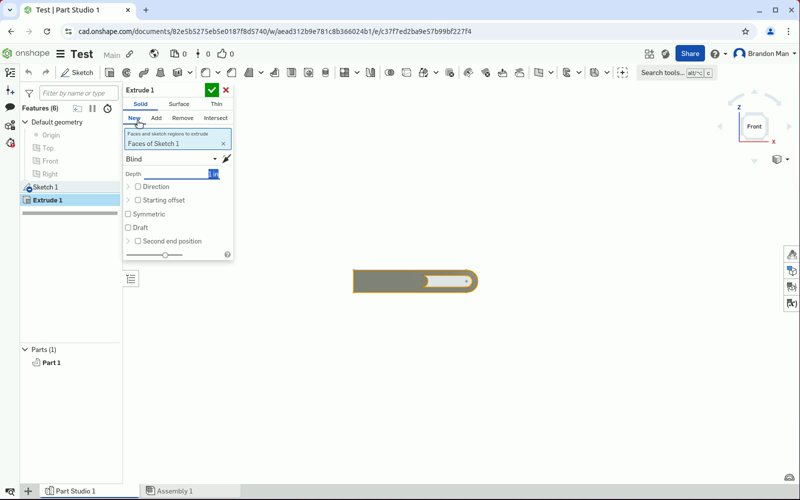
text(11.554)
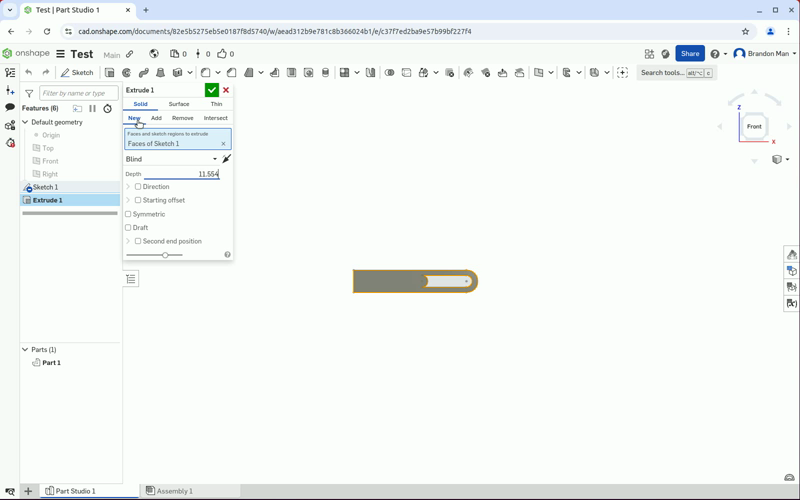
key(enter)
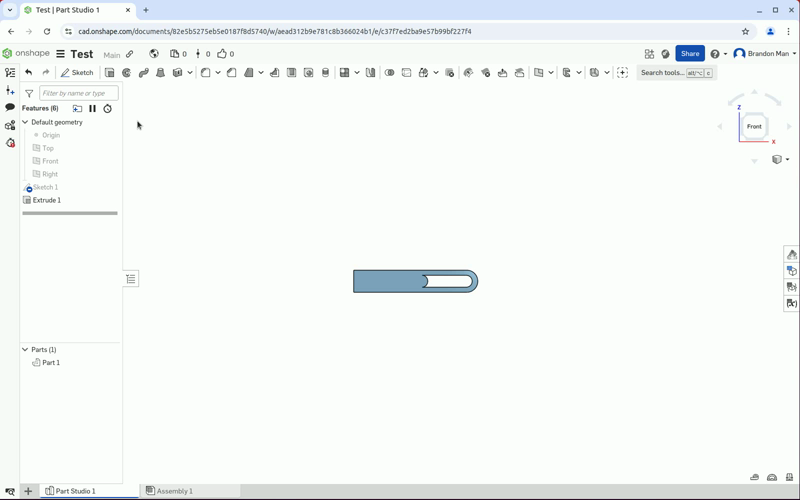
key(shift+h)
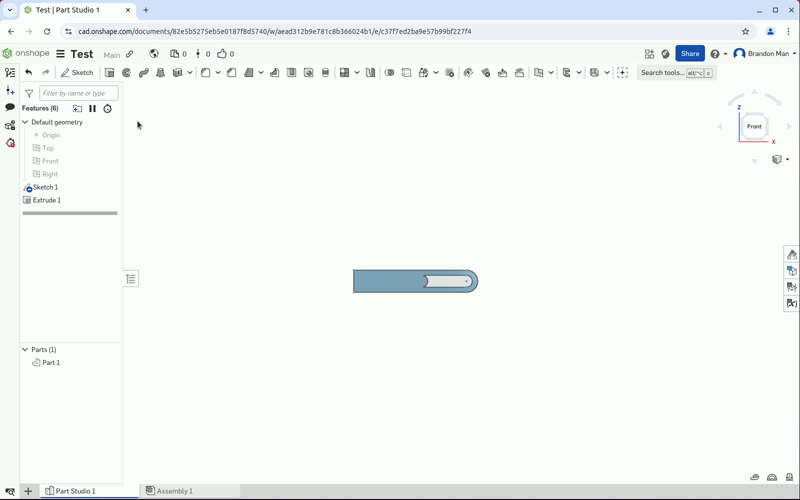
key(shift+h)
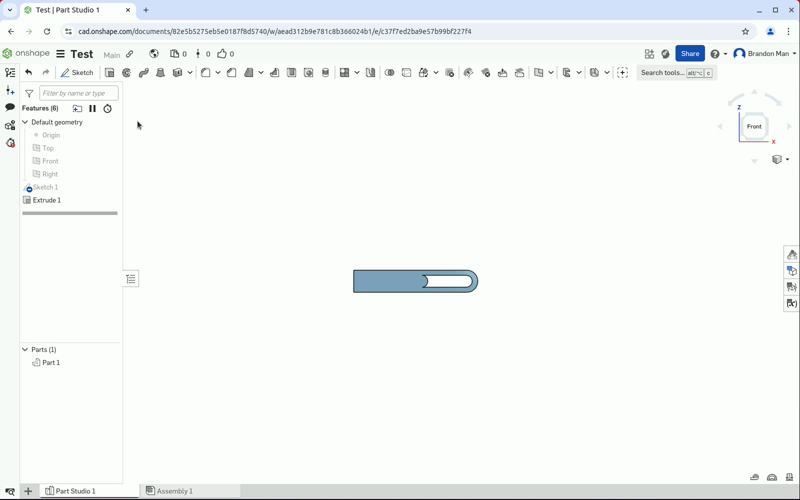
mouse_move(73, 189)
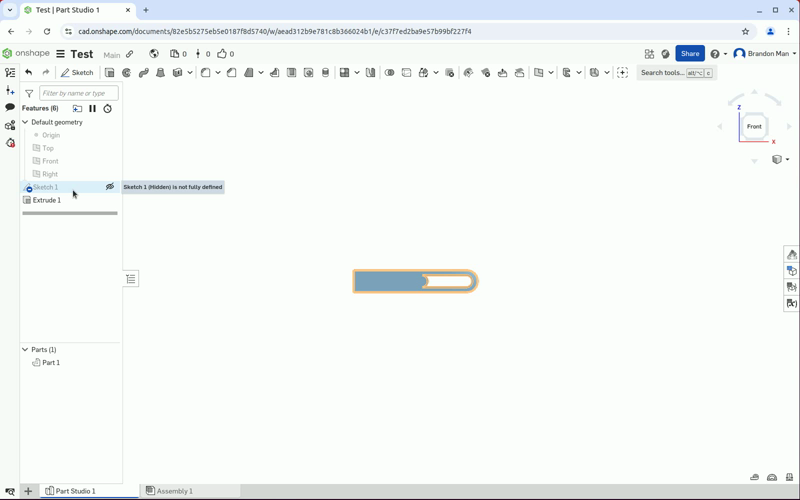
click(73, 189)
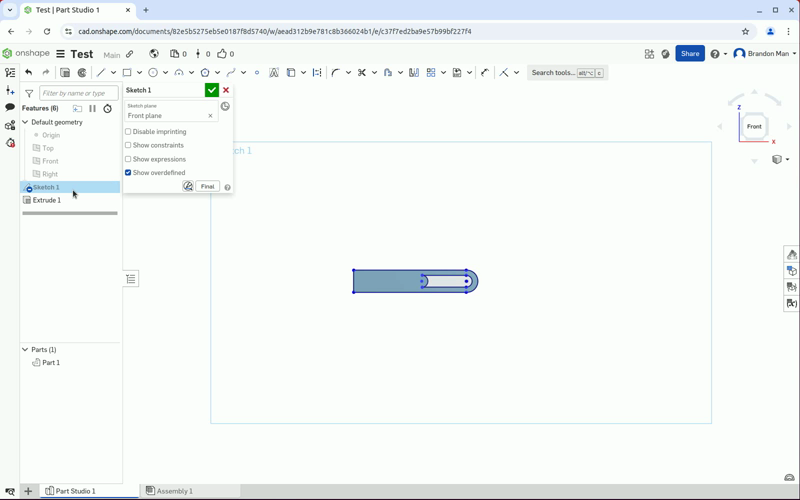
mouse_move(229, 92)
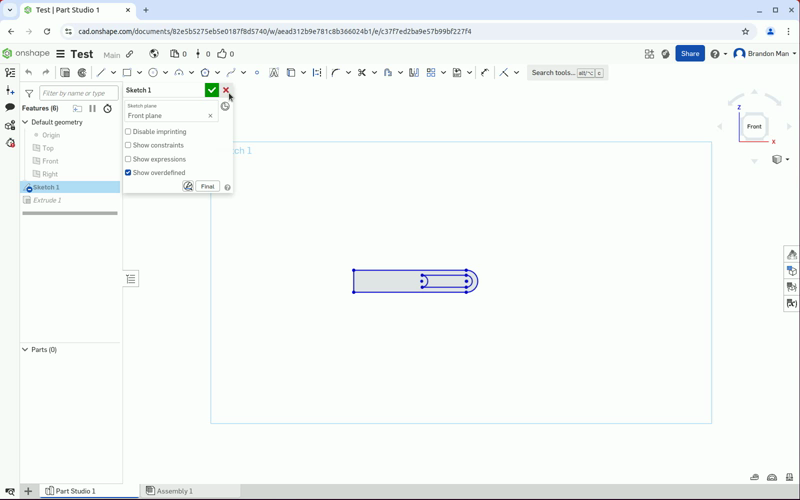
click(229, 92)
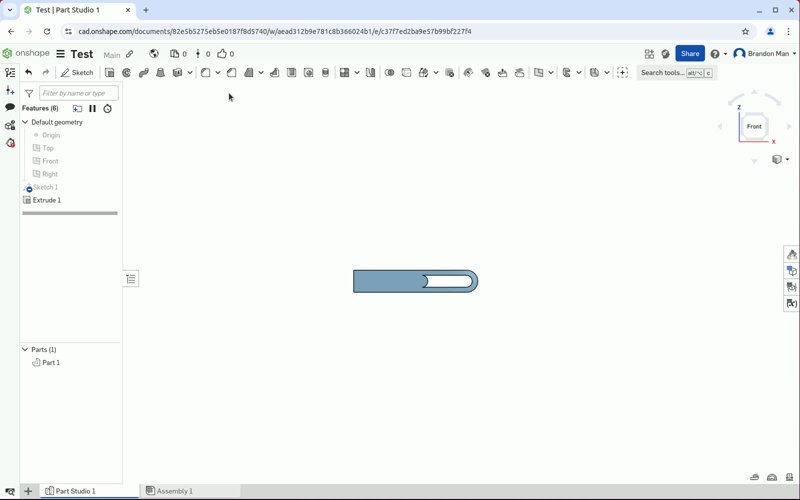
mouse_move(541, 75)
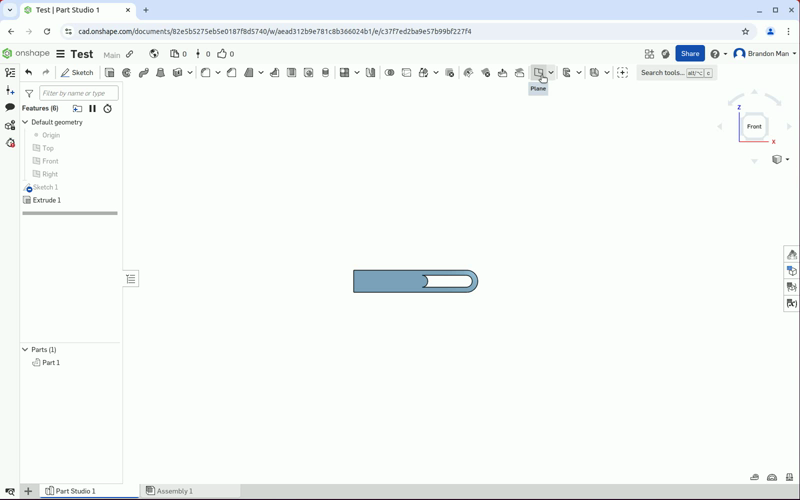
click(541, 75)
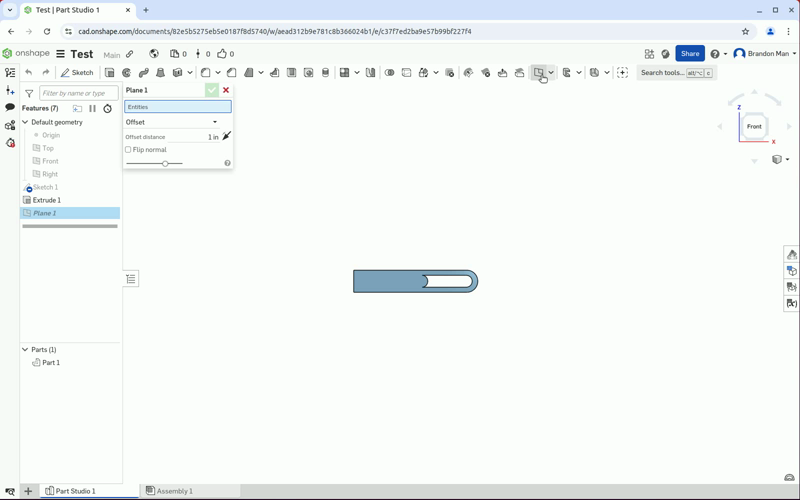
mouse_move(73, 163)
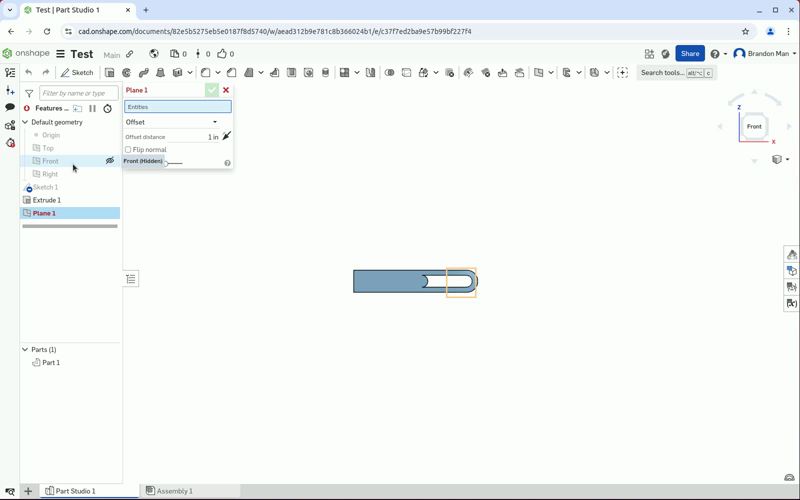
click(73, 163)
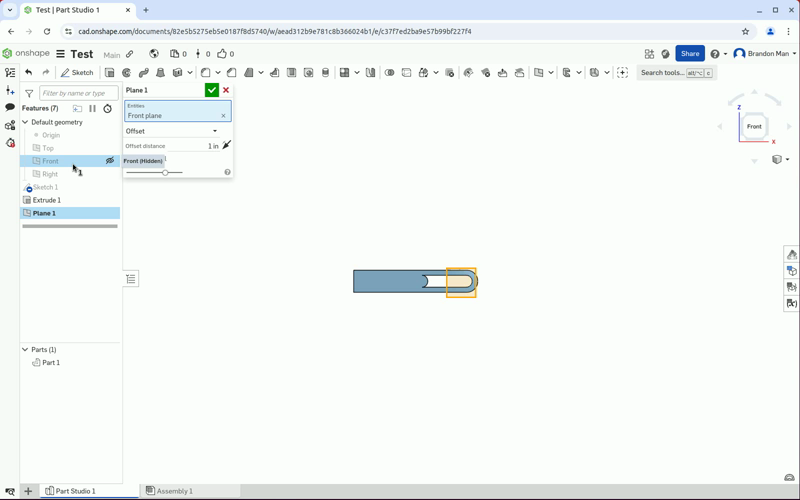
key(tab, 2)
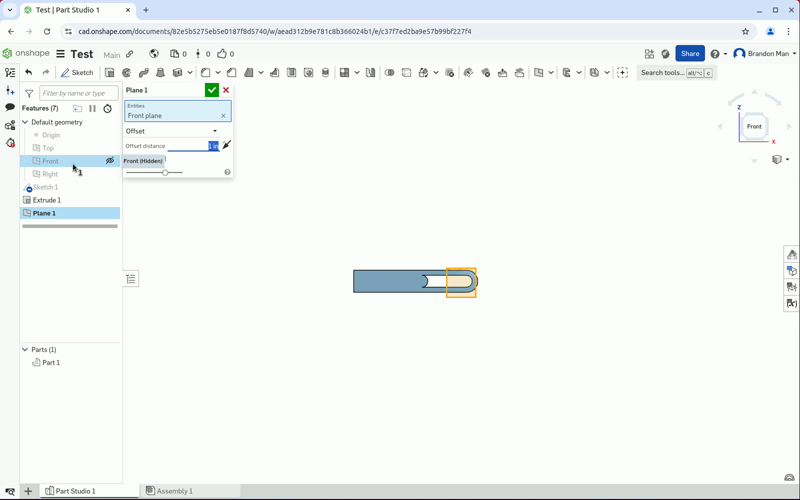
text(11.554)
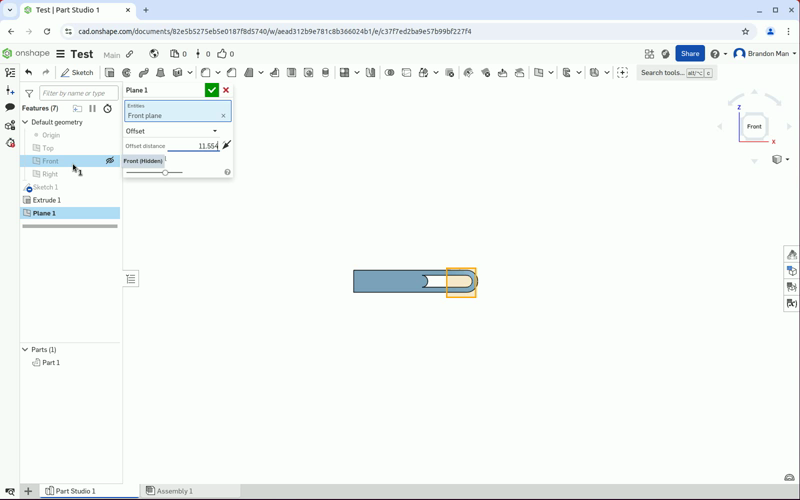
key(enter, 2)
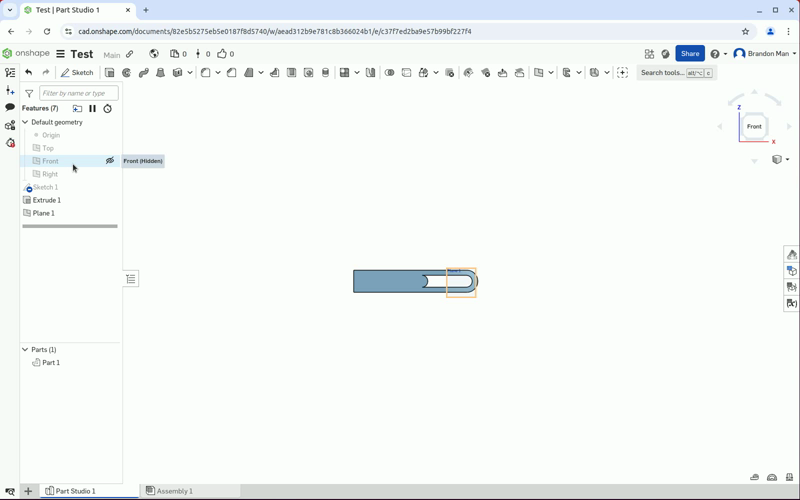
key(shift+s)
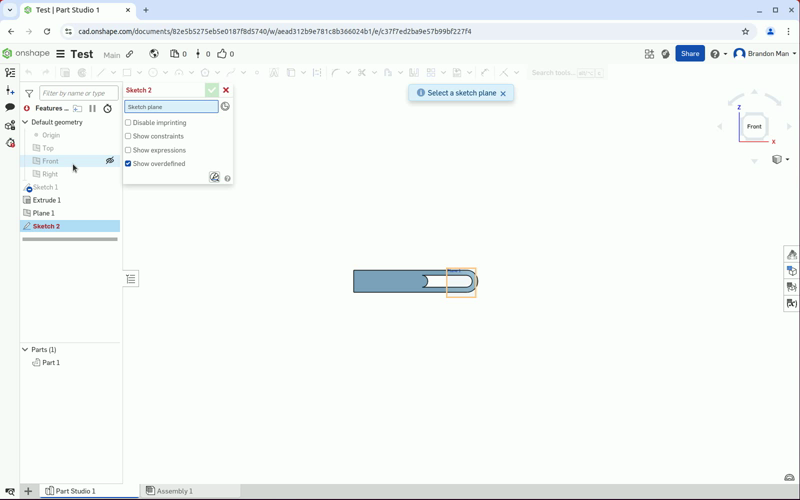
mouse_move(73, 215)
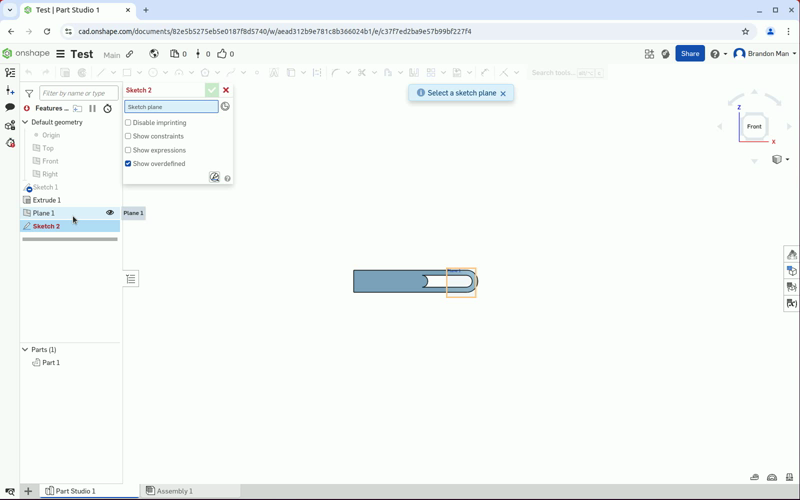
click(73, 215)
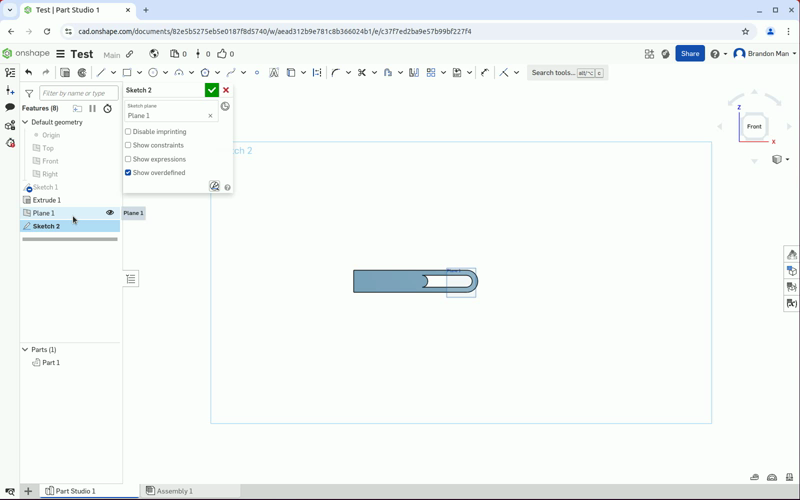
mouse_move(73, 352)
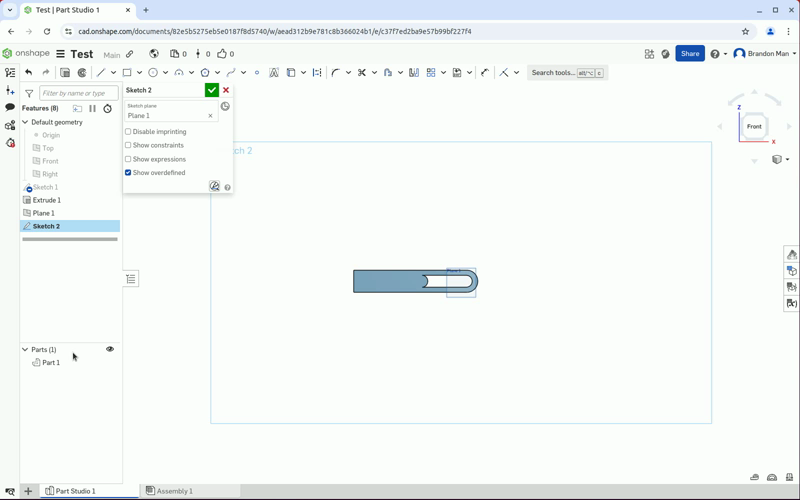
key(y)
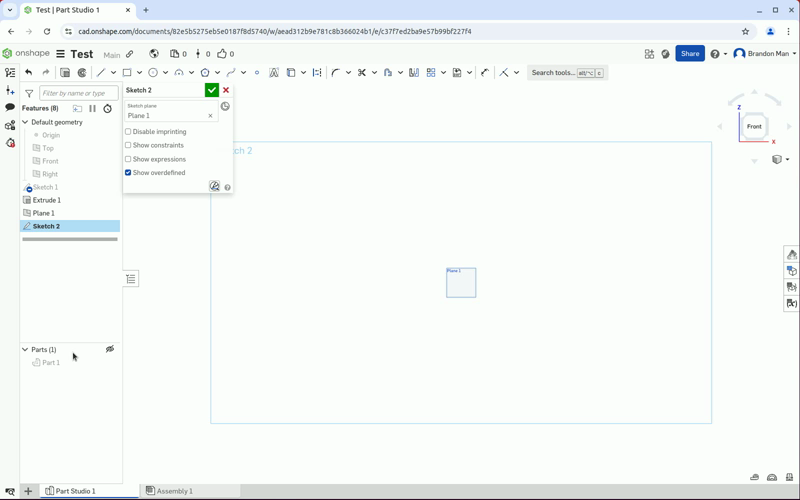
key(l)
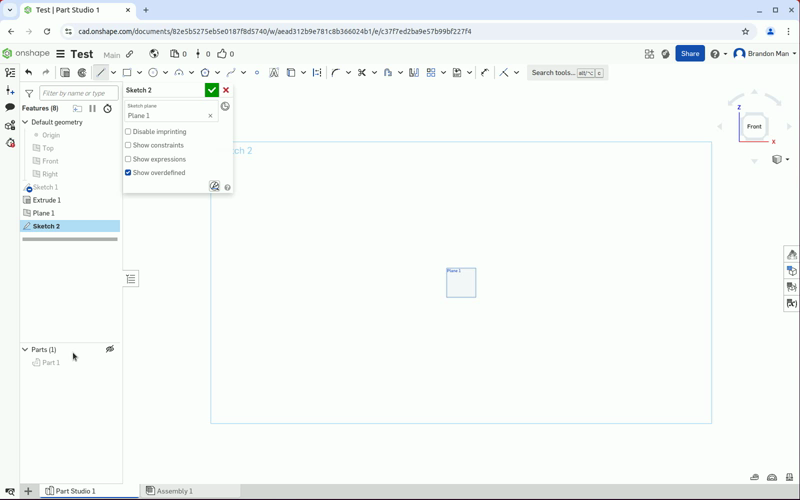
key_down(shift)
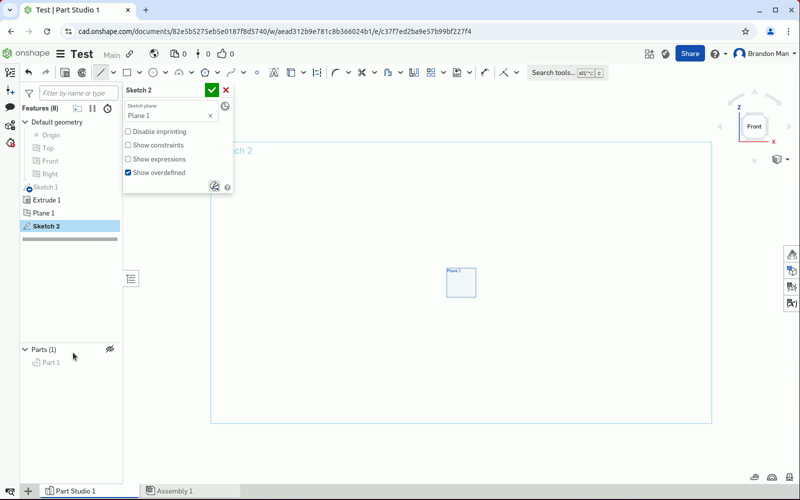
mouse_move(353, 292)
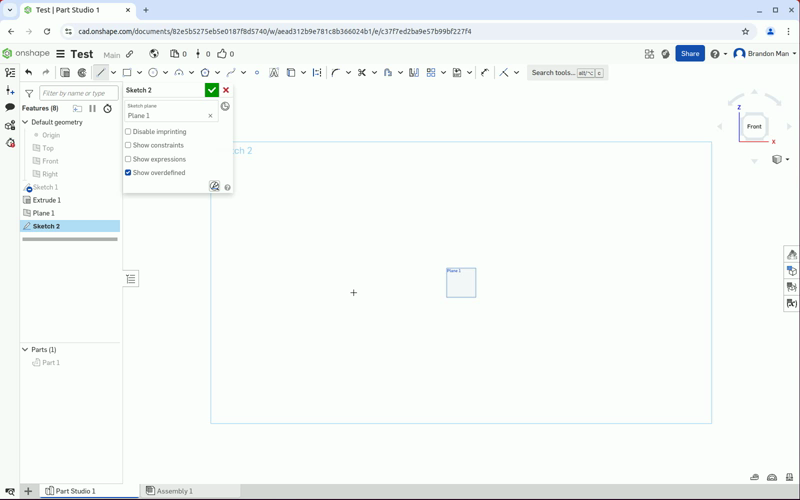
click(353, 292)
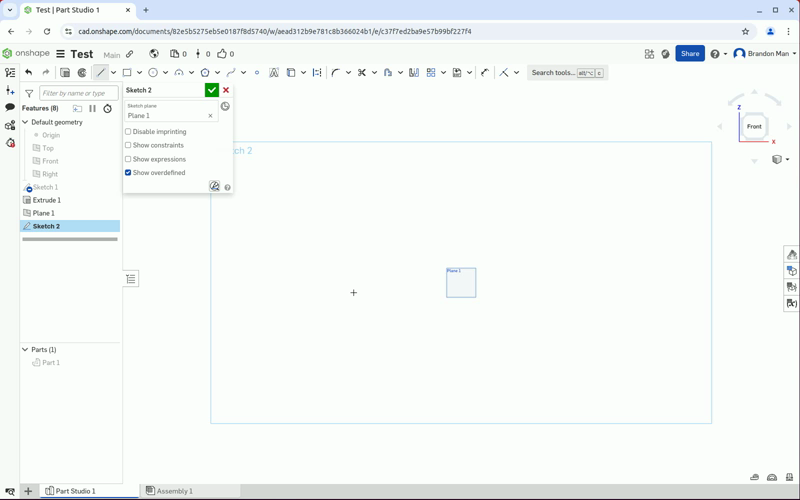
key_up(shift)
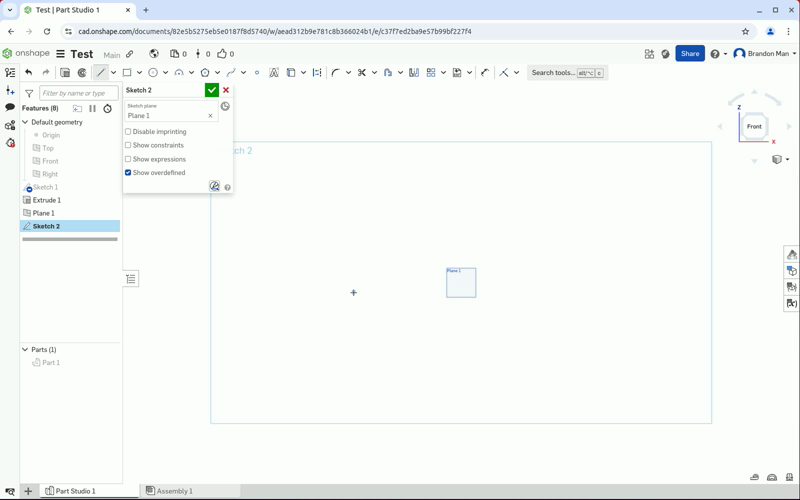
key_down(shift)
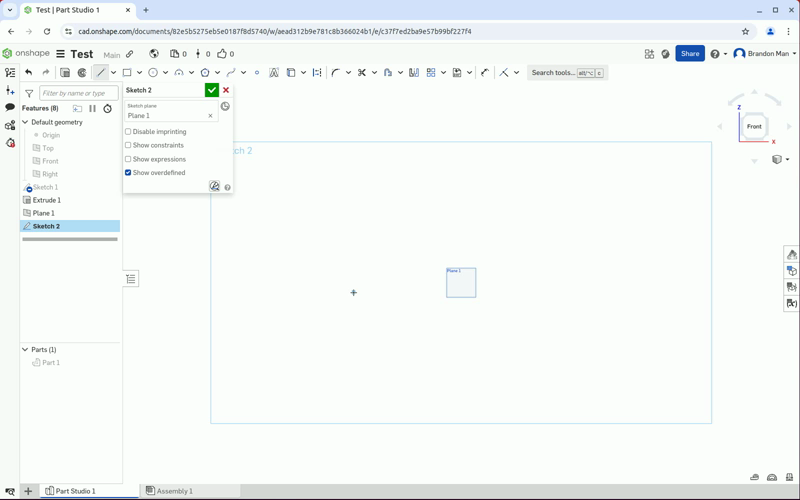
mouse_move(383, 292)
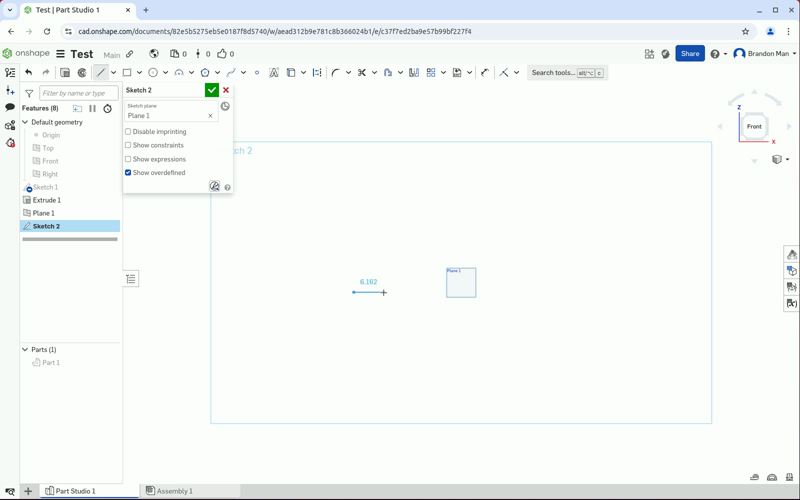
mouse_move(399, 282)
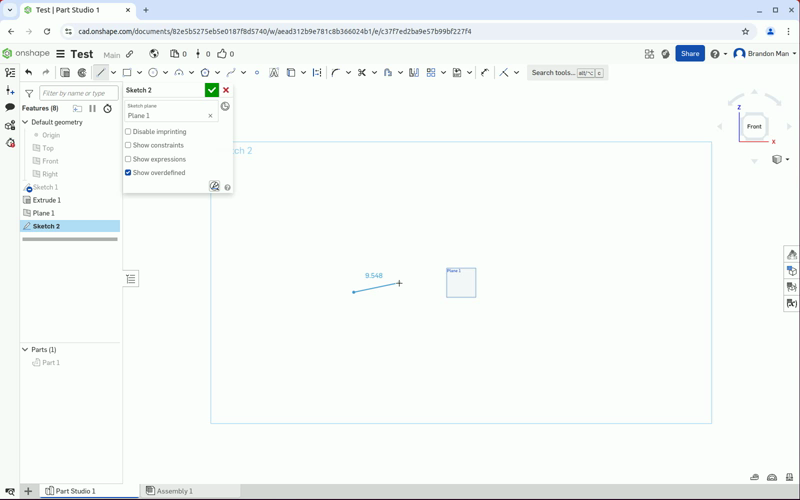
click(399, 282)
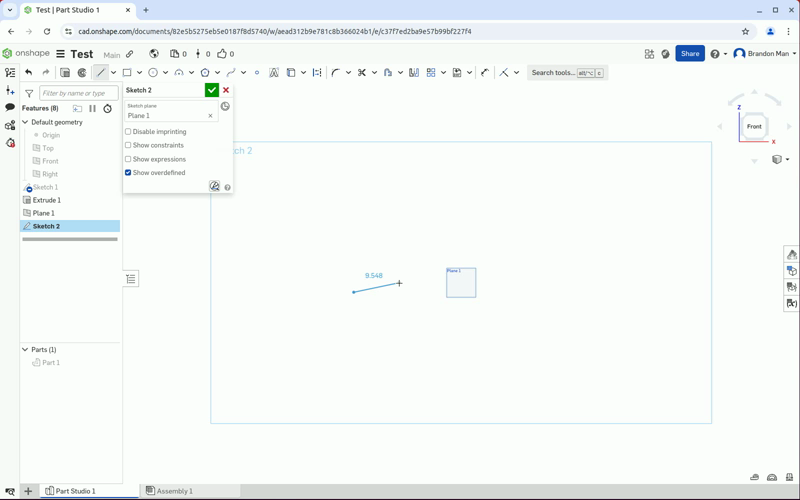
key_up(shift)
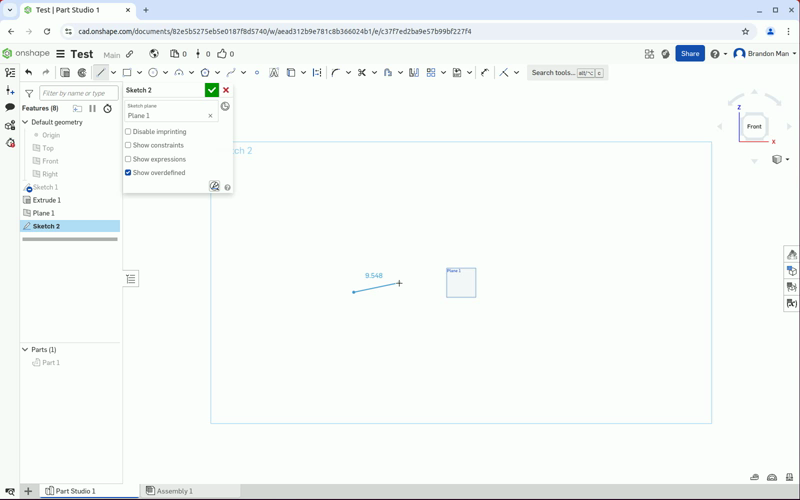
key_down(shift)
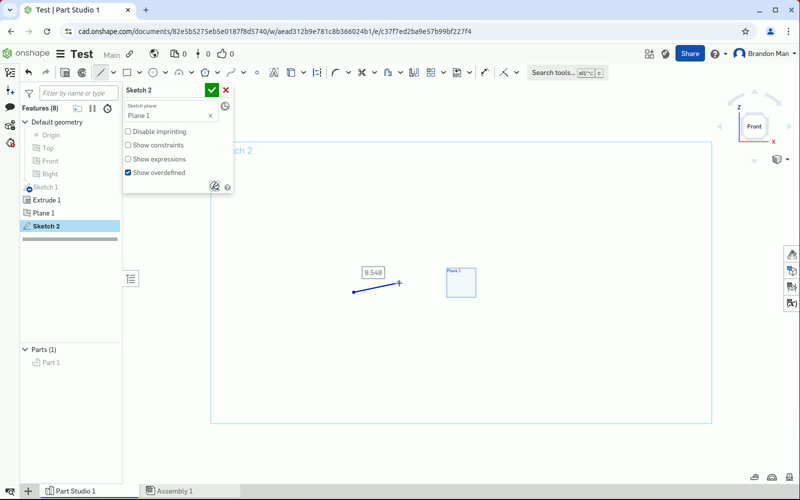
mouse_move(429, 282)
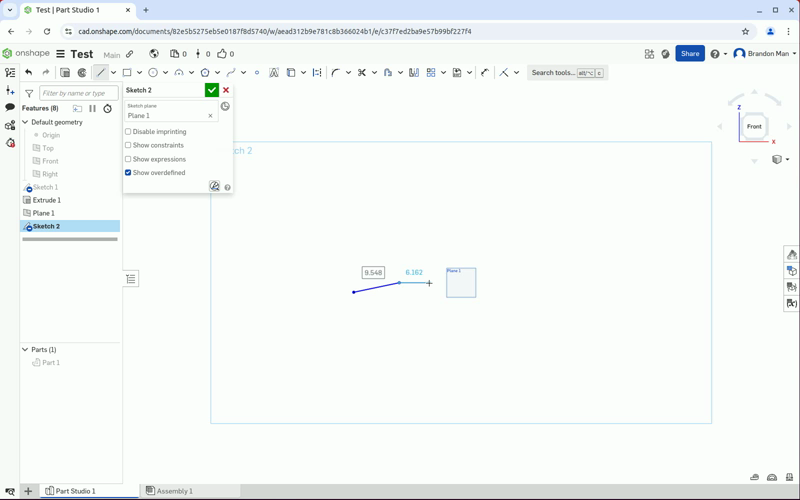
mouse_move(399, 279)
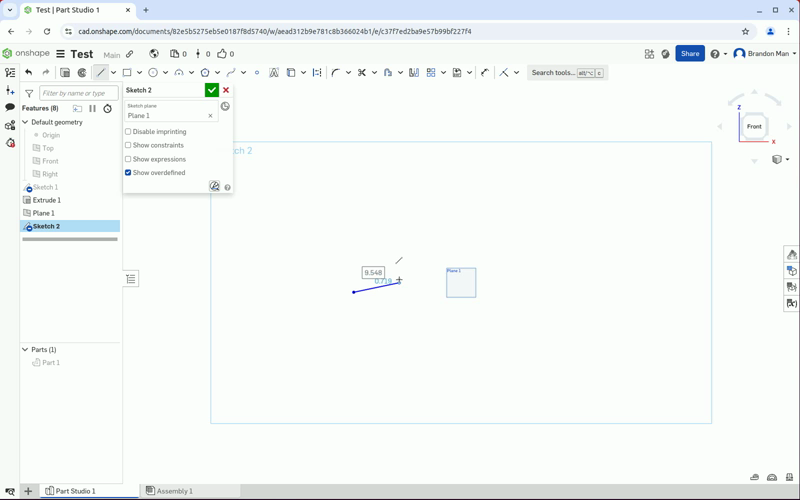
scroll(6)
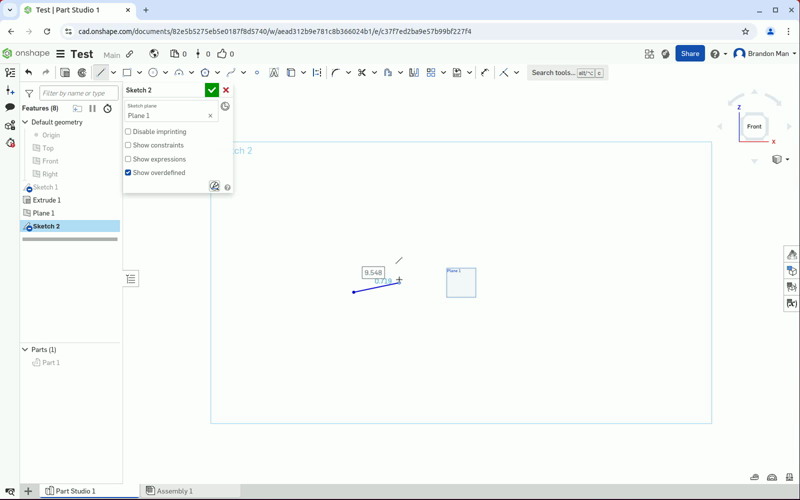
scroll(6)
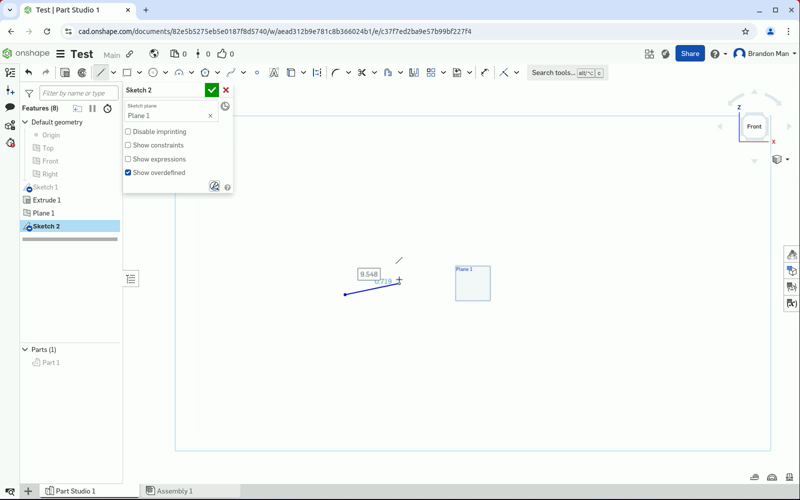
scroll(6)
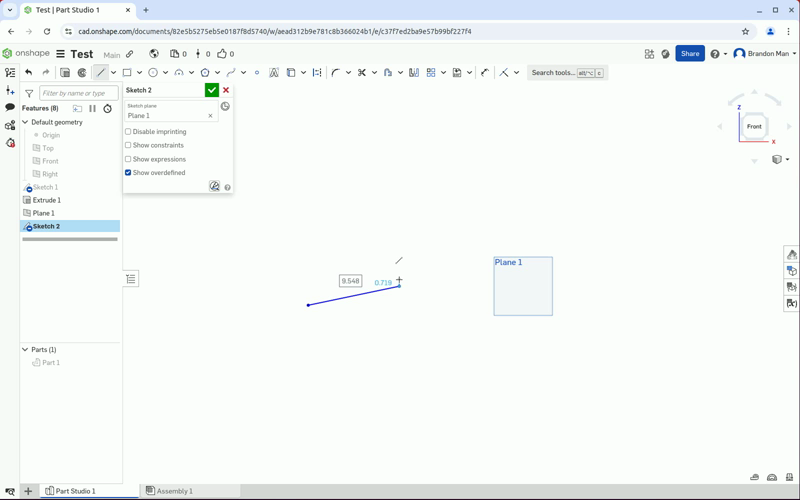
scroll(6)
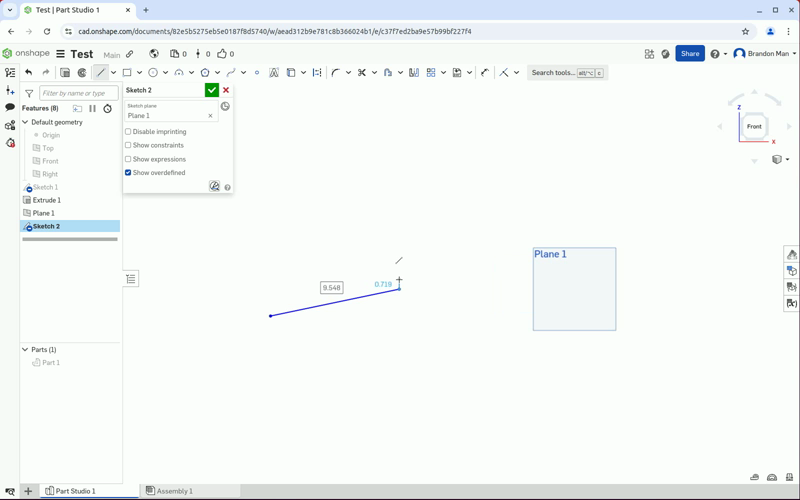
scroll(6)
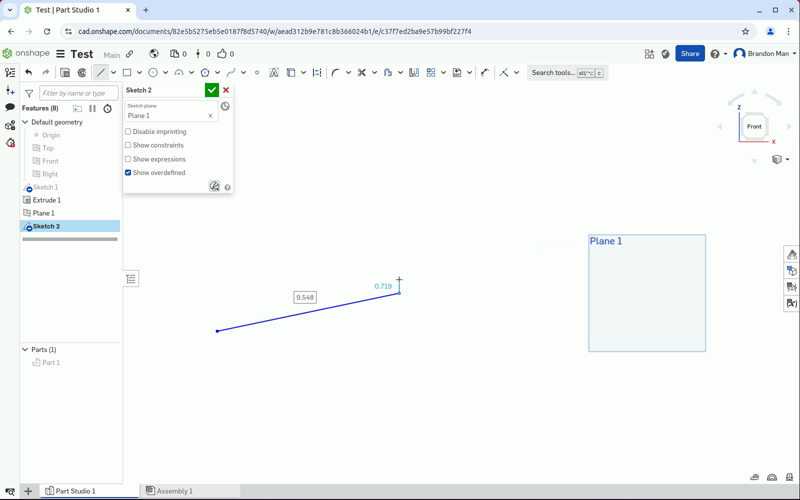
scroll(6)
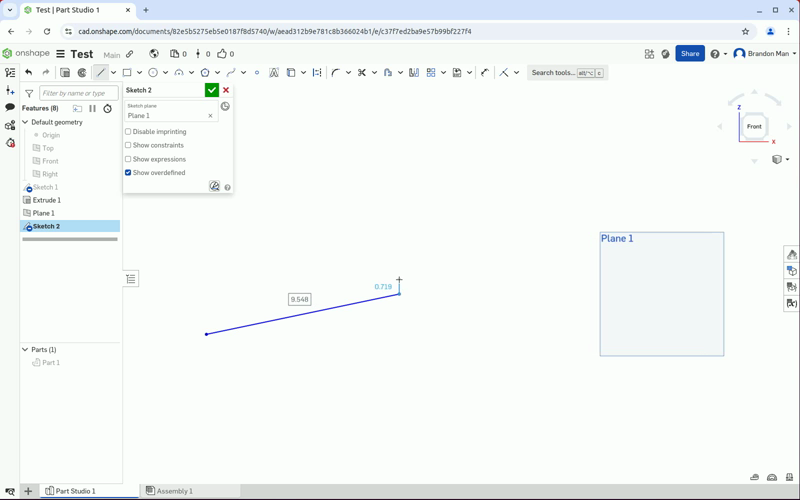
scroll(6)
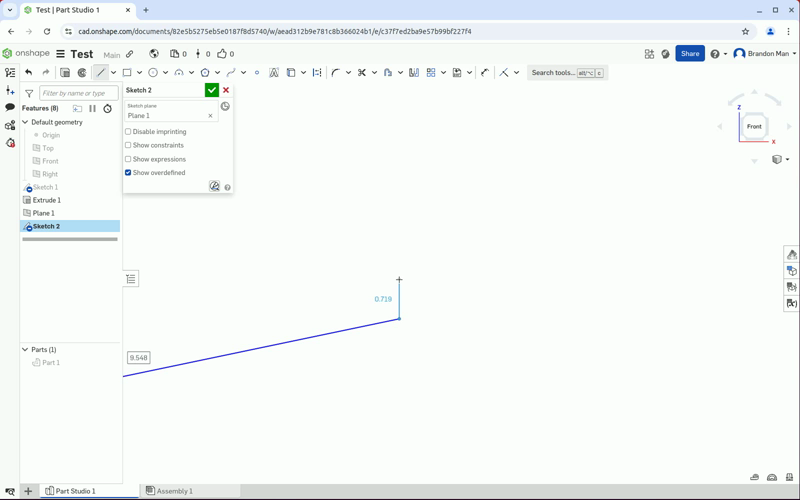
click(399, 279)
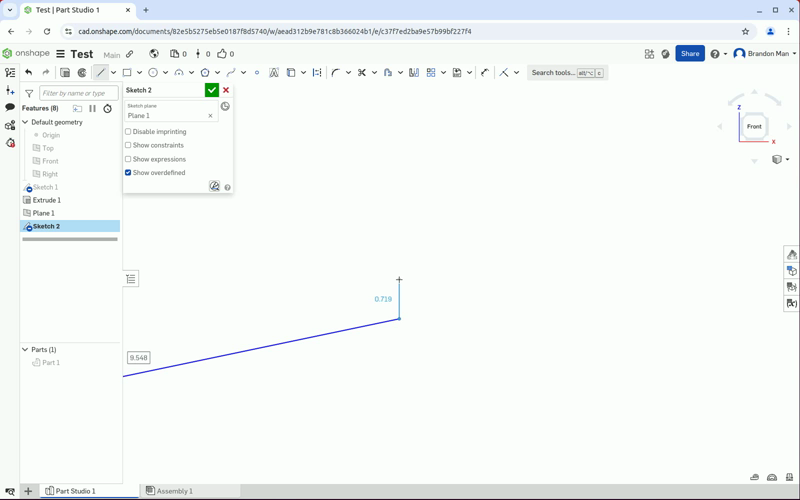
scroll(-6)
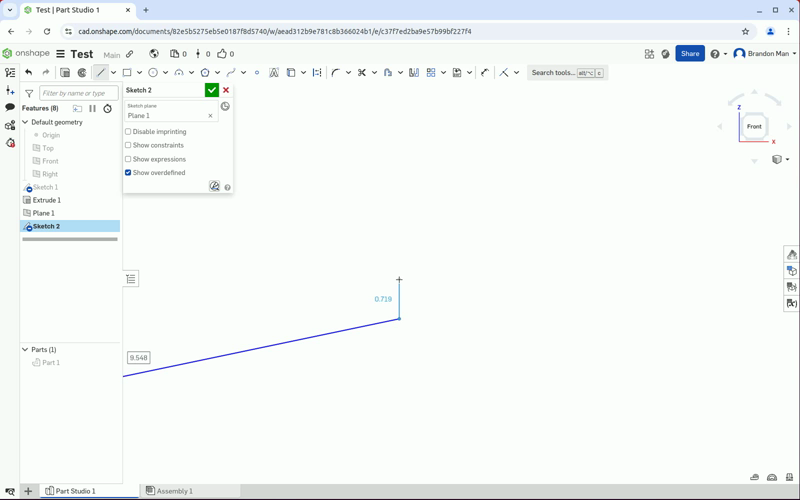
scroll(-6)
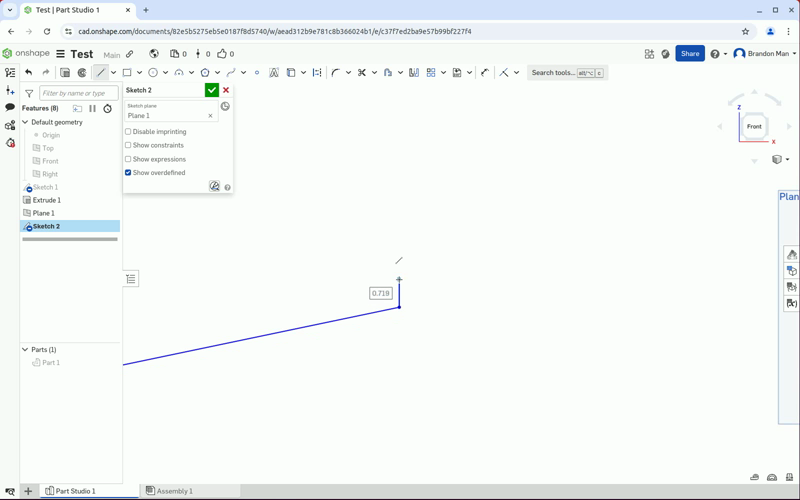
scroll(-6)
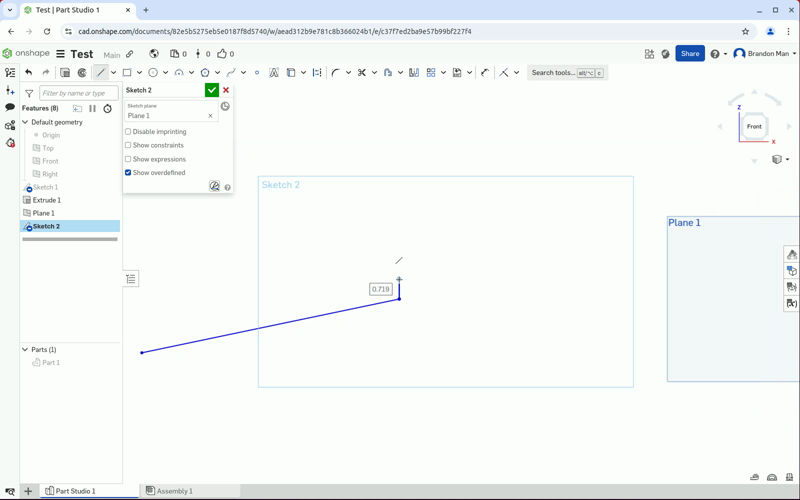
scroll(-6)
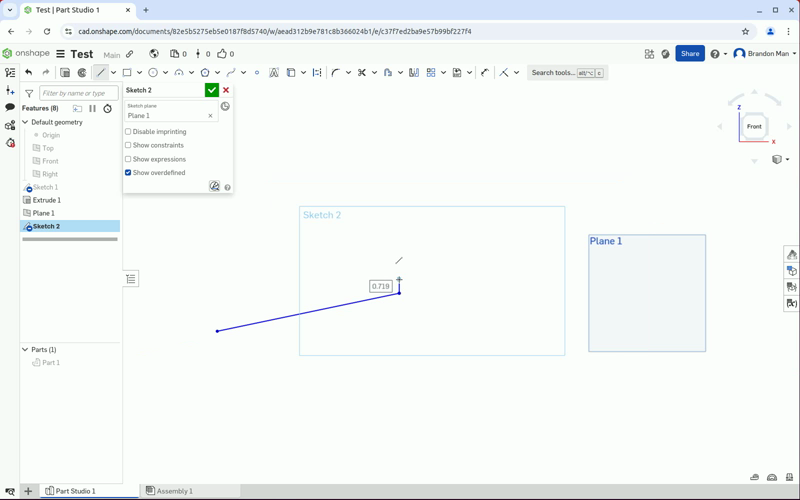
scroll(-6)
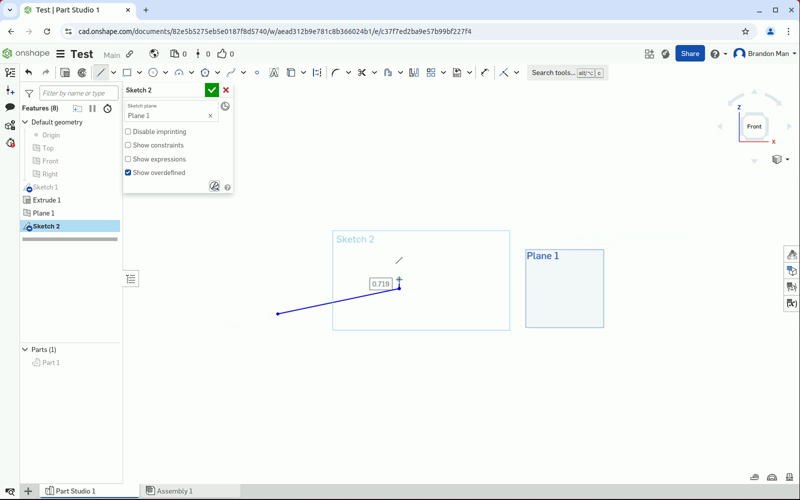
scroll(-6)
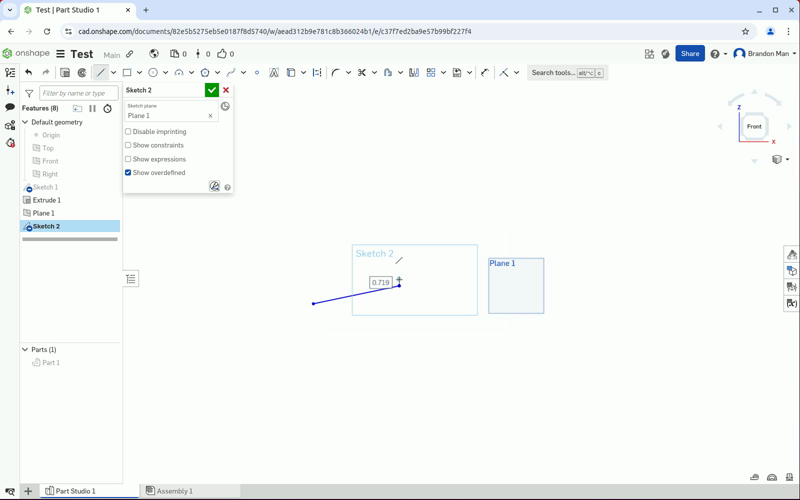
scroll(-6)
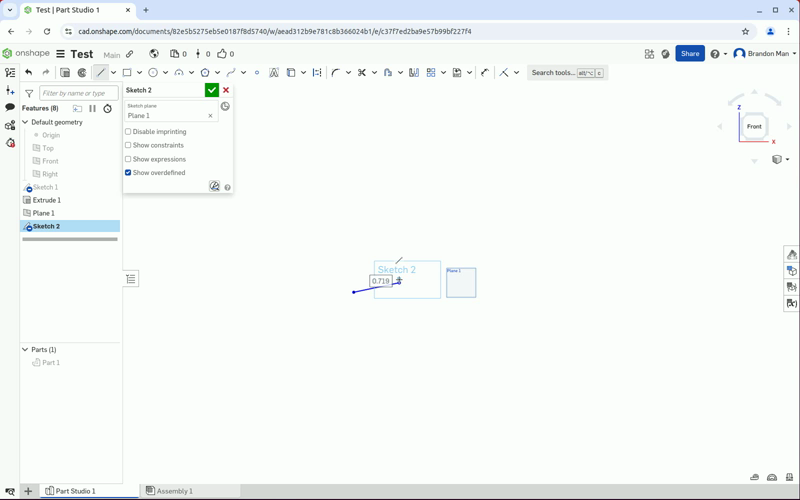
key_up(shift)
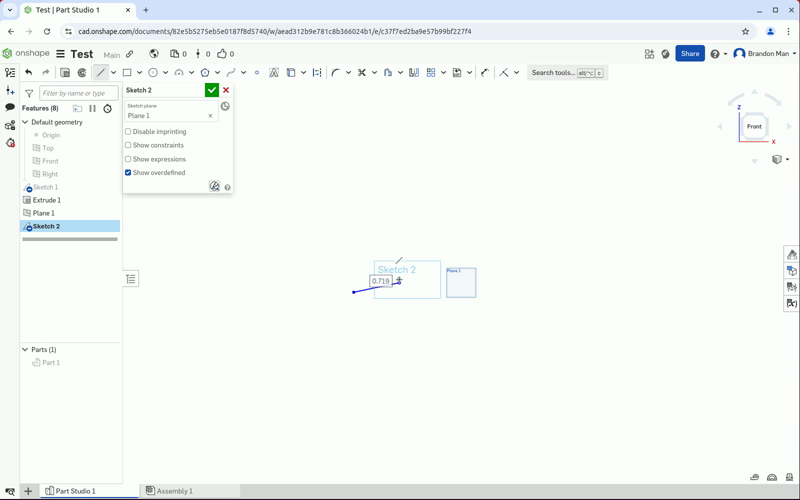
key_down(shift)
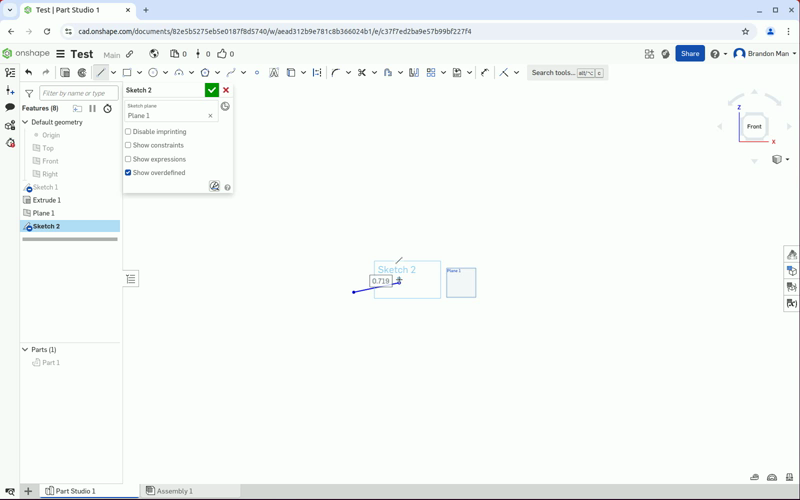
mouse_move(429, 279)
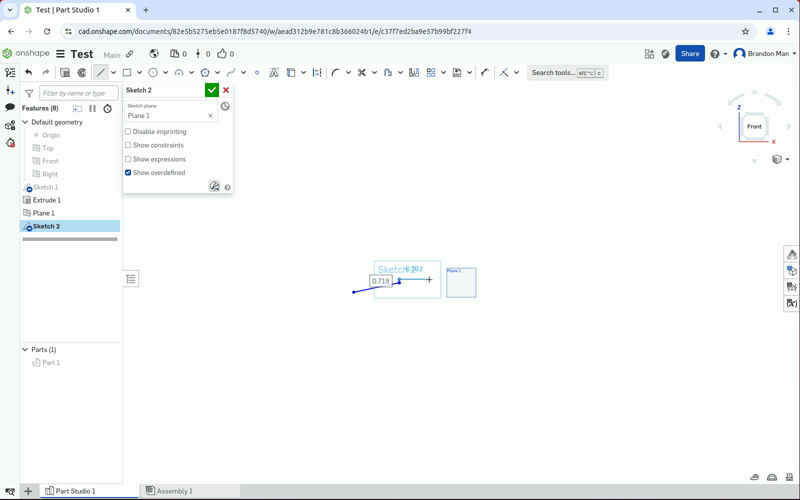
mouse_move(353, 268)
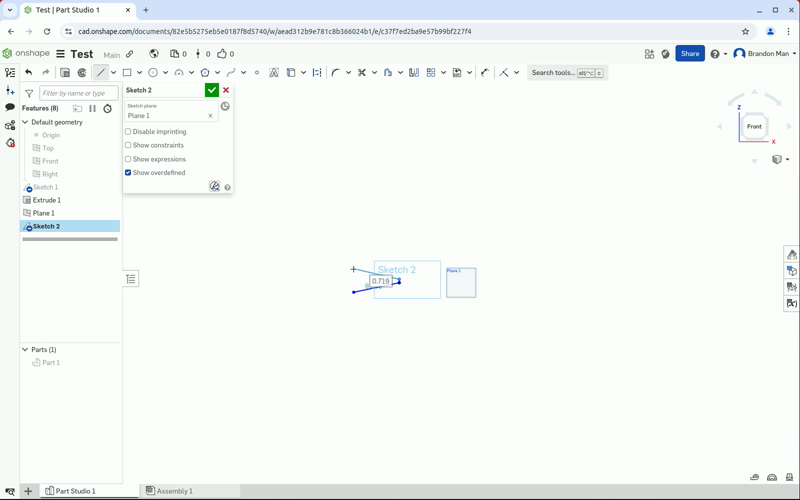
click(353, 268)
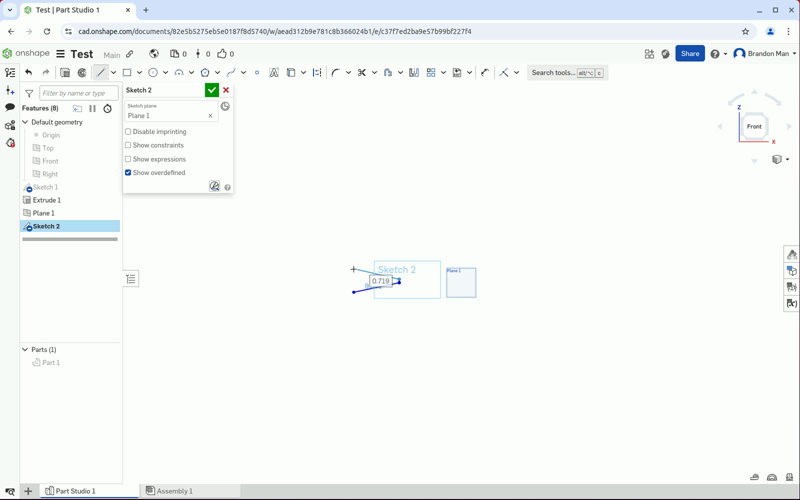
key_up(shift)
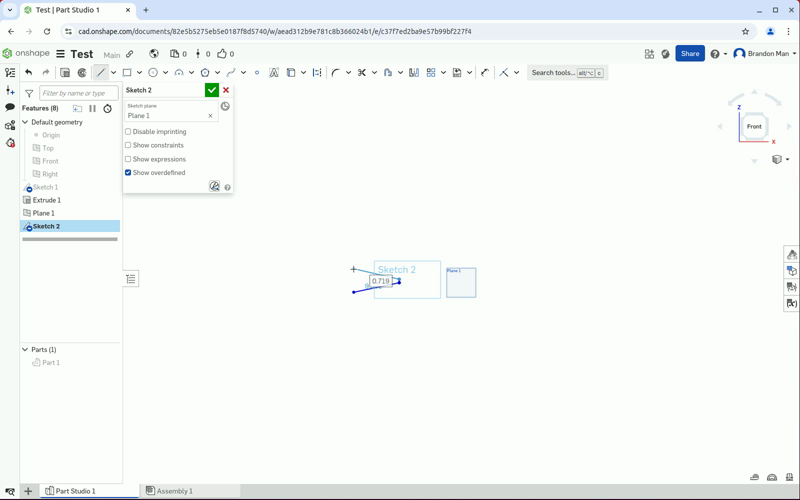
mouse_move(383, 268)
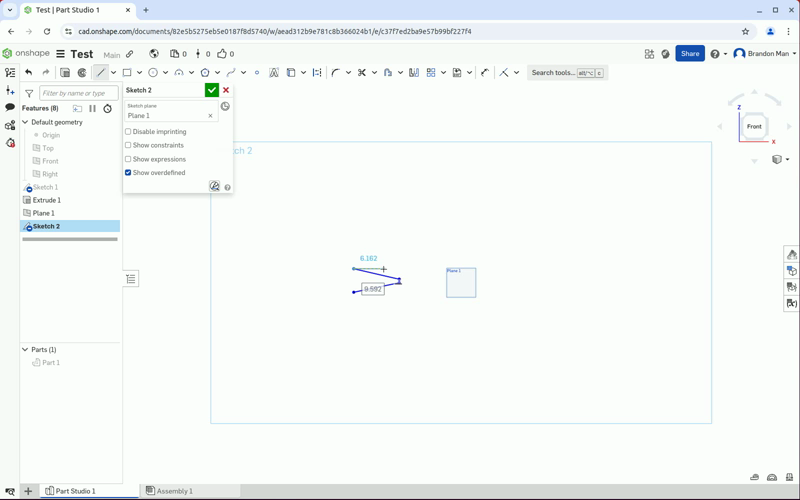
key_down(shift)
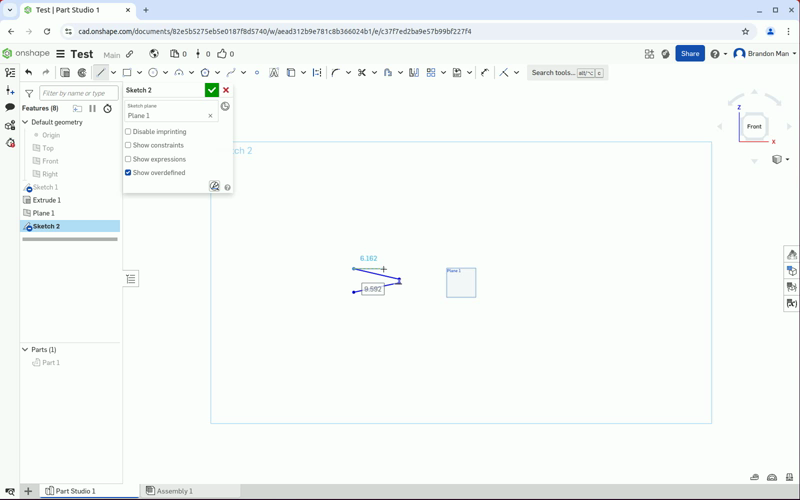
mouse_move(353, 292)
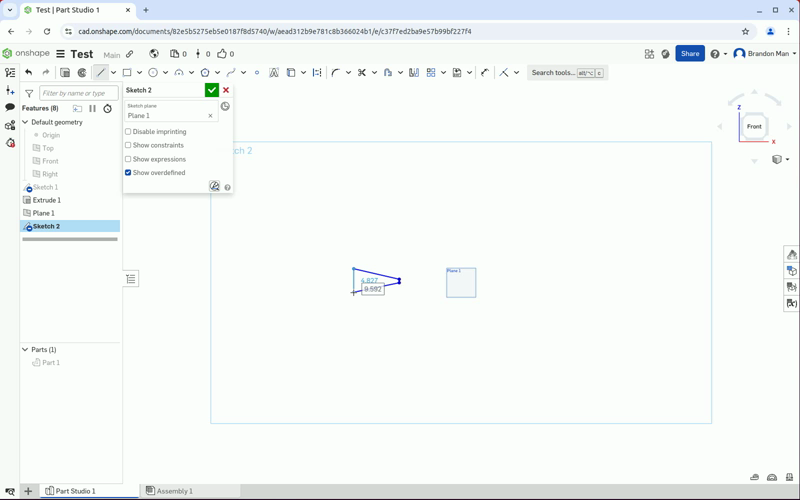
key_up(shift)
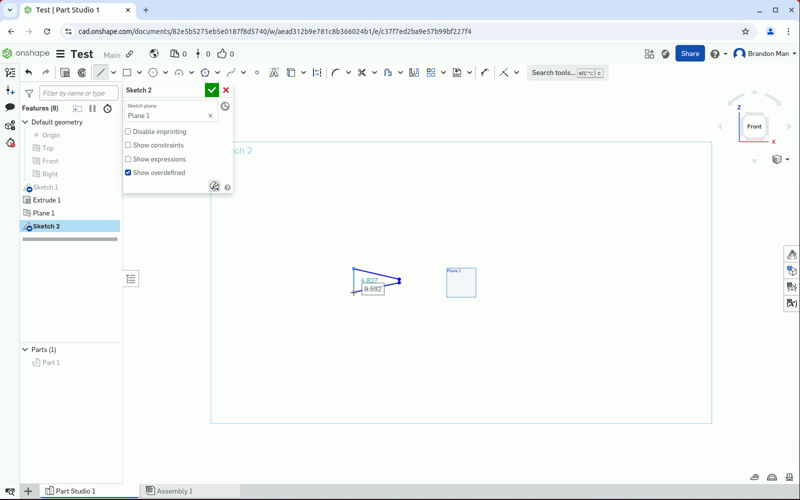
click(353, 292)
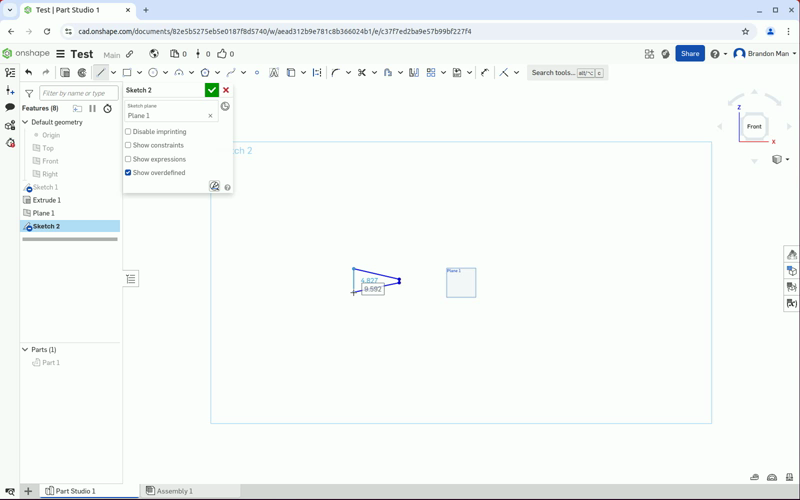
key(esc)
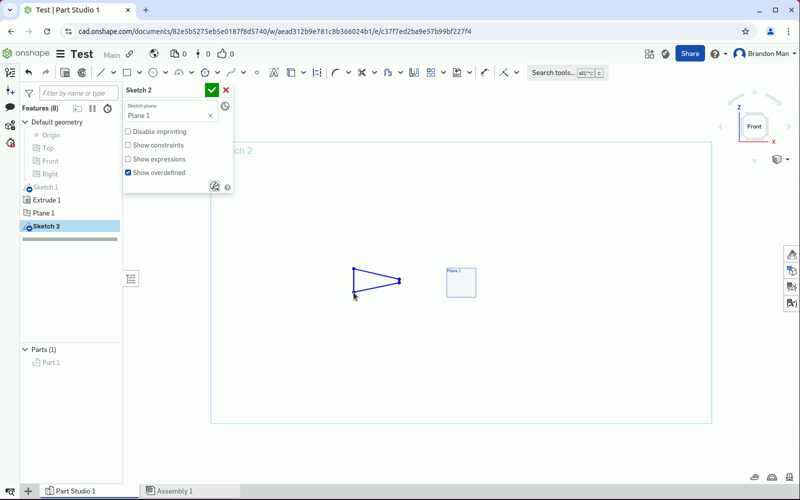
mouse_move(392, 280)
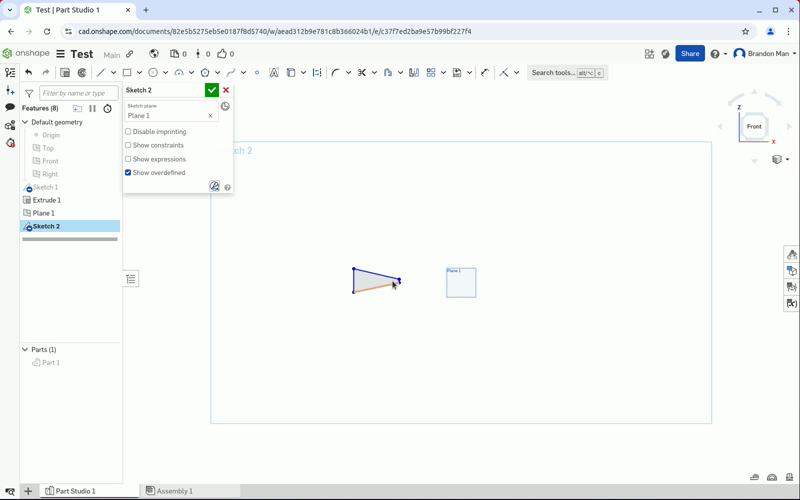
scroll(6)
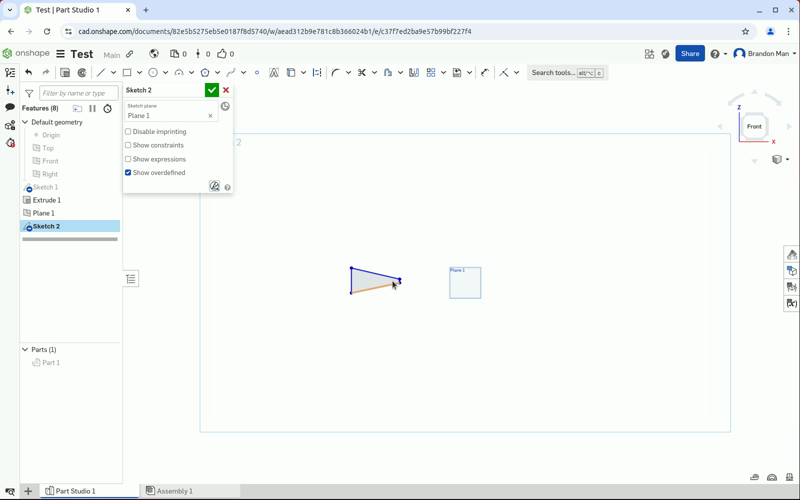
scroll(6)
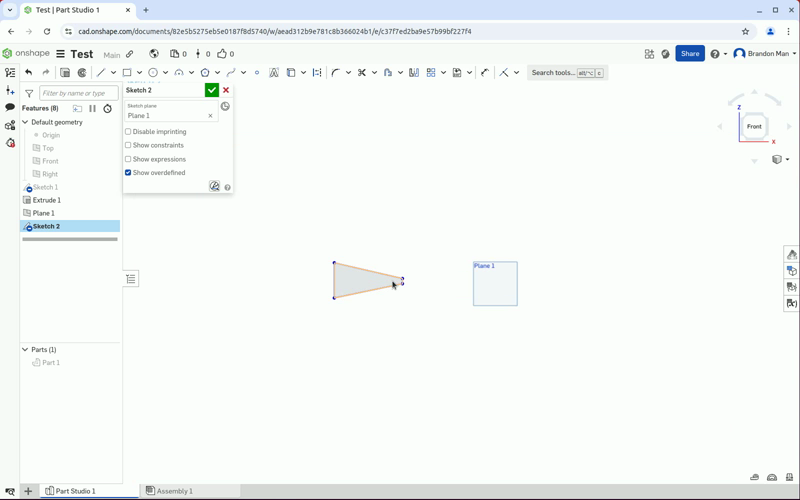
scroll(6)
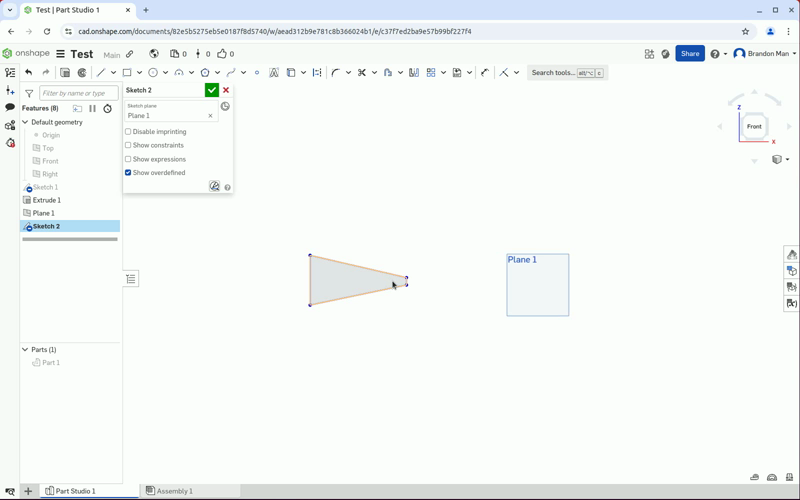
scroll(6)
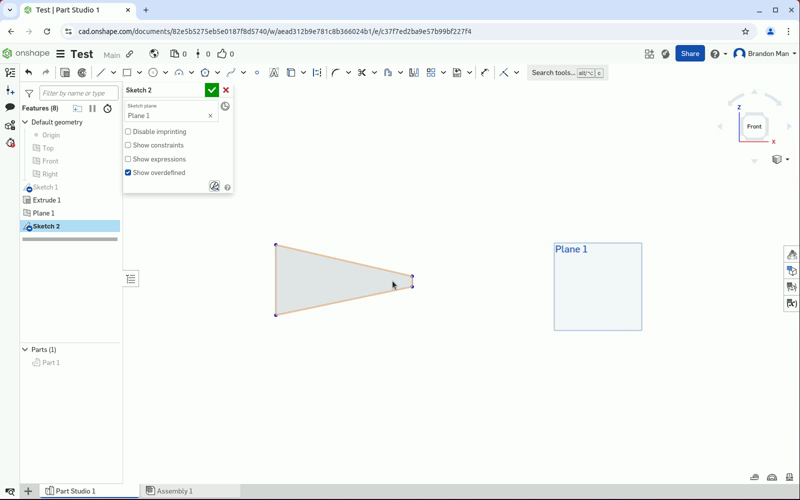
scroll(6)
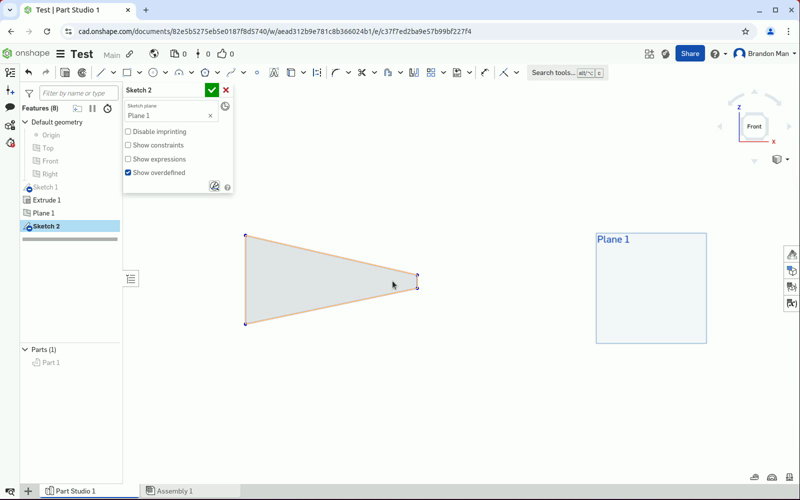
scroll(6)
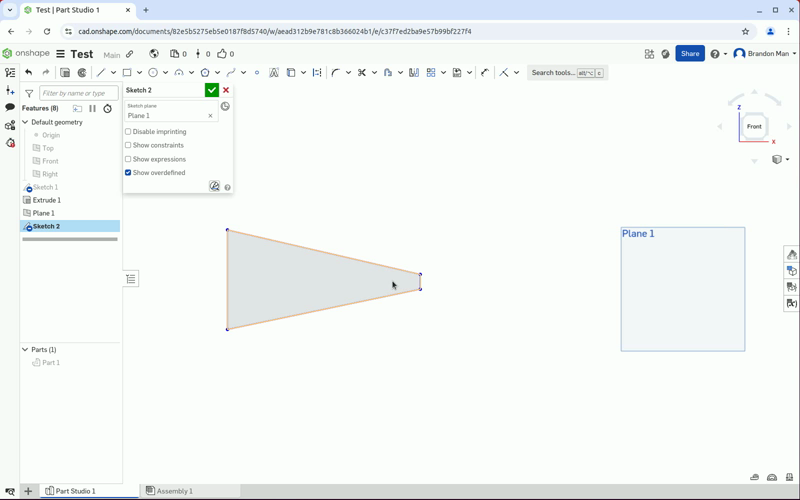
scroll(6)
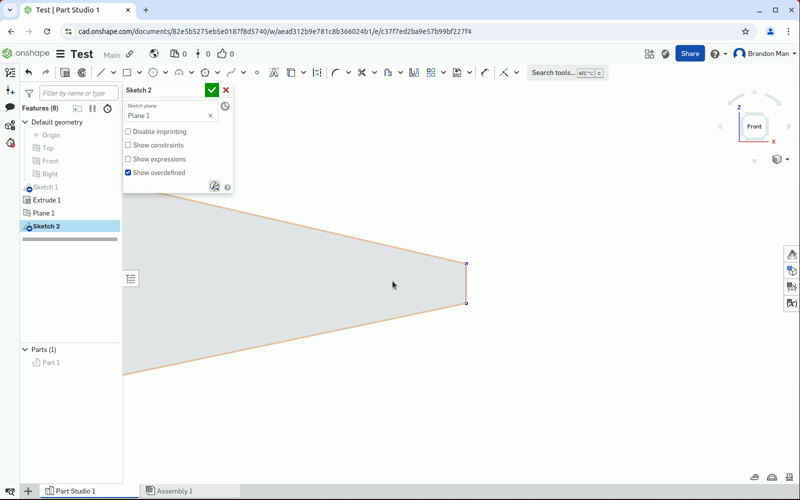
click(392, 280)
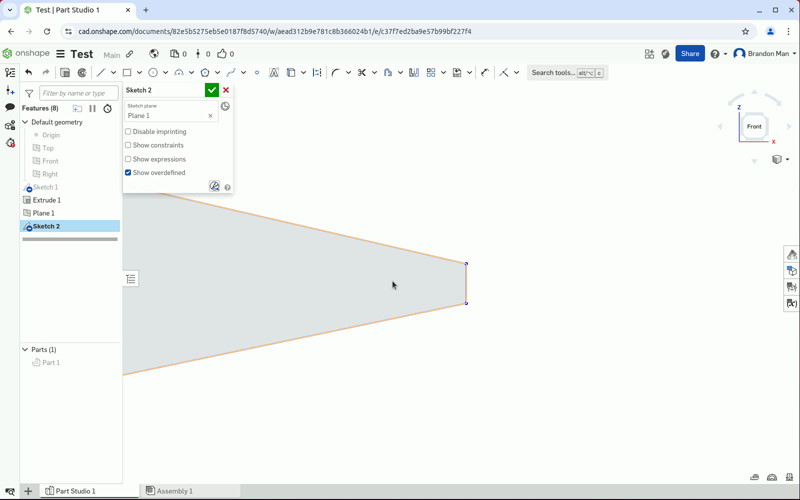
scroll(-6)
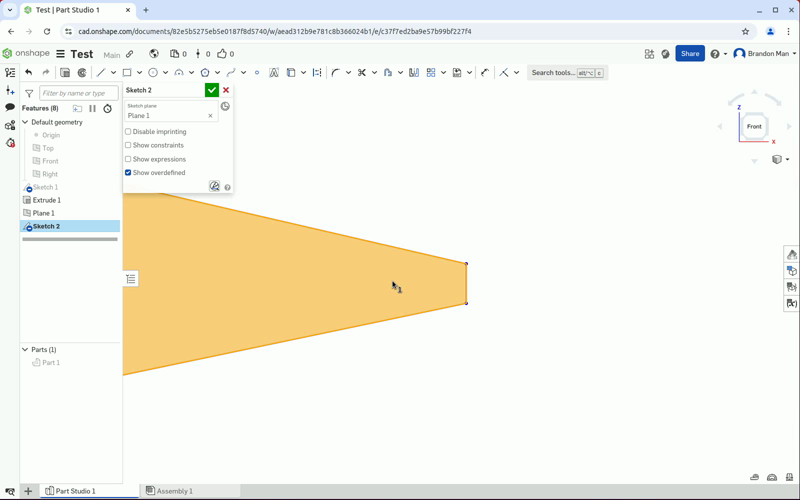
scroll(-6)
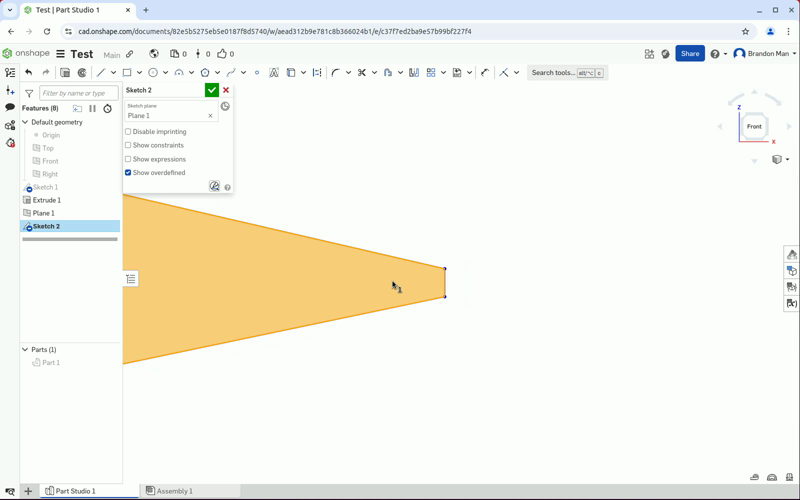
scroll(-6)
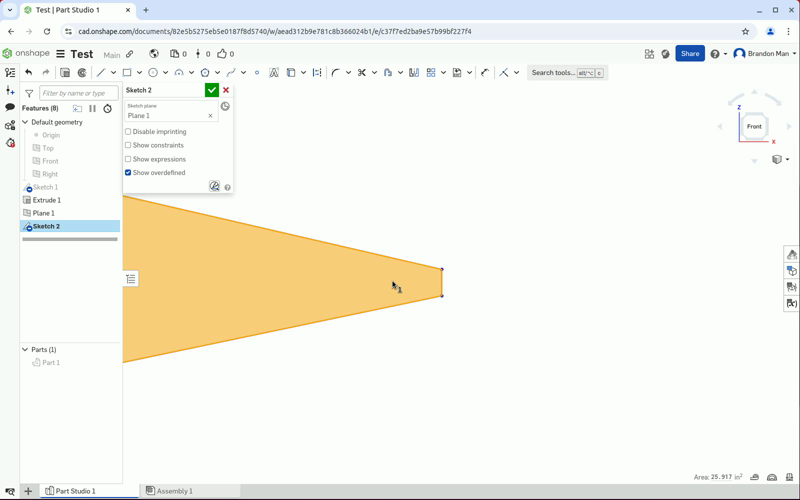
scroll(-6)
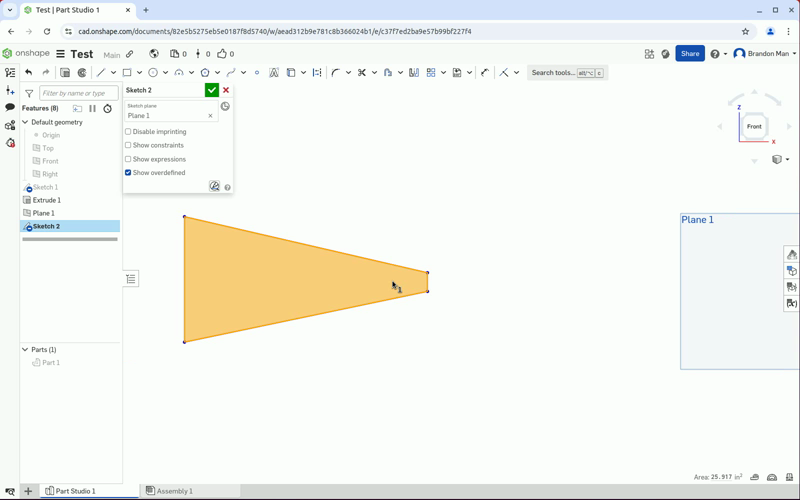
scroll(-6)
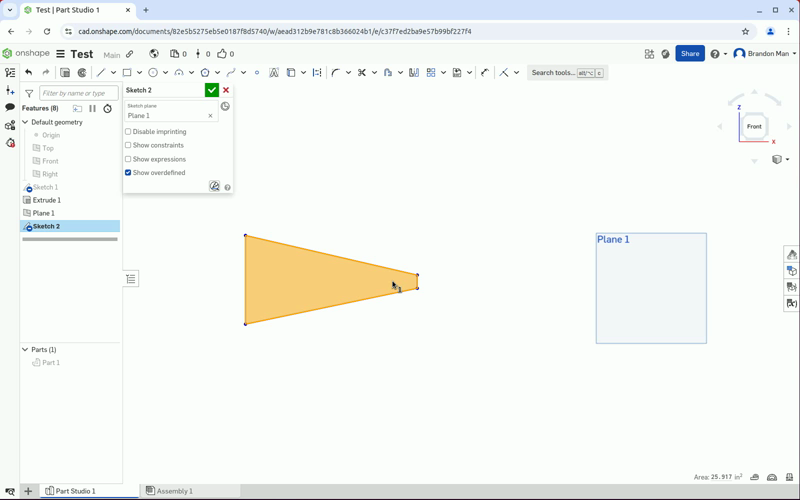
scroll(-6)
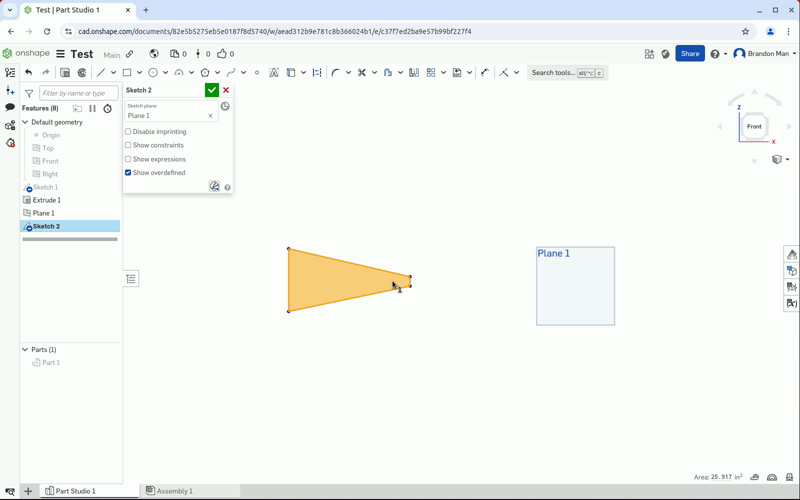
scroll(-6)
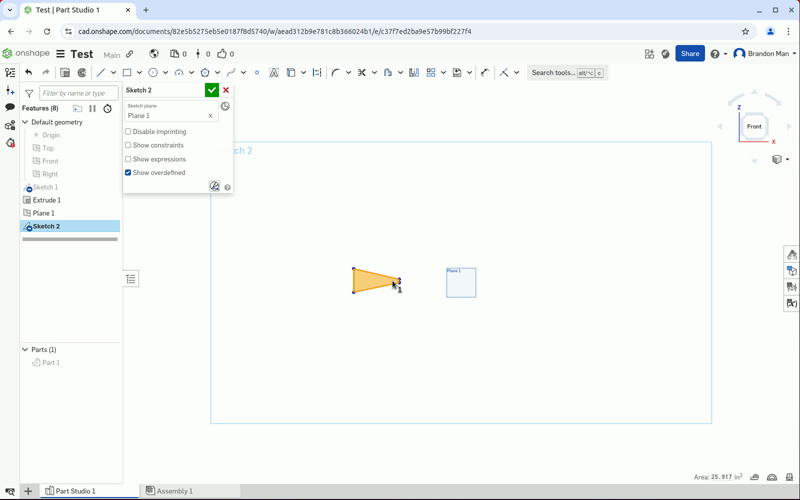
mouse_move(73, 352)
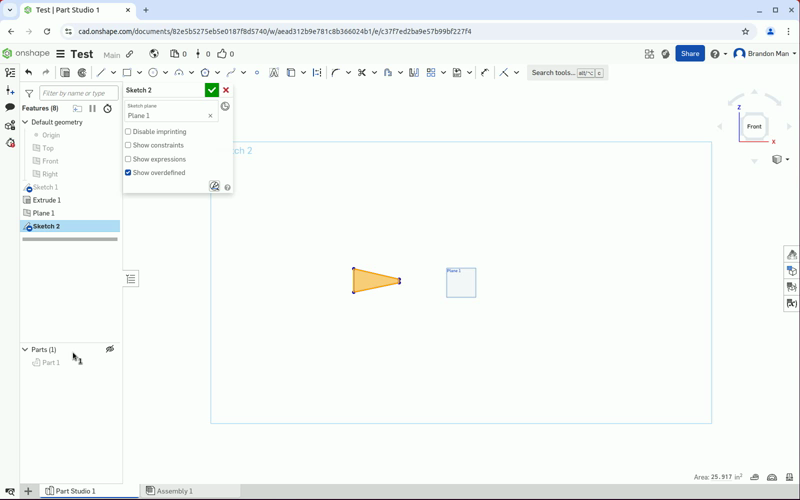
key(shift+y)
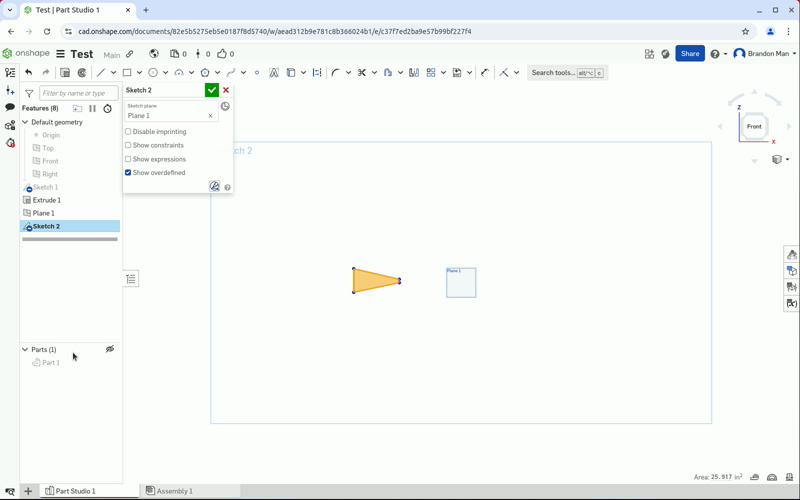
key(shift+e)
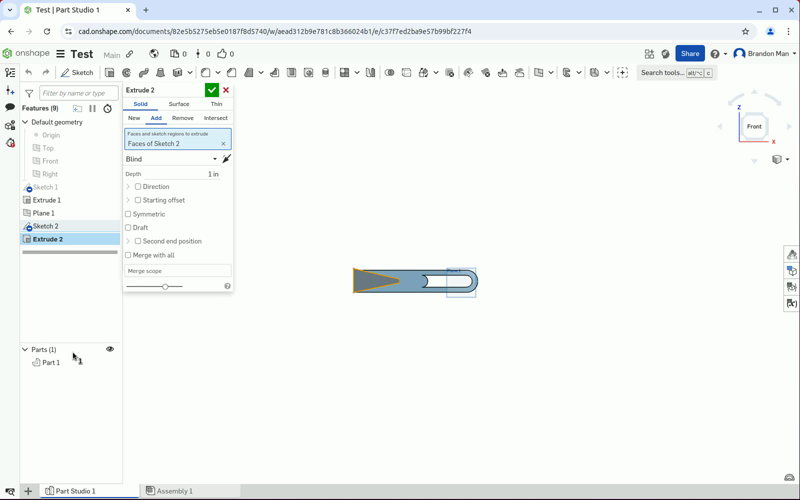
mouse_move(143, 106)
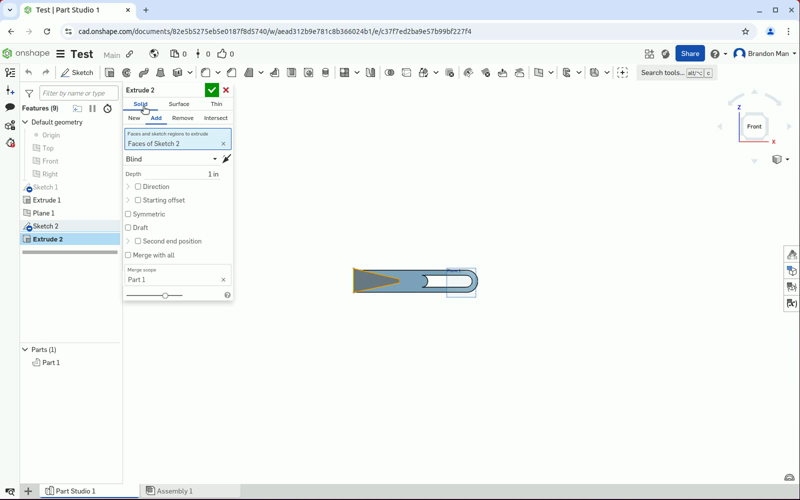
click(143, 106)
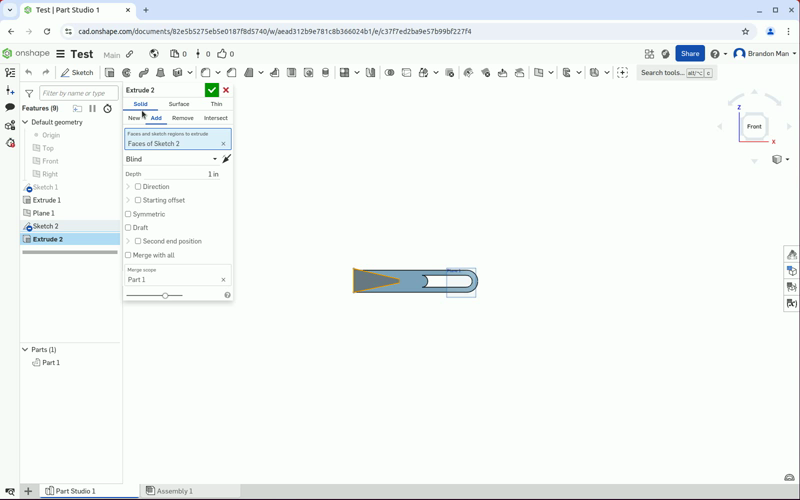
mouse_move(137, 120)
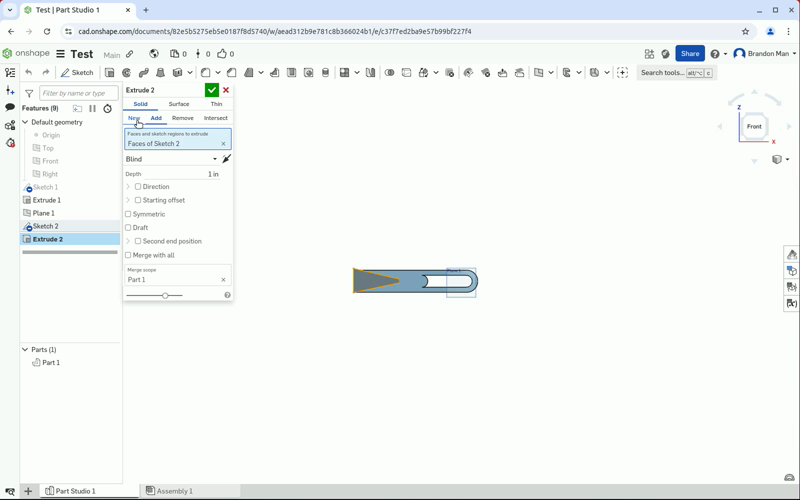
click(137, 120)
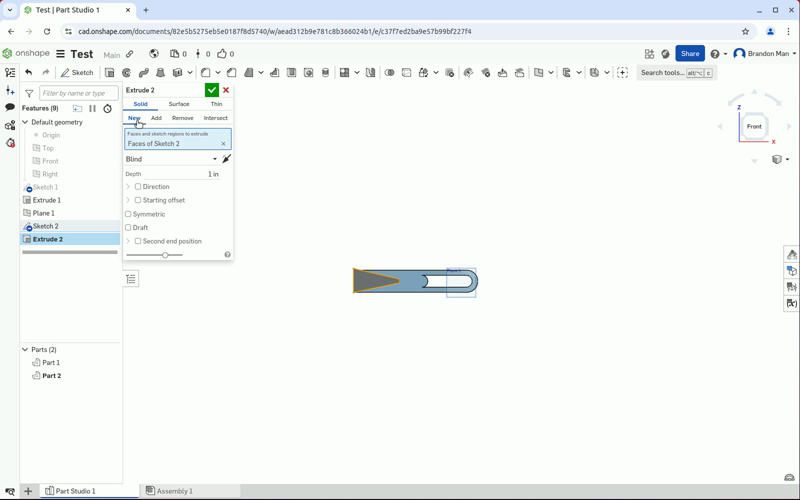
key(tab, 4)
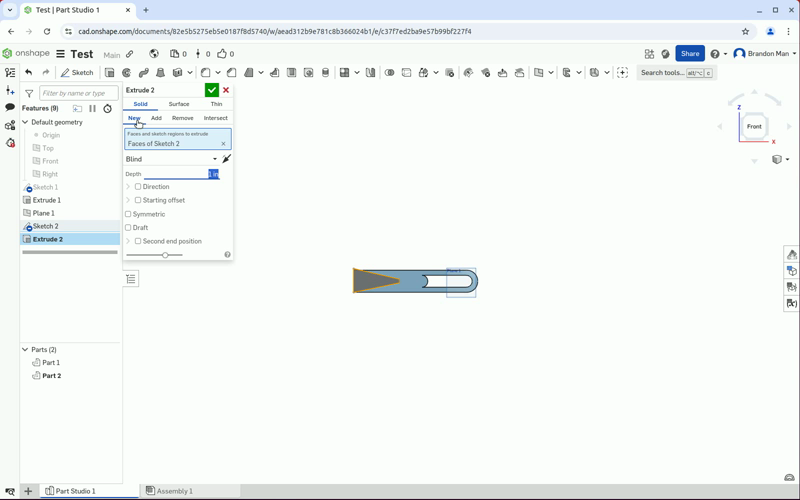
text(11.554)
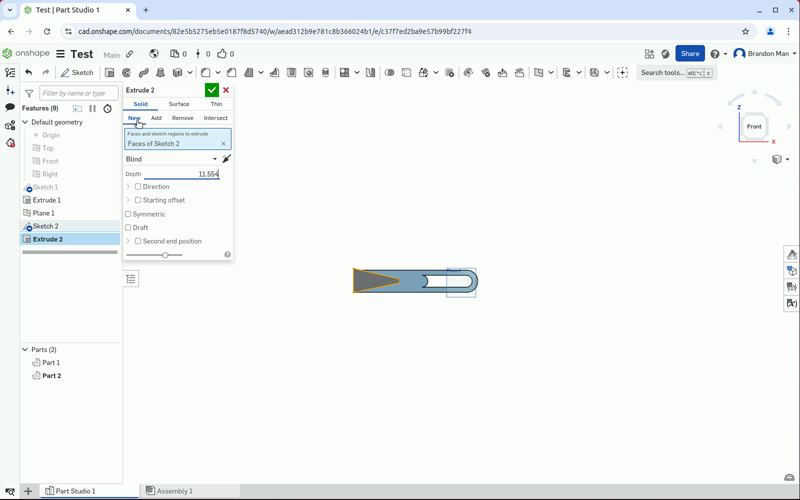
key(enter)
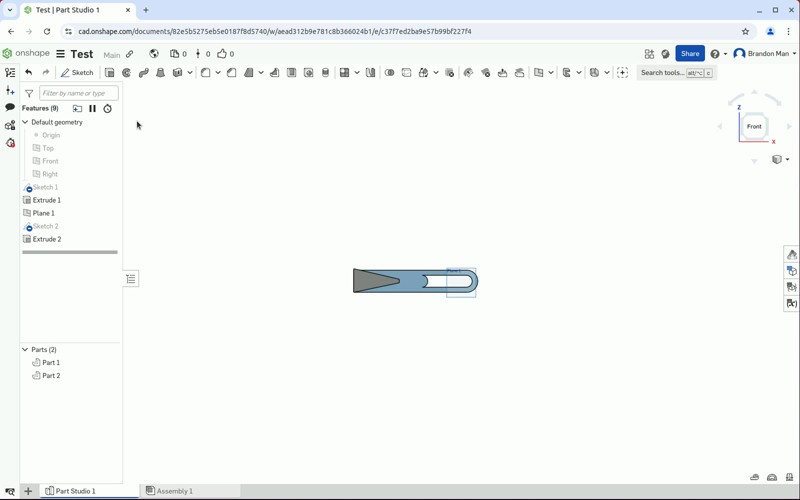
key(shift+h)
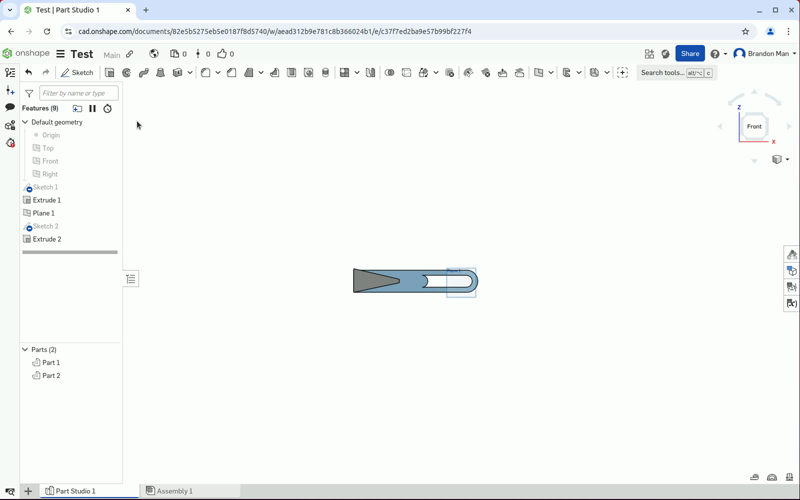
key(shift+h)
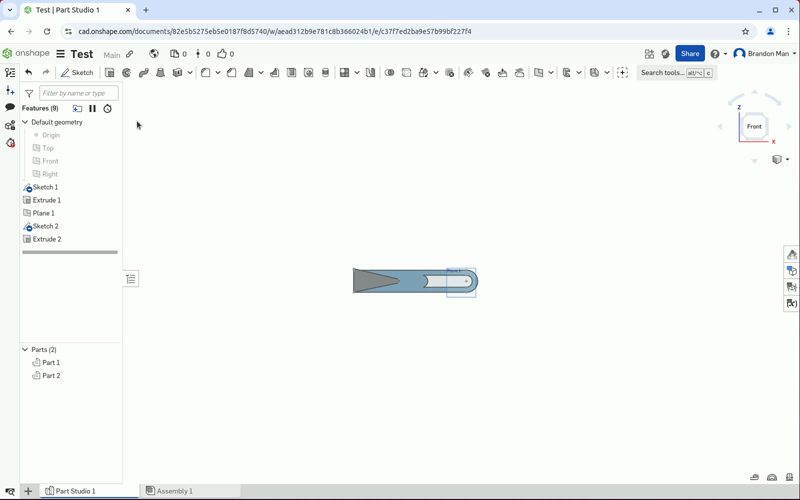
key(shift+7)
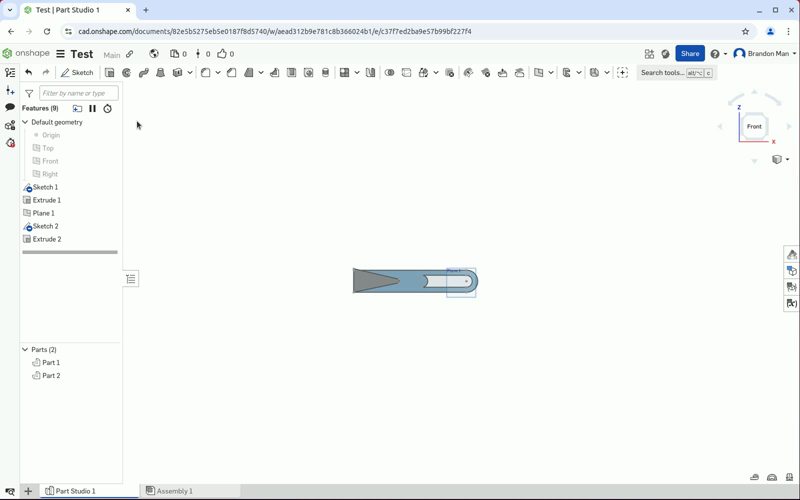
key(left, 2)
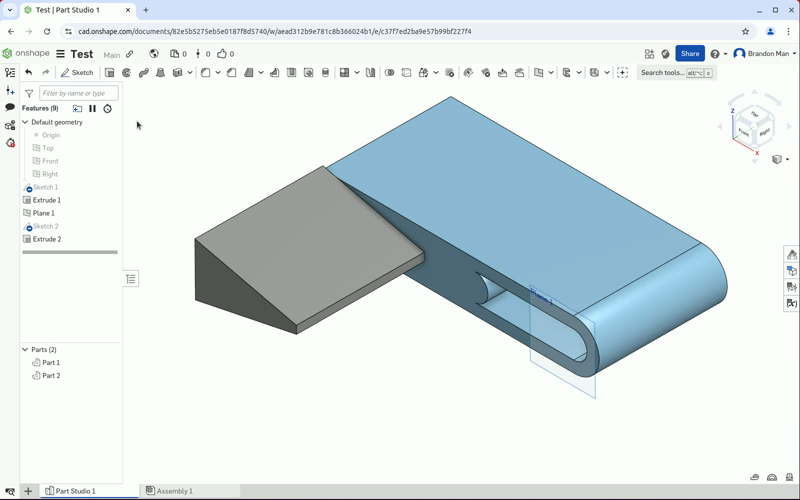
key(down, 2)
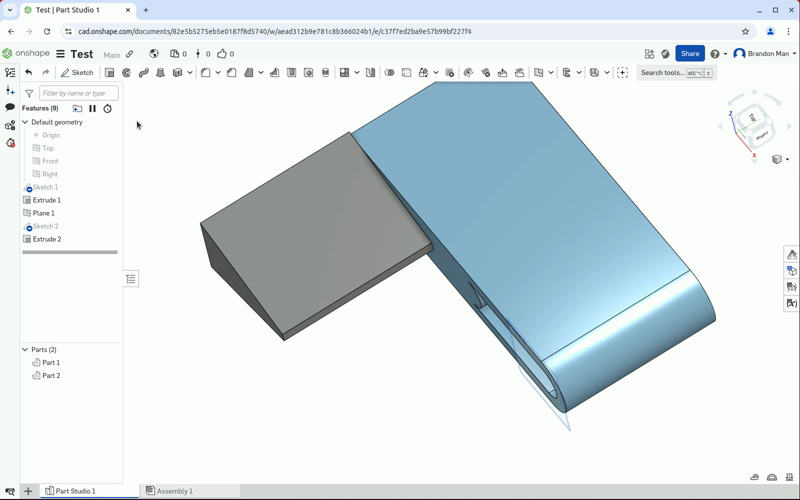
key(up, 2)
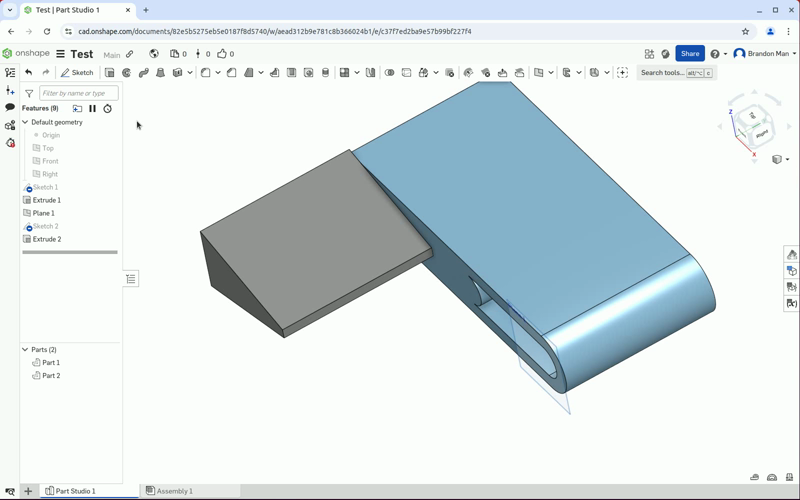
key(right, 2)
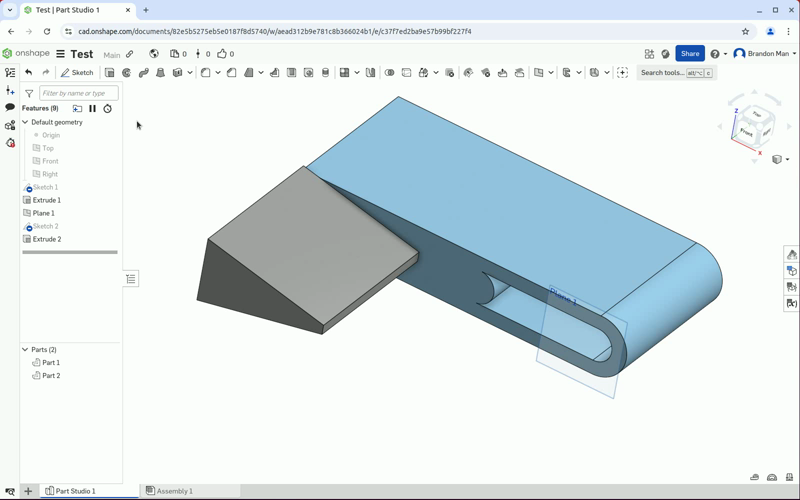
mouse_move(73, 189)
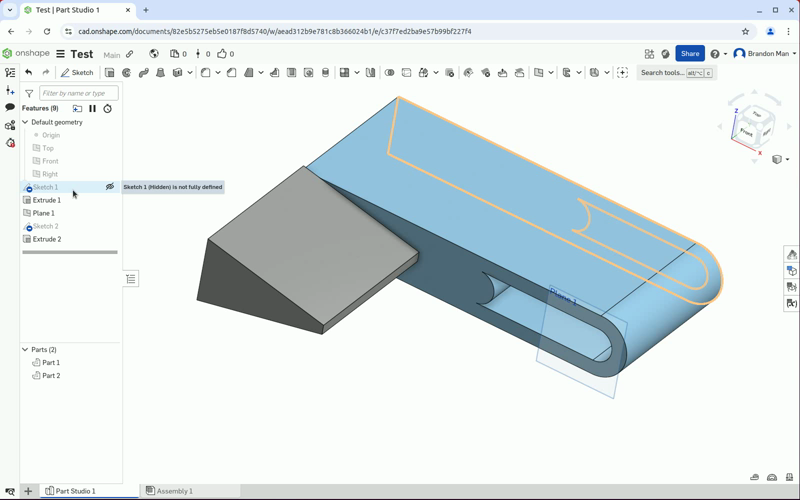
click(73, 189)